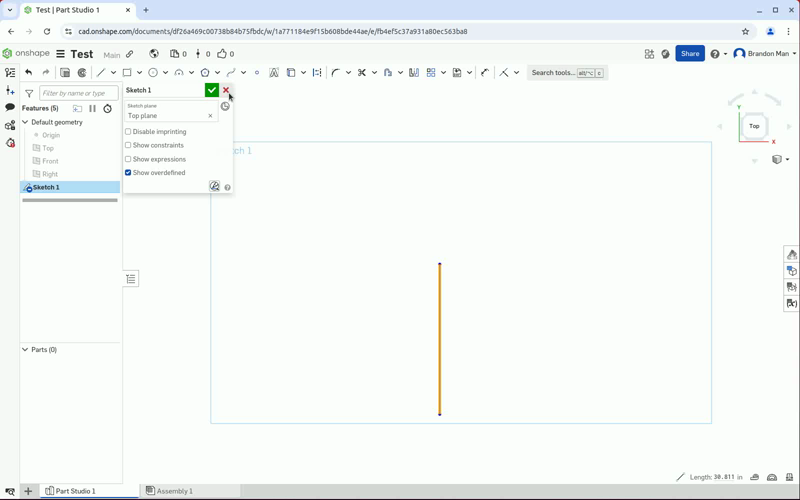
key(shift+h)
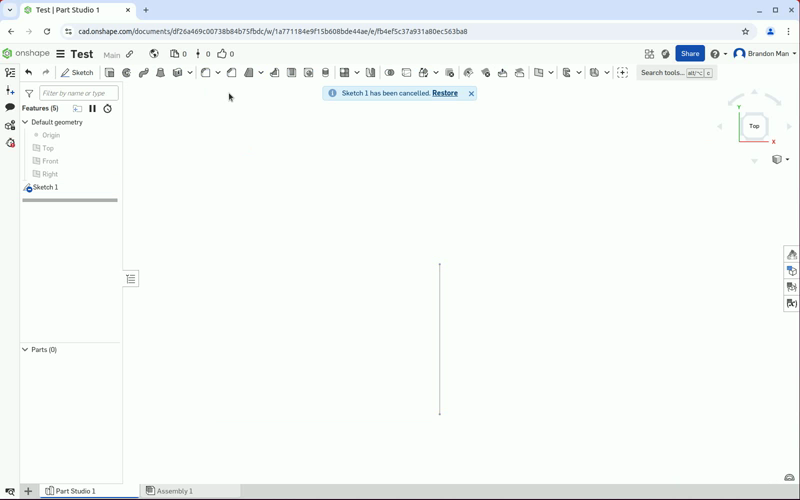
key(shift+s)
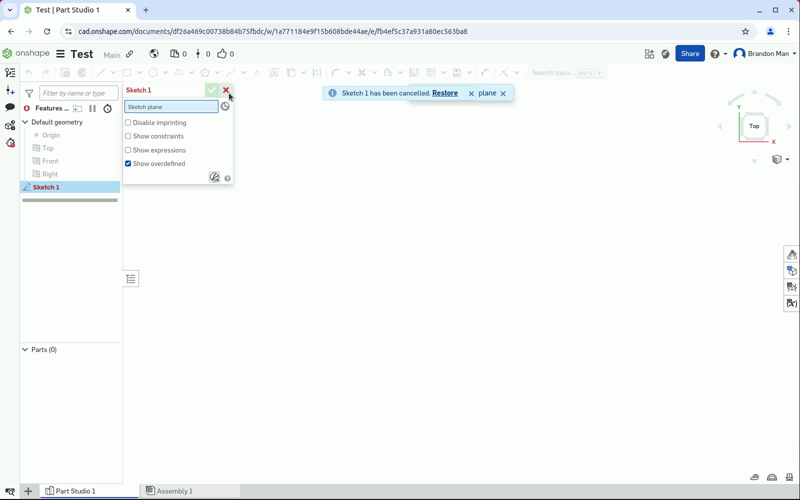
mouse_move(73, 150)
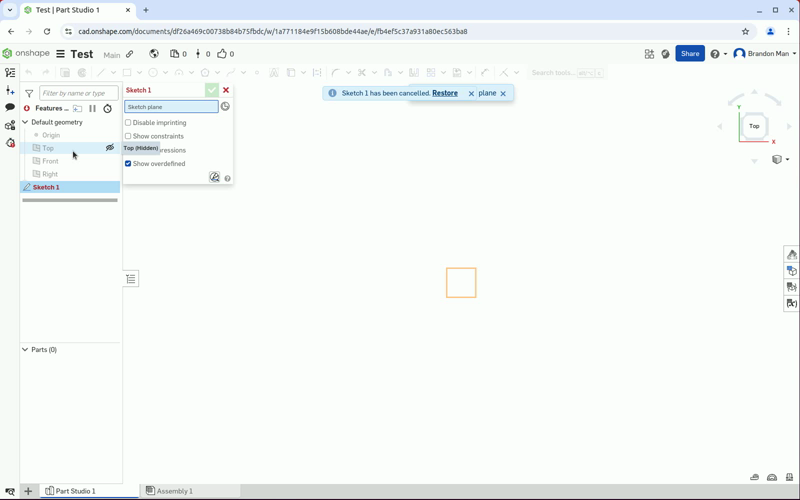
click(73, 150)
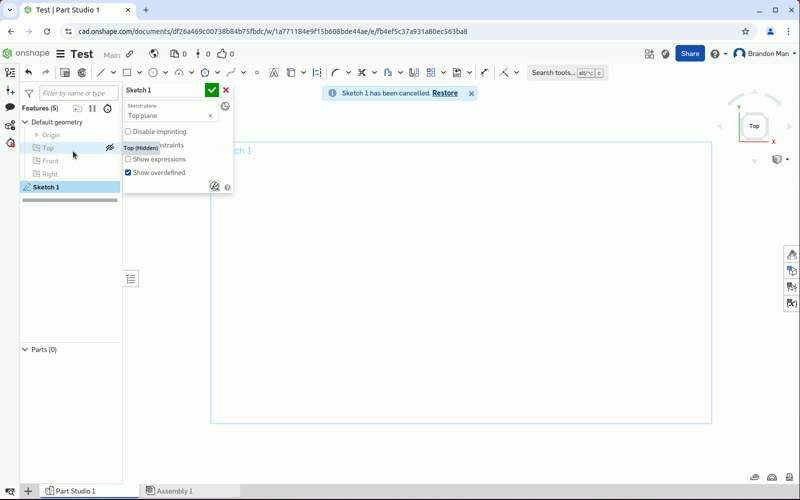
mouse_move(73, 352)
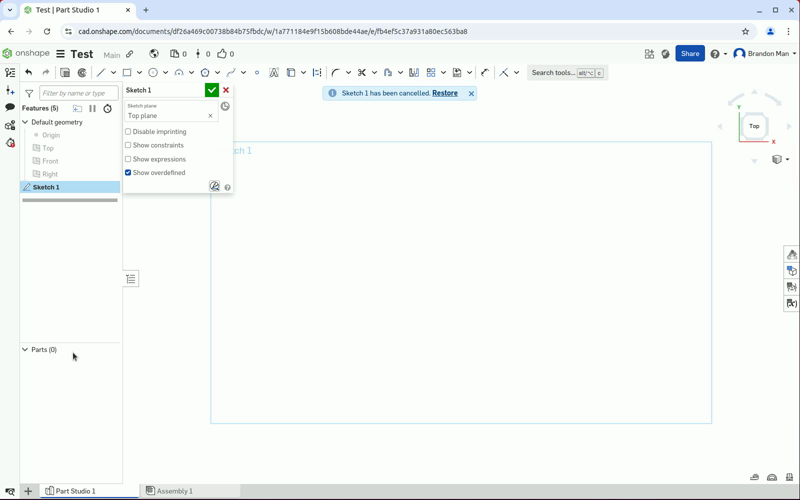
key(y)
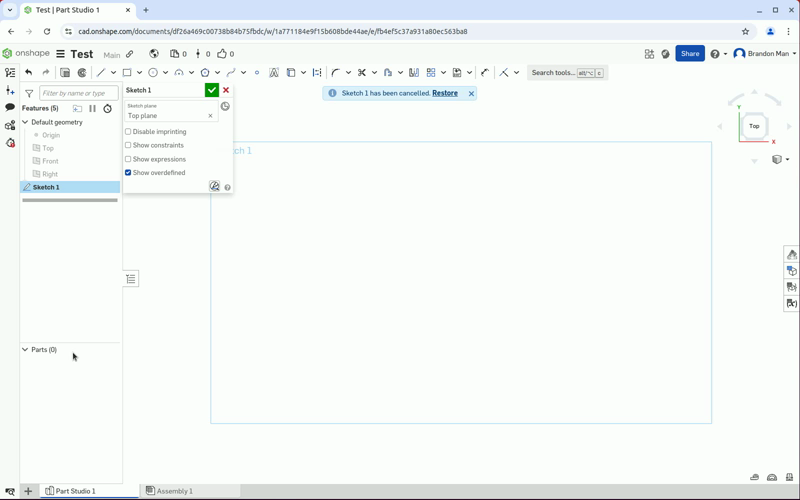
key(a)
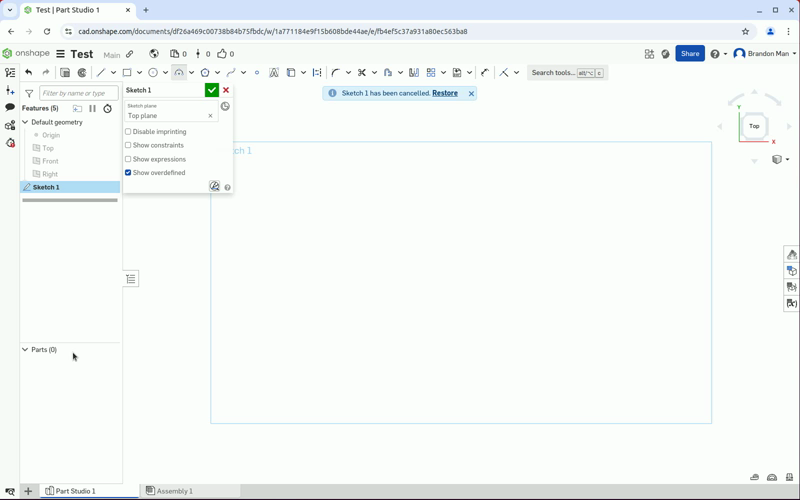
key_down(shift)
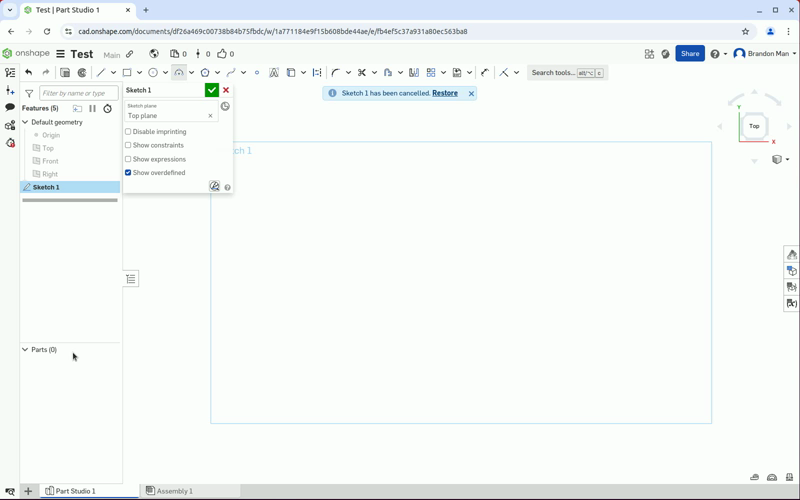
mouse_move(348, 282)
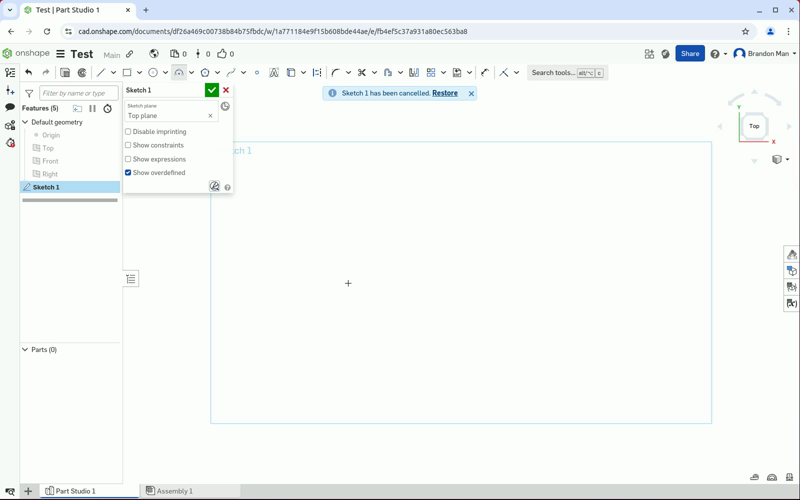
click(348, 282)
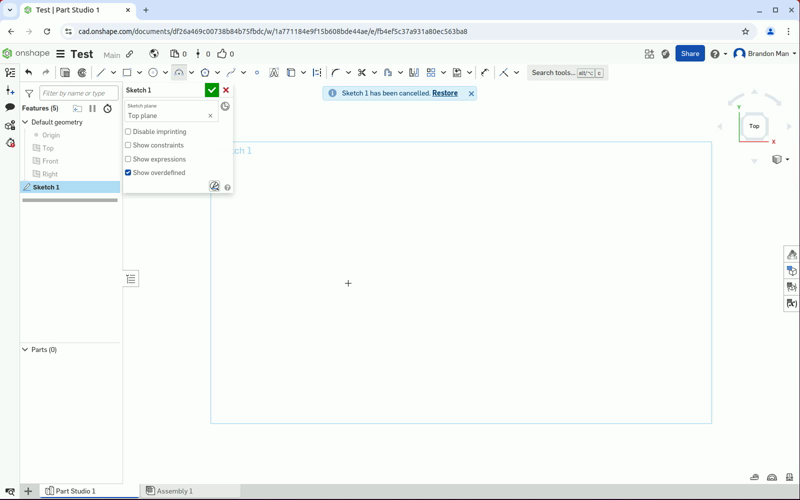
key_up(shift)
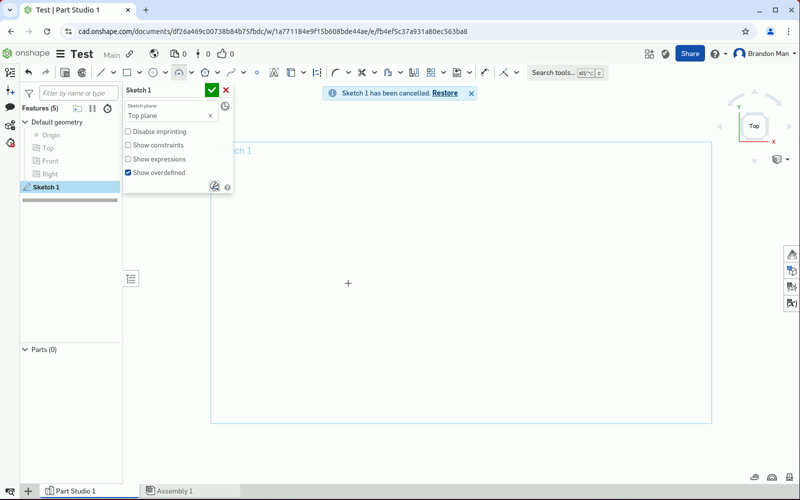
key_down(shift)
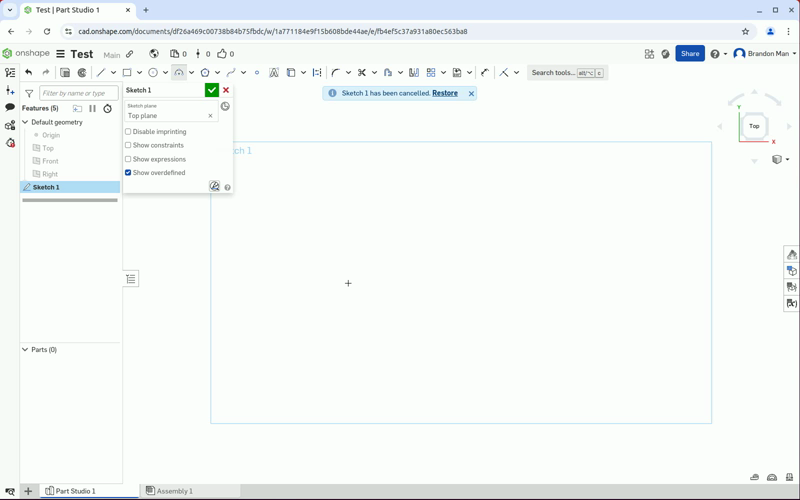
mouse_move(572, 282)
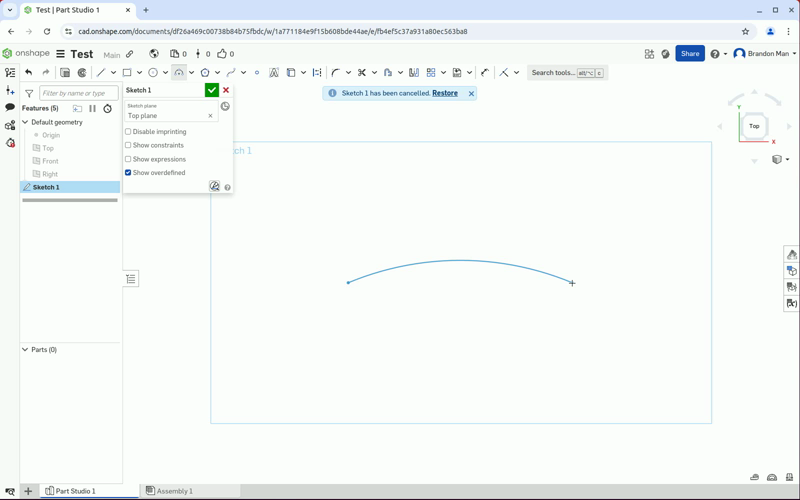
click(572, 282)
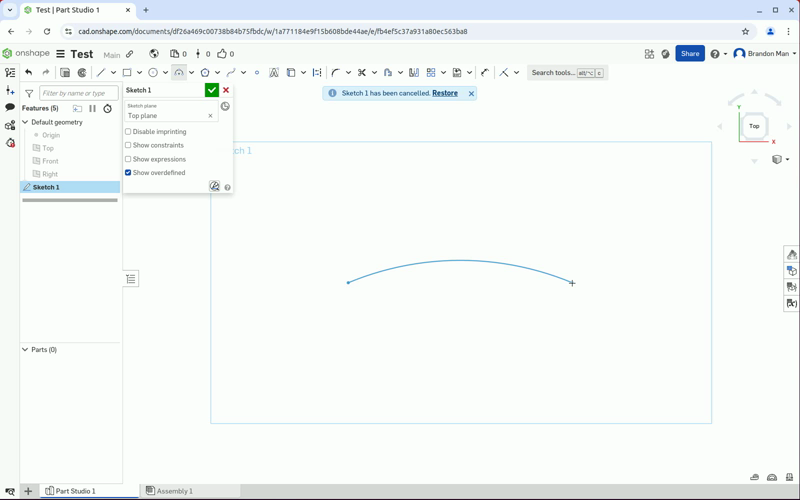
mouse_move(460, 273)
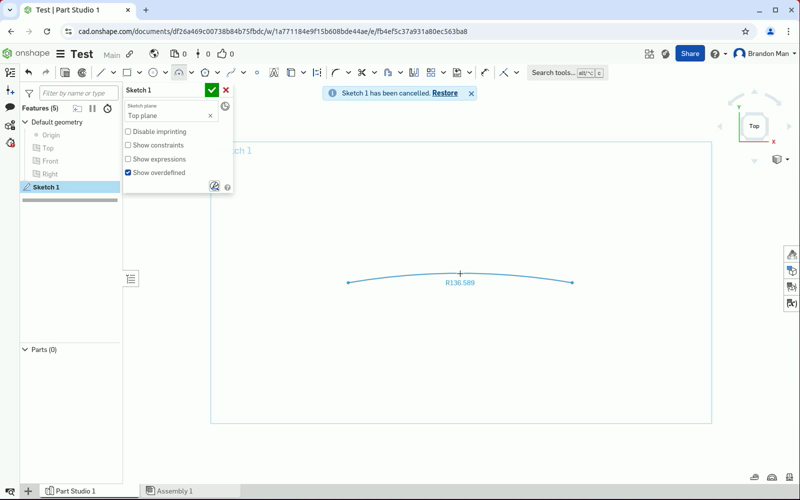
click(460, 273)
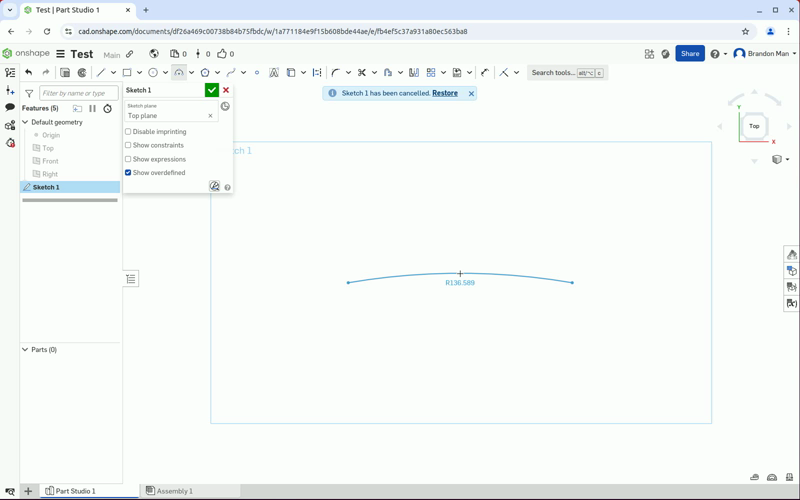
key_up(shift)
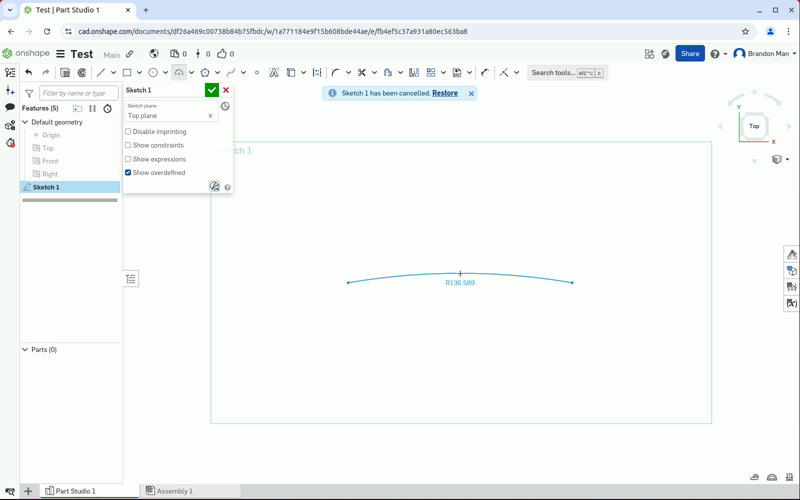
key(esc)
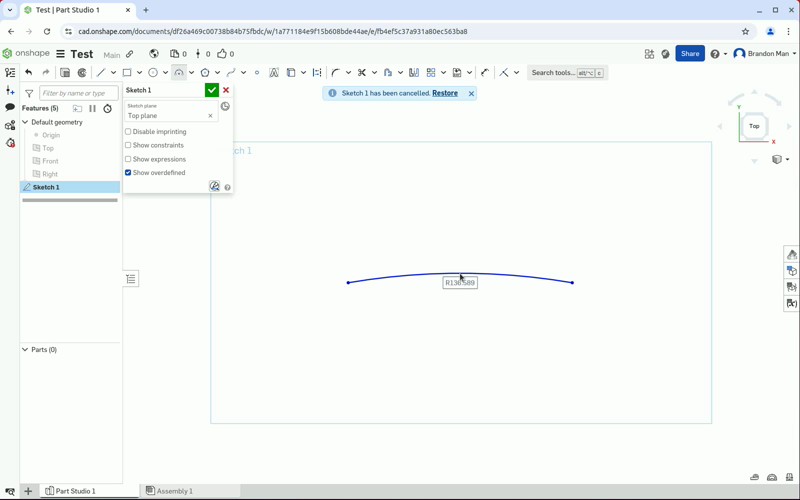
key(l)
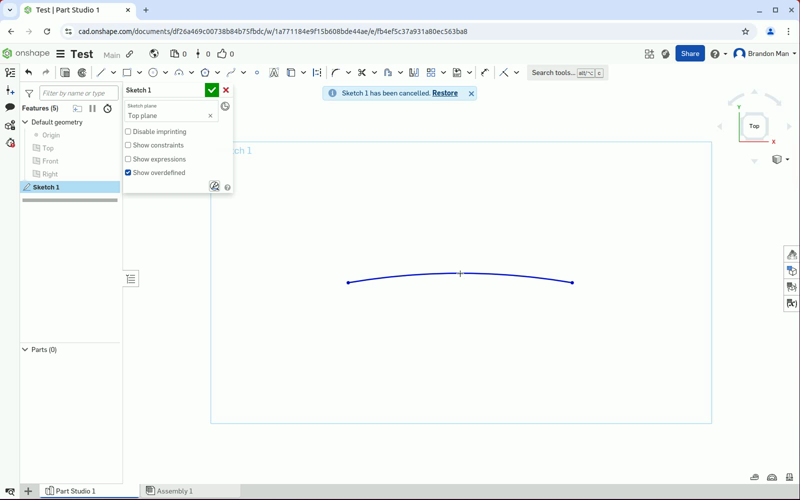
mouse_move(572, 282)
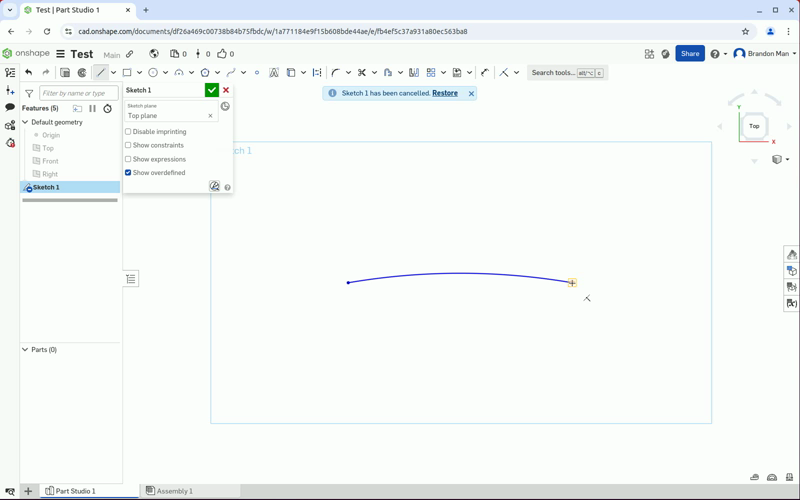
click(572, 282)
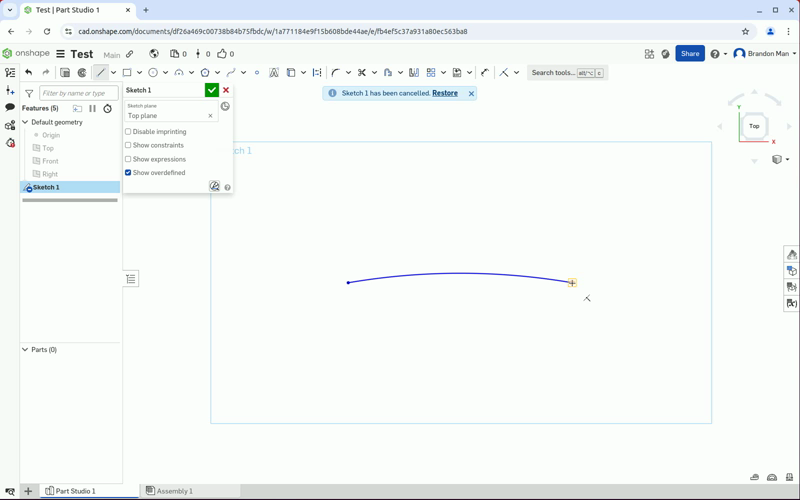
key_down(shift)
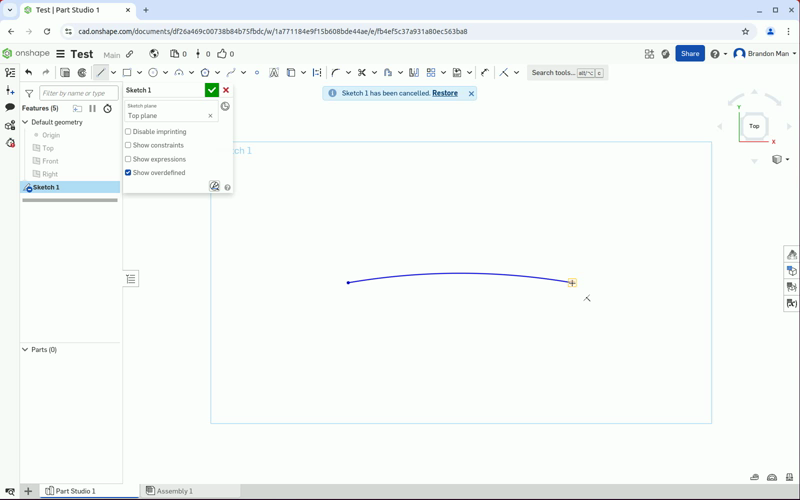
mouse_move(589, 282)
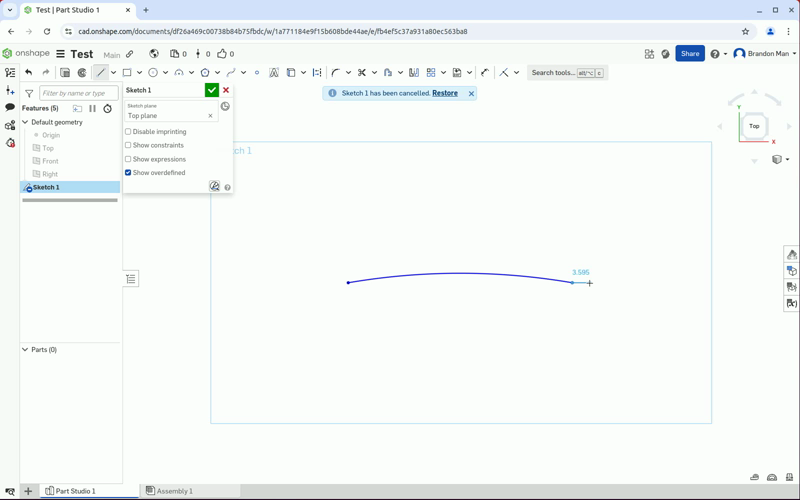
mouse_move(572, 278)
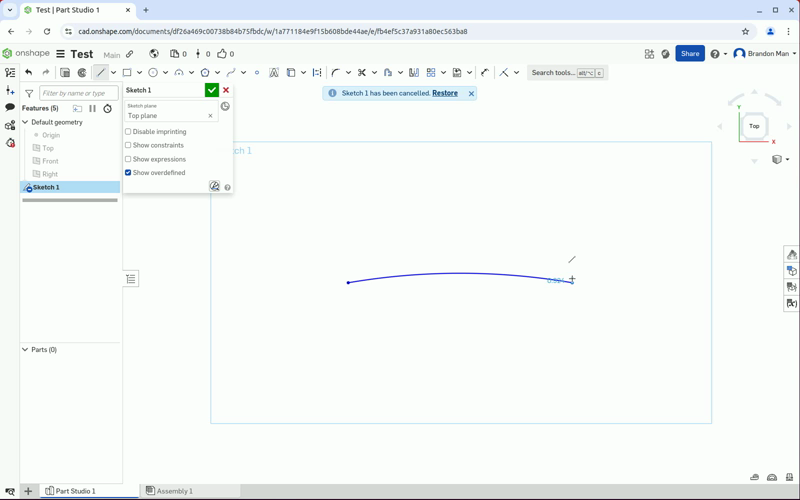
scroll(6)
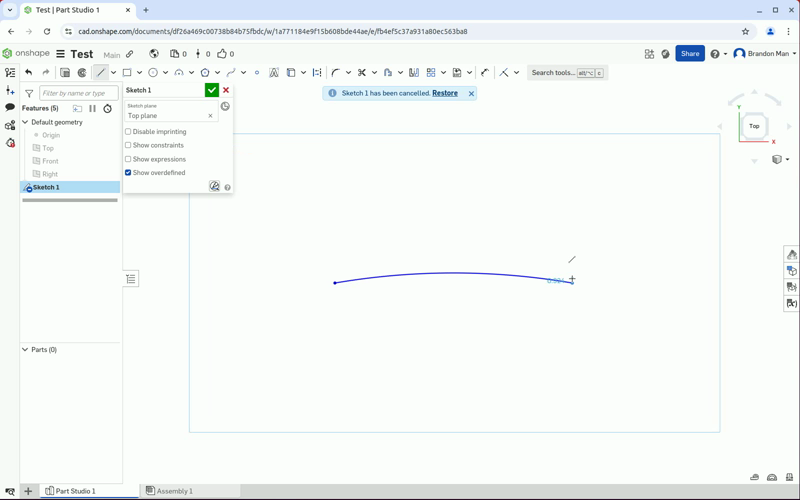
scroll(6)
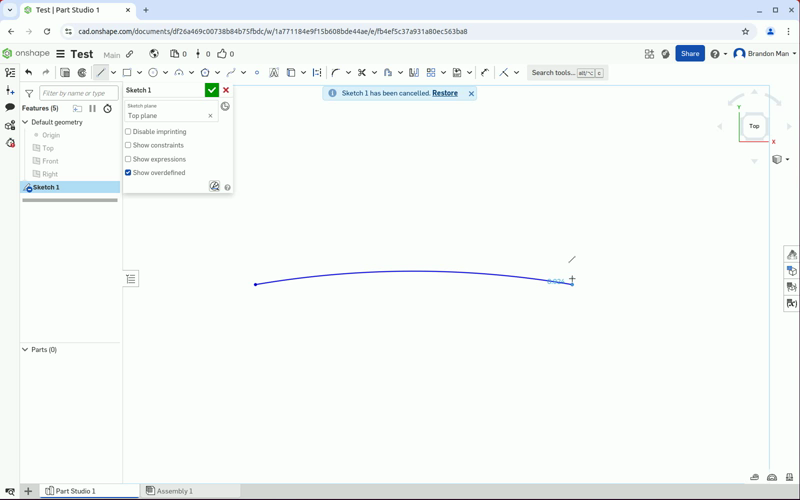
scroll(6)
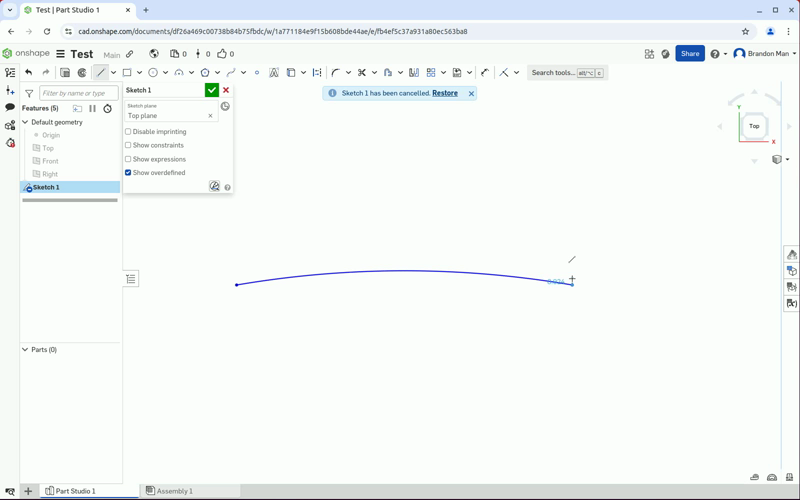
scroll(6)
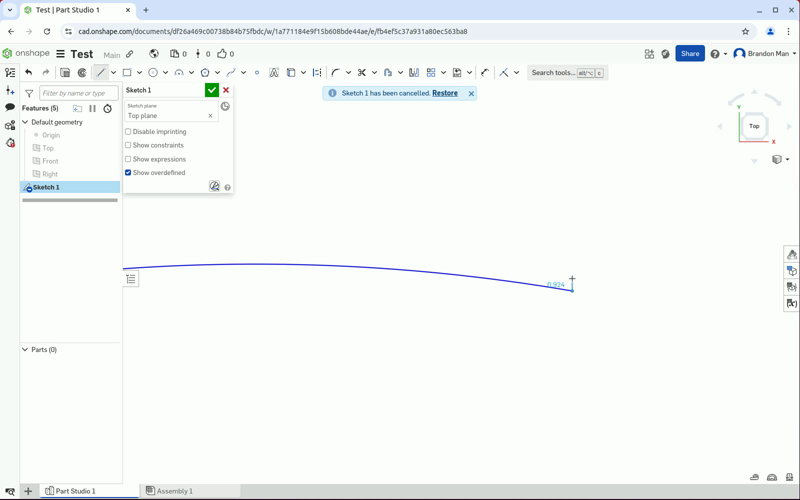
scroll(6)
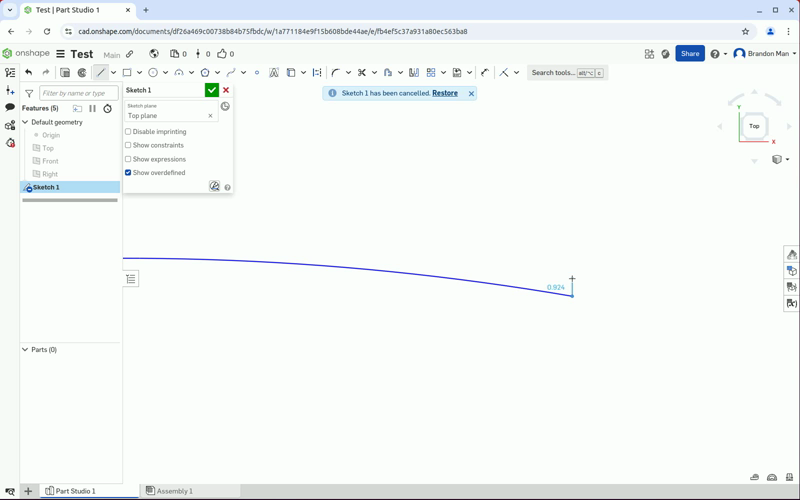
scroll(6)
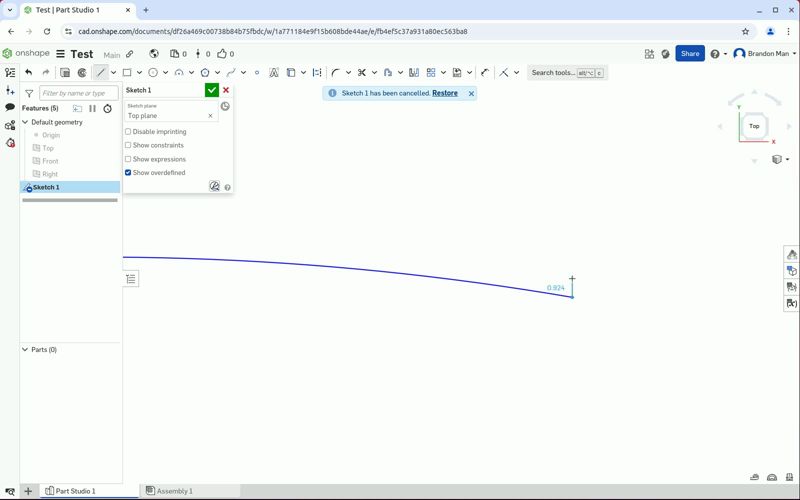
scroll(6)
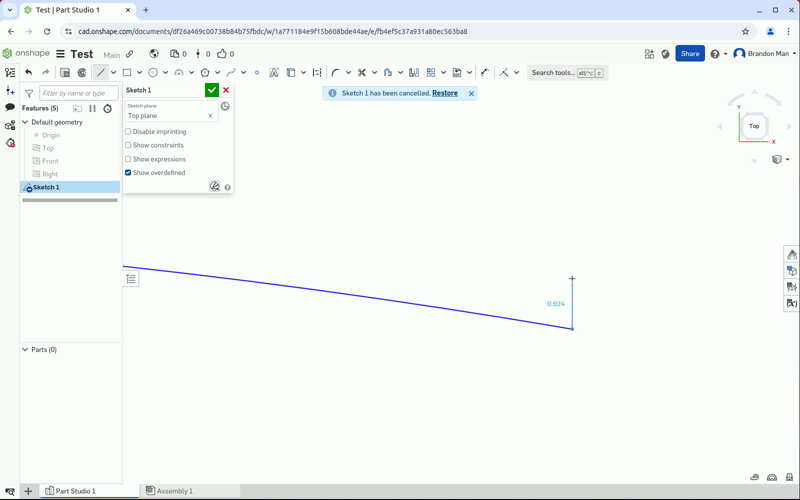
click(572, 278)
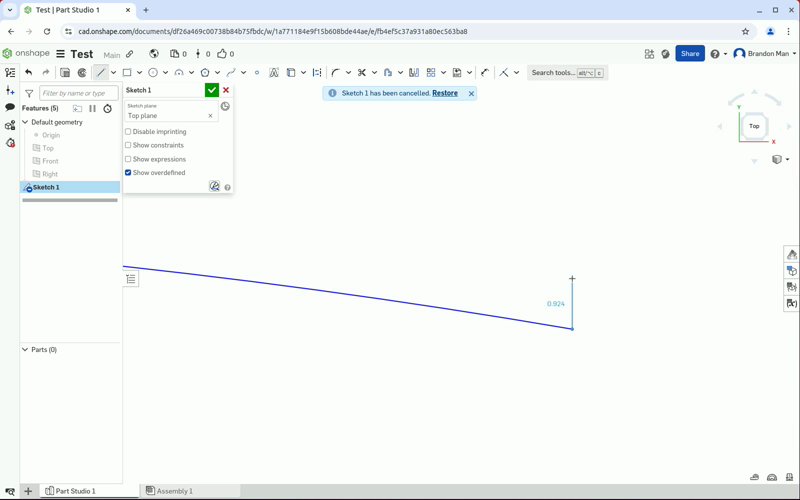
scroll(-6)
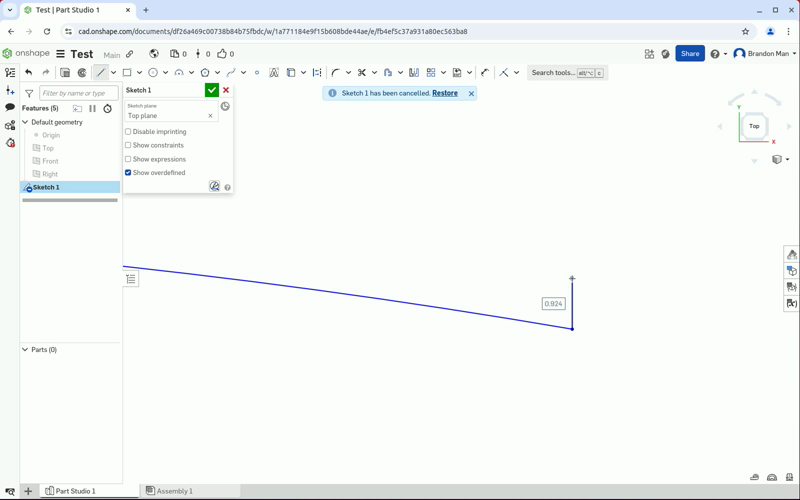
scroll(-6)
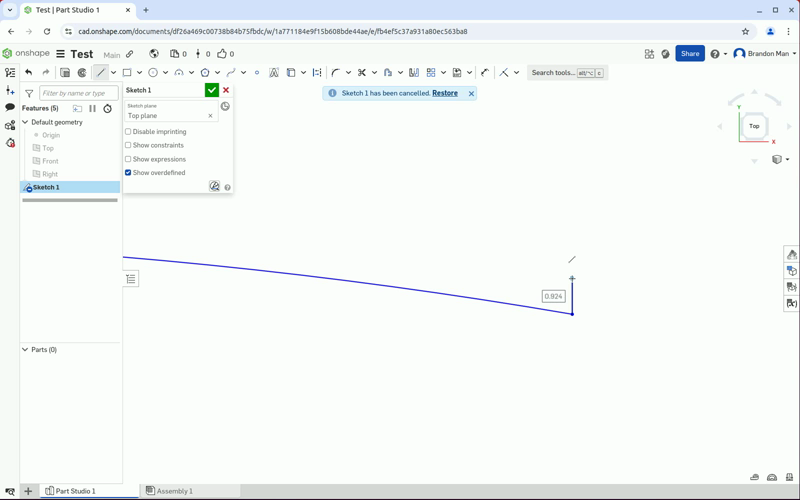
scroll(-6)
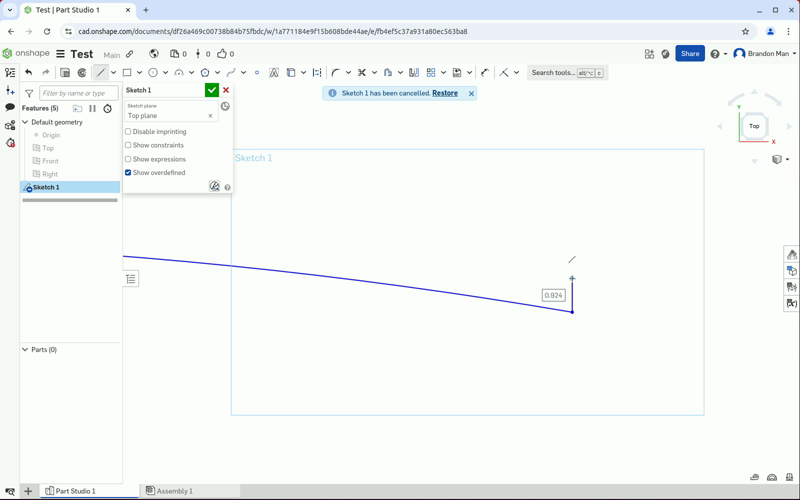
scroll(-6)
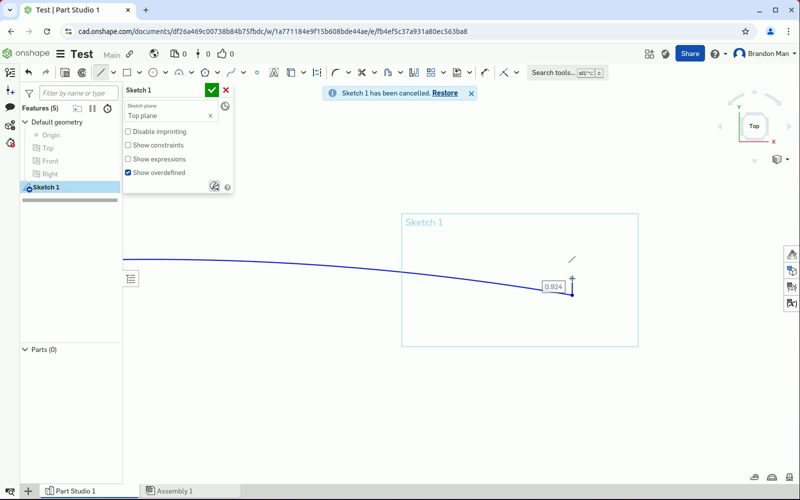
scroll(-6)
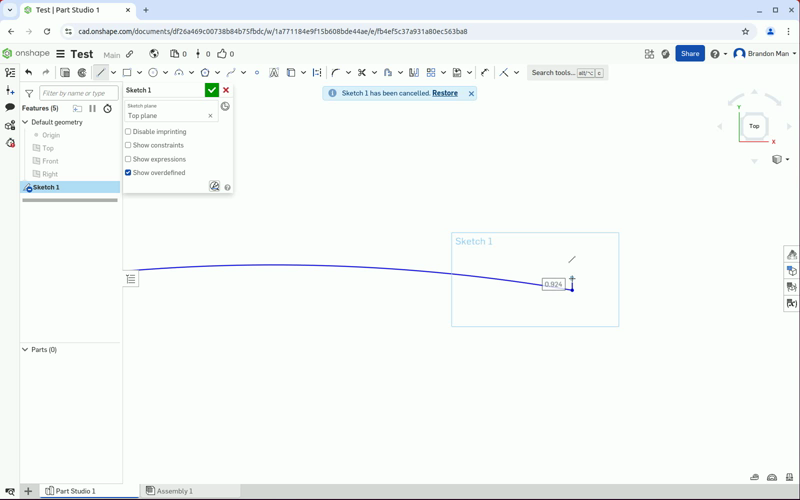
scroll(-6)
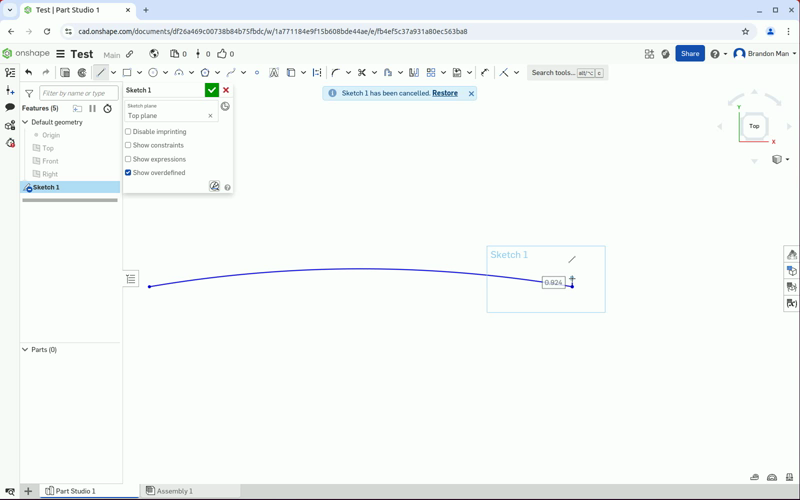
scroll(-6)
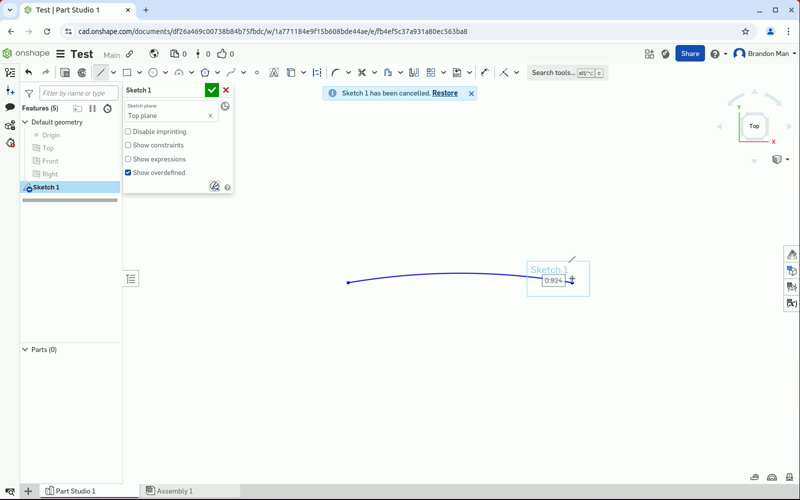
key_up(shift)
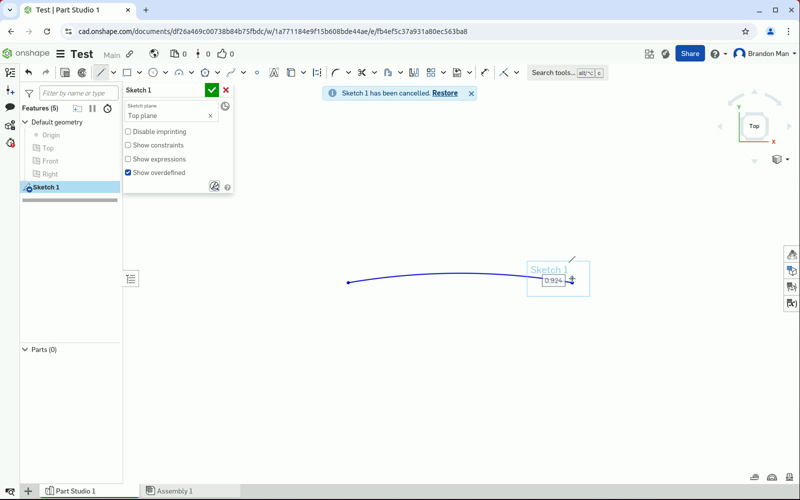
key(esc)
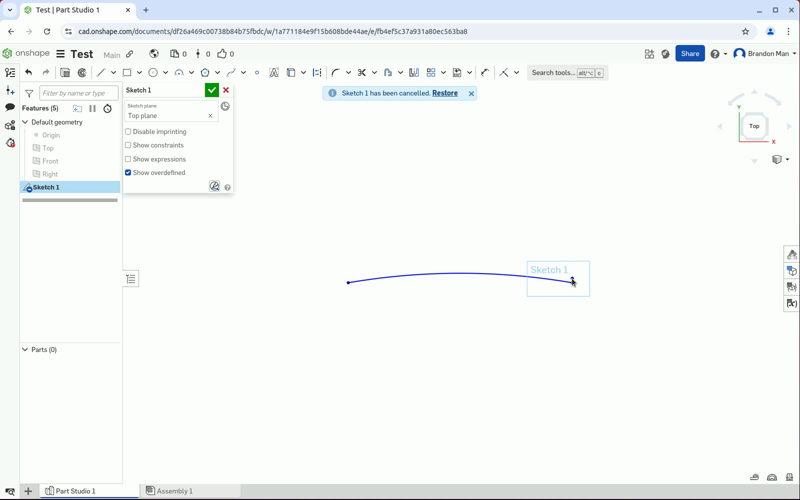
key(a)
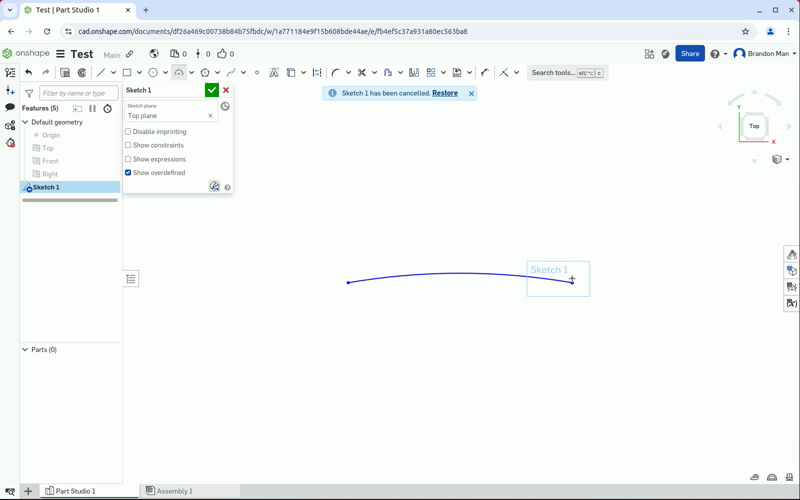
mouse_move(572, 278)
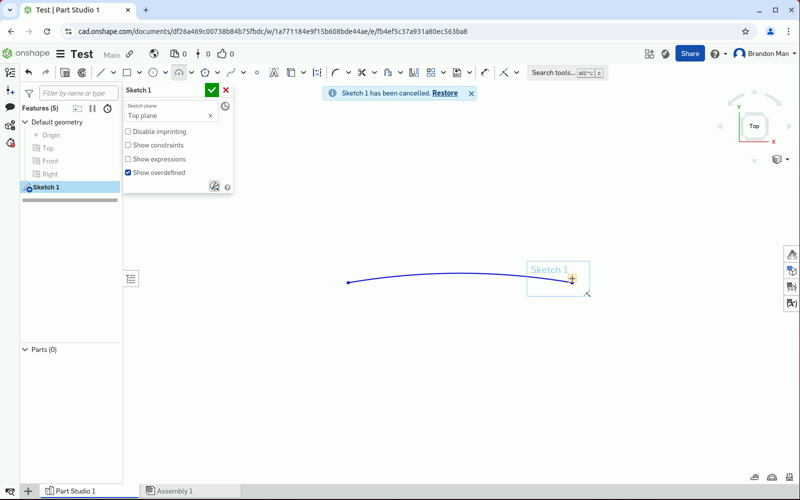
click(572, 278)
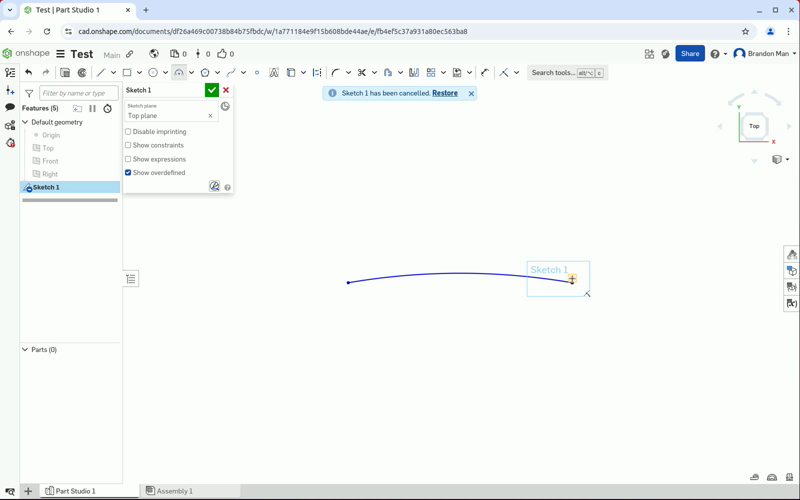
key_down(shift)
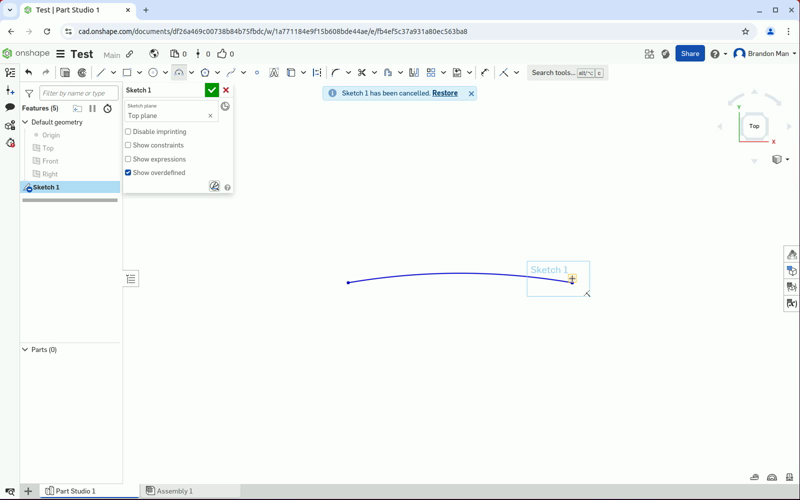
mouse_move(348, 278)
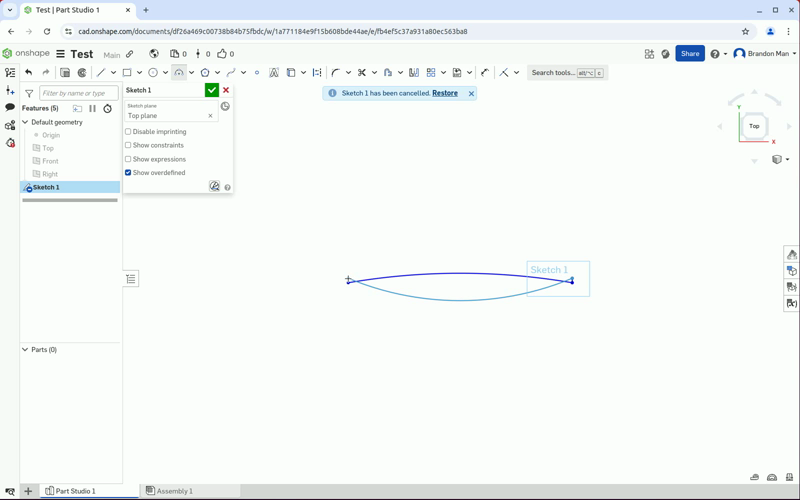
click(348, 278)
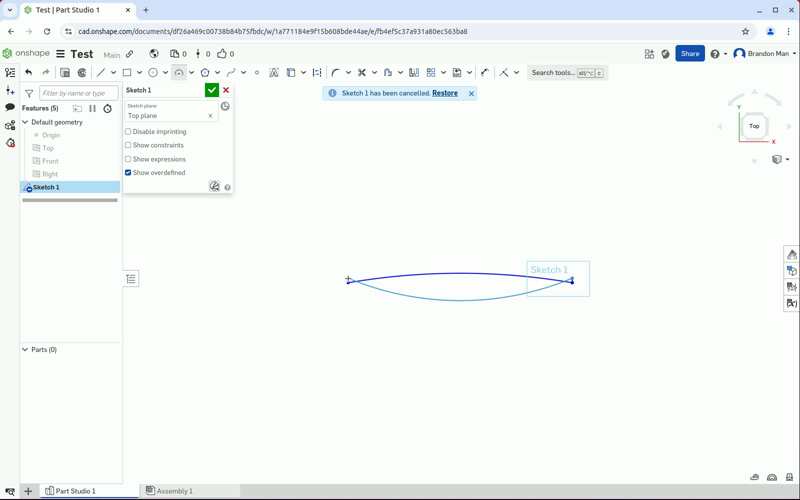
mouse_move(460, 268)
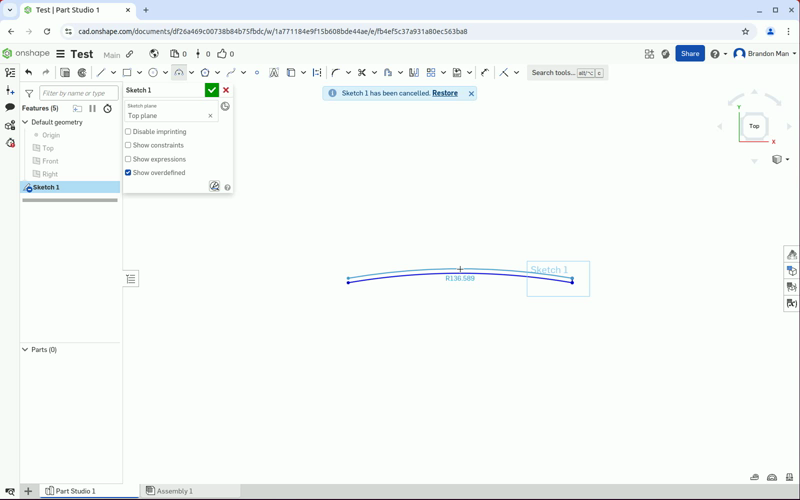
click(460, 268)
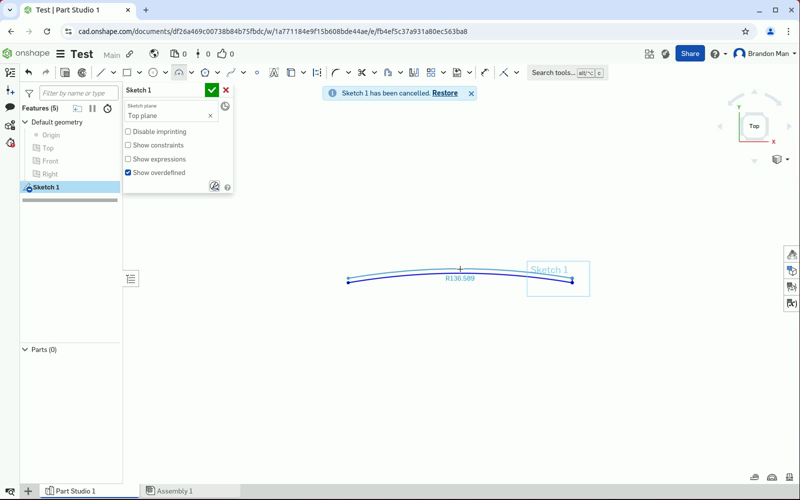
key_up(shift)
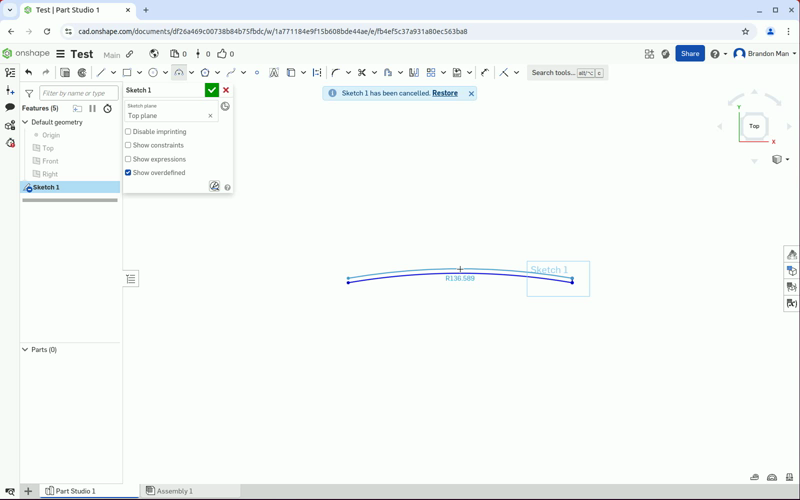
key(esc)
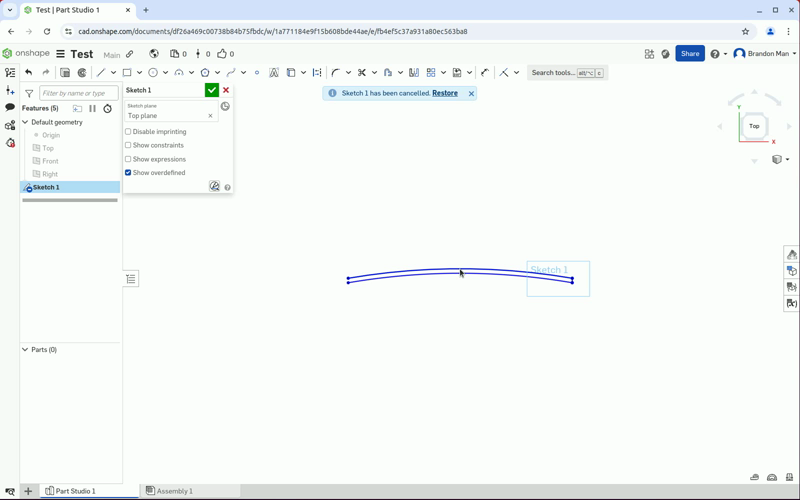
key(l)
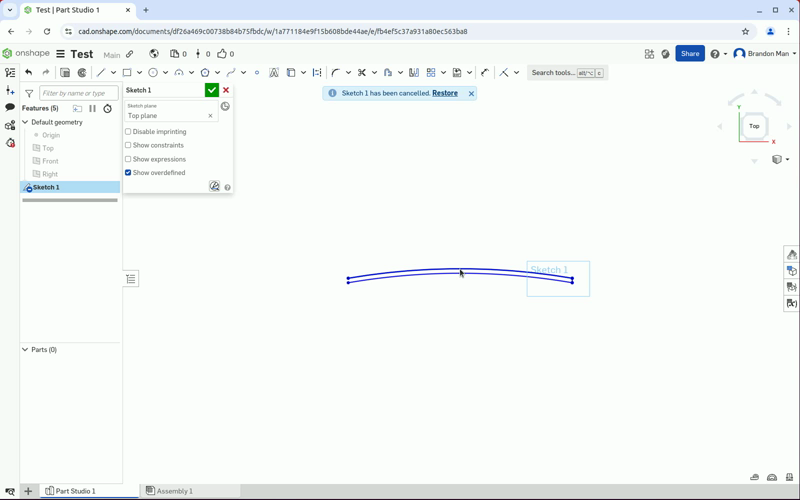
mouse_move(348, 278)
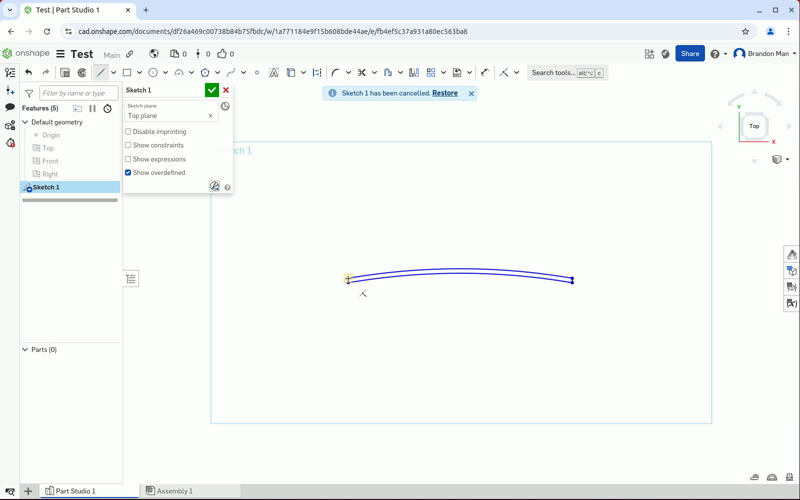
click(348, 278)
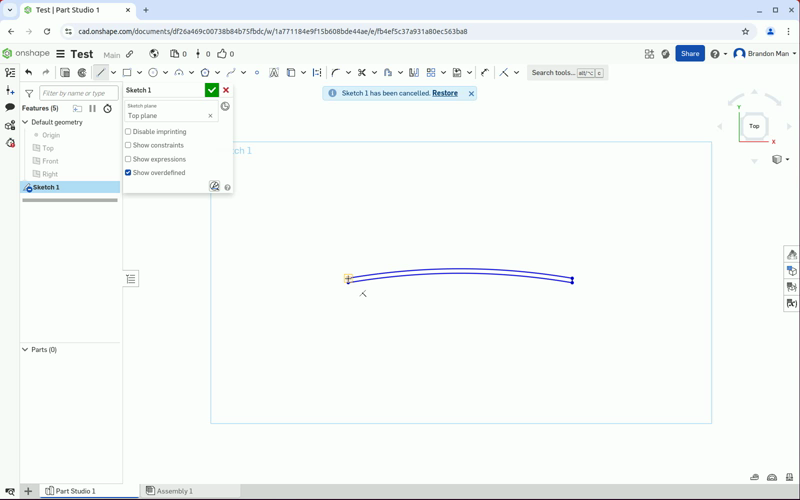
mouse_move(378, 278)
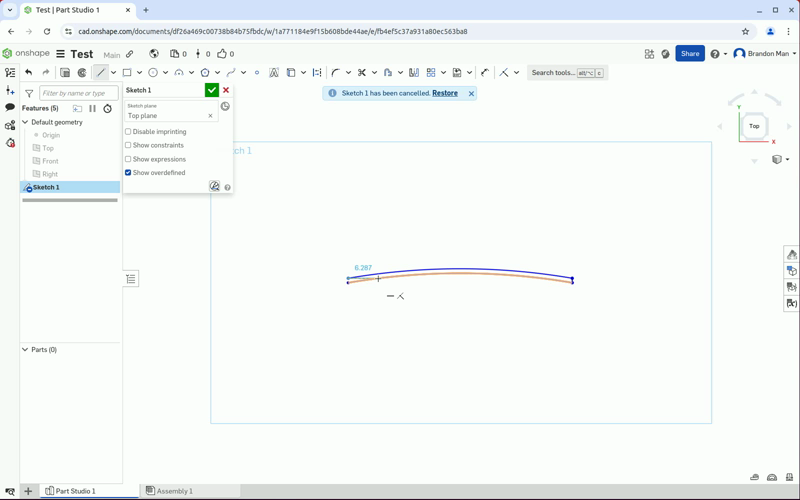
key_down(shift)
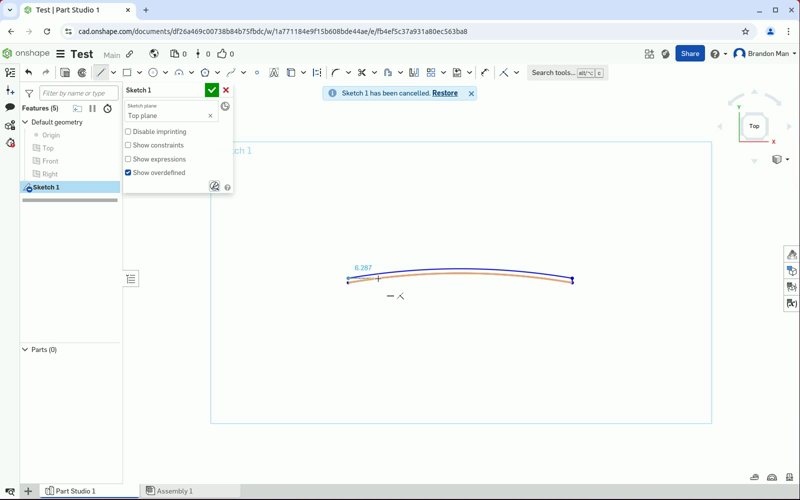
mouse_move(348, 282)
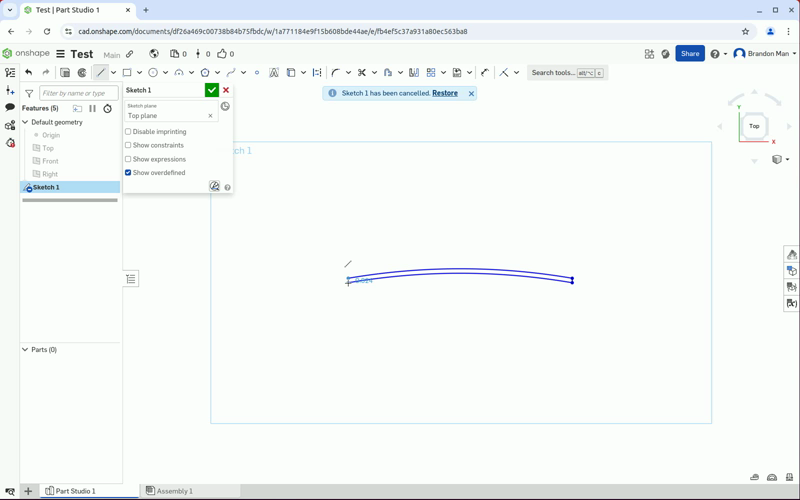
scroll(6)
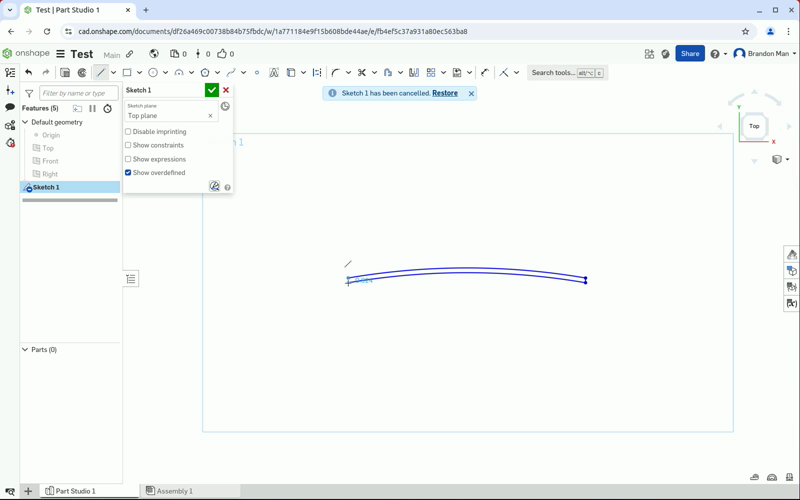
scroll(6)
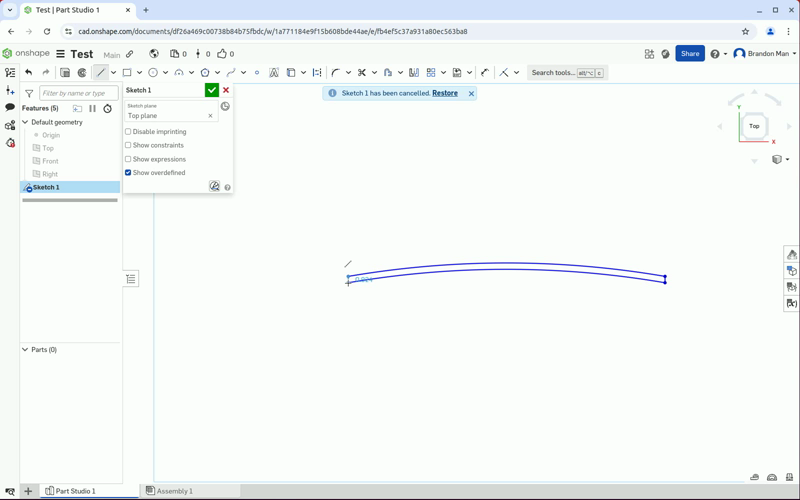
scroll(6)
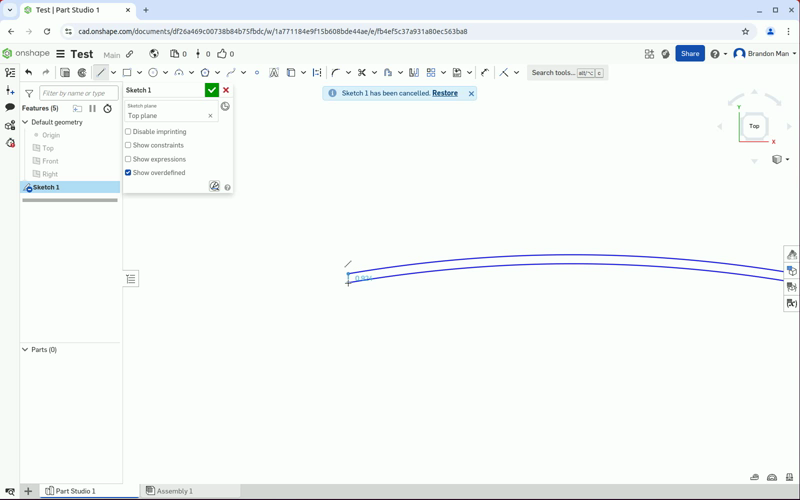
scroll(6)
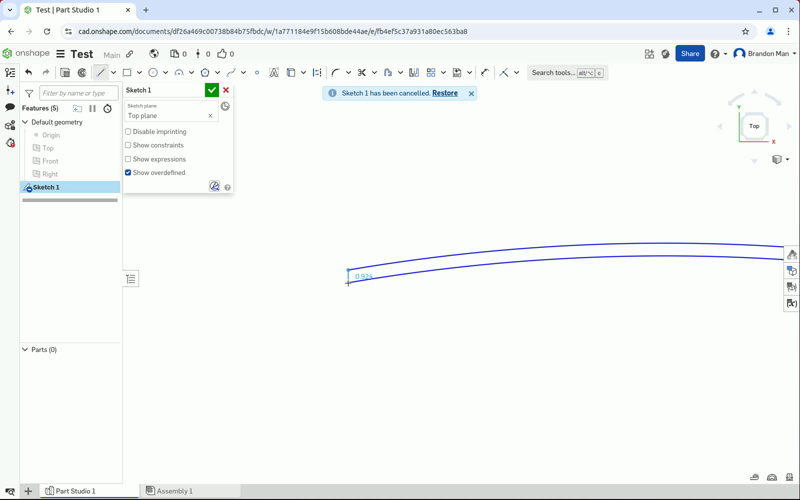
scroll(6)
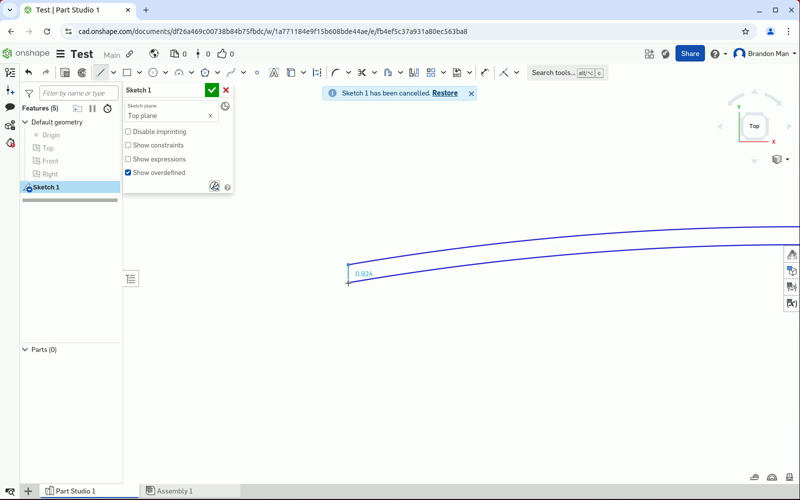
scroll(6)
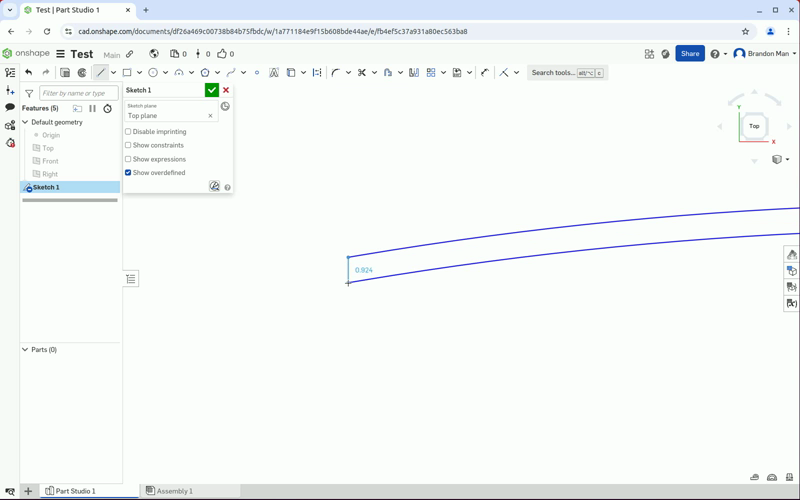
scroll(6)
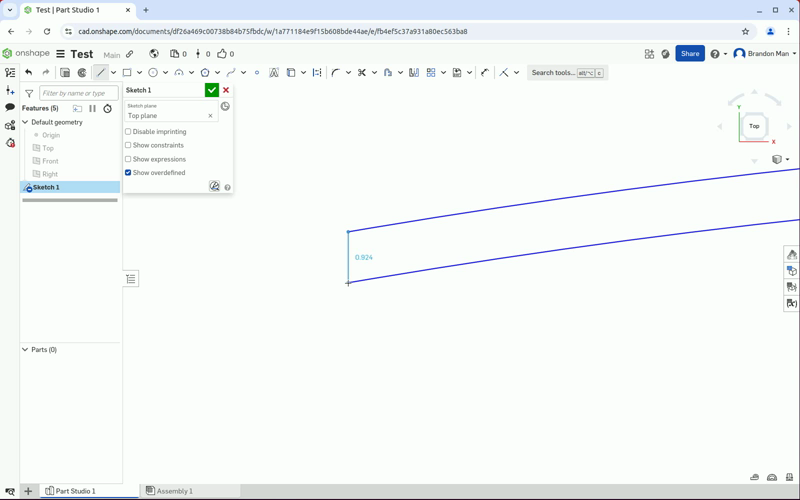
key_up(shift)
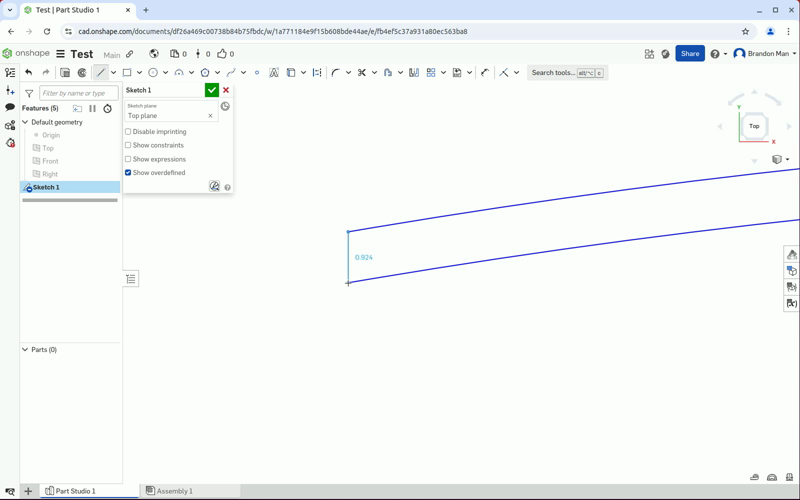
click(348, 282)
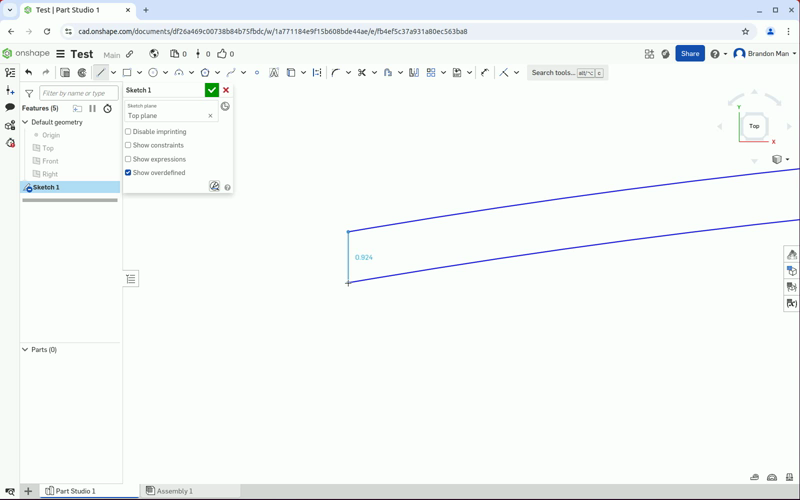
scroll(-6)
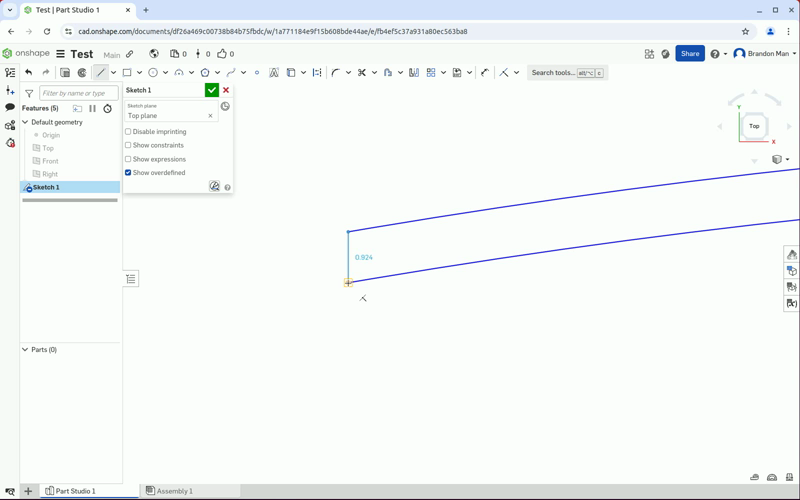
scroll(-6)
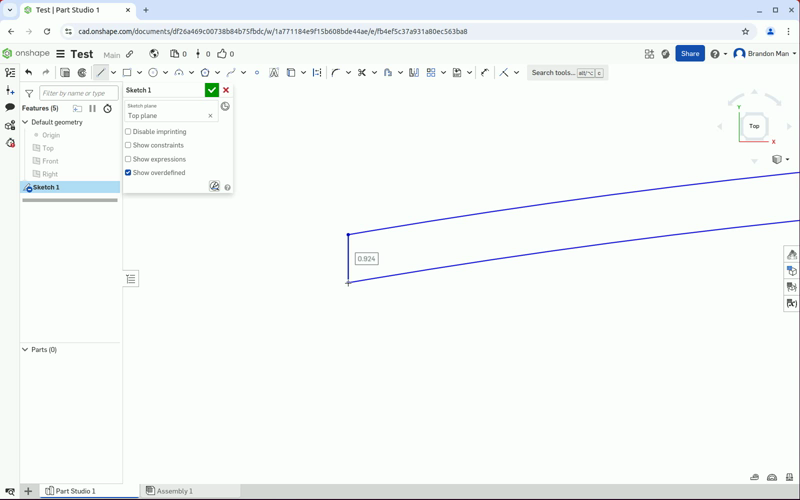
scroll(-6)
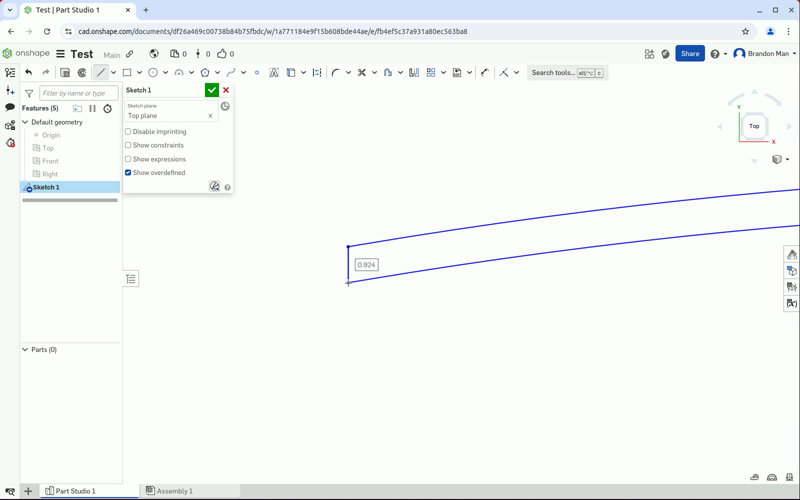
scroll(-6)
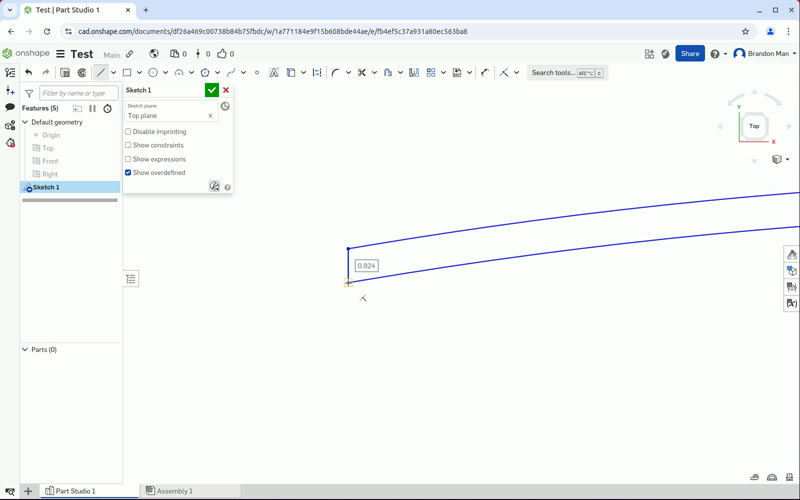
scroll(-6)
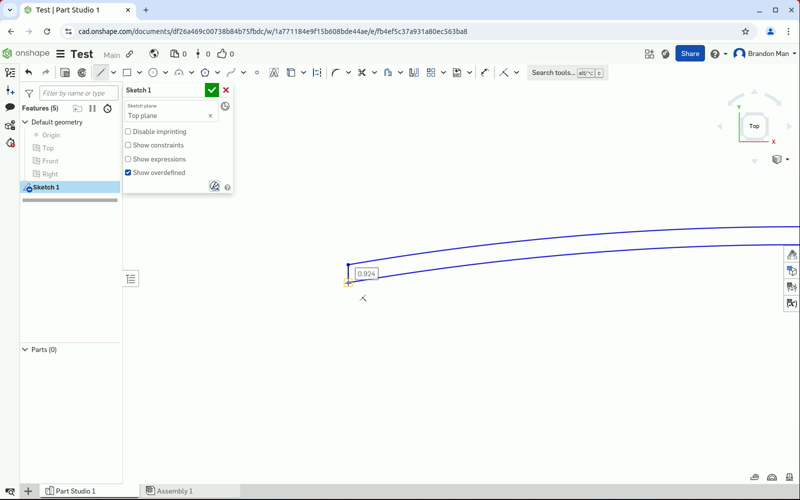
scroll(-6)
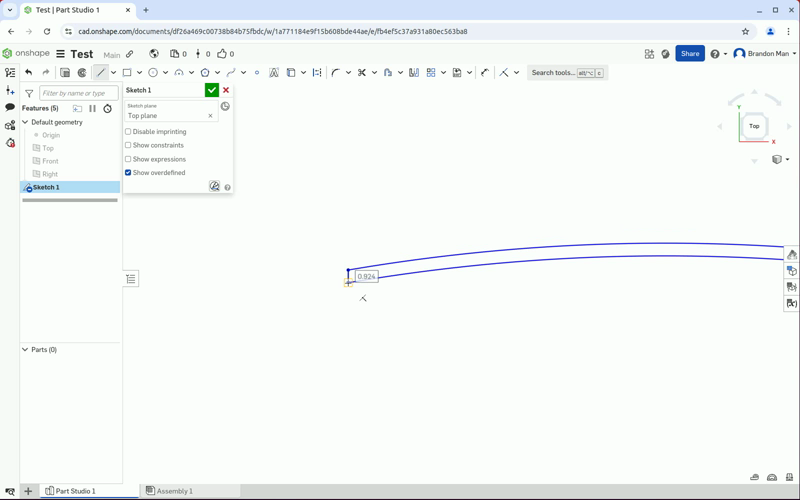
scroll(-6)
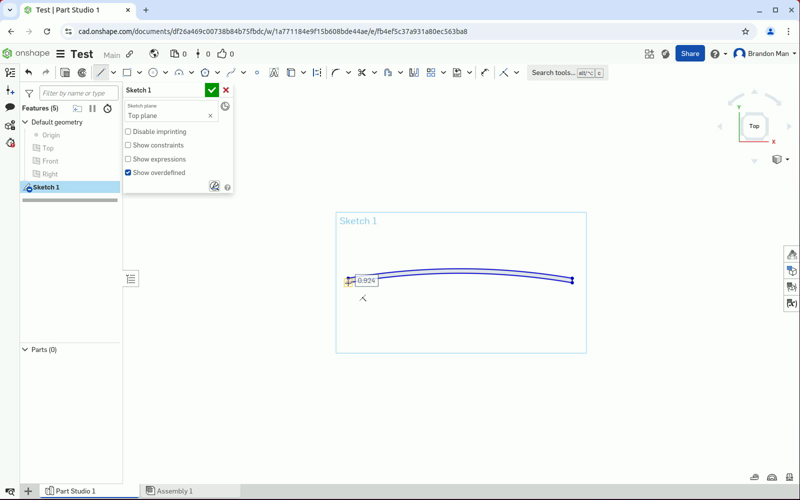
key(esc)
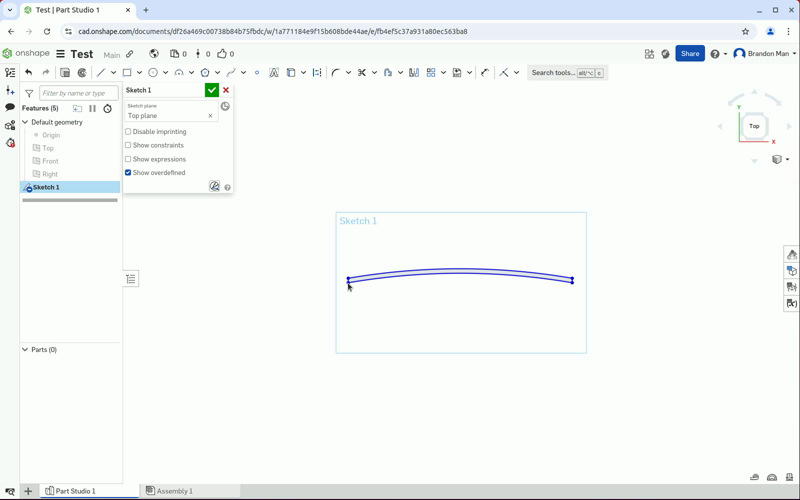
mouse_move(378, 276)
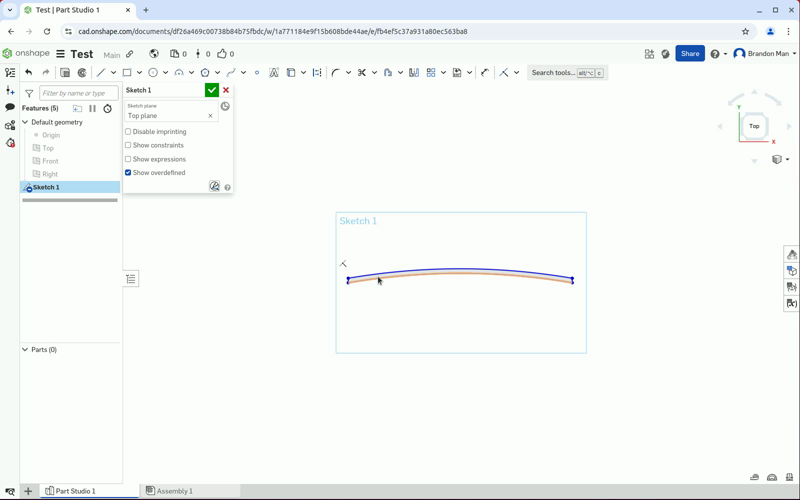
scroll(6)
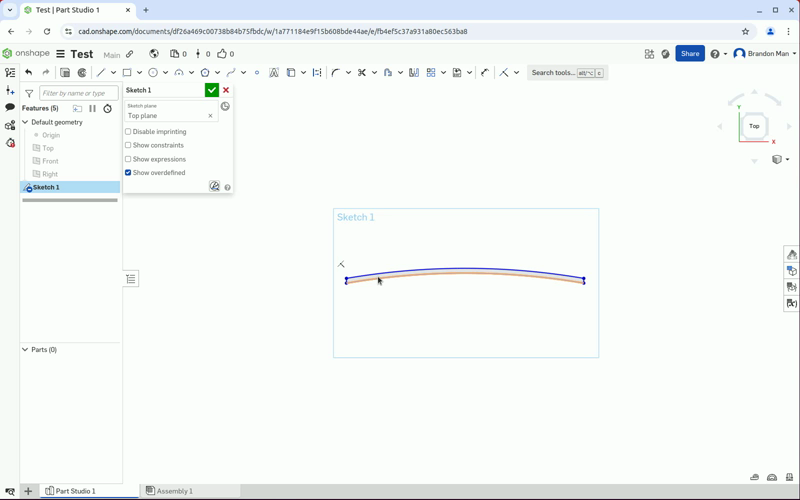
scroll(6)
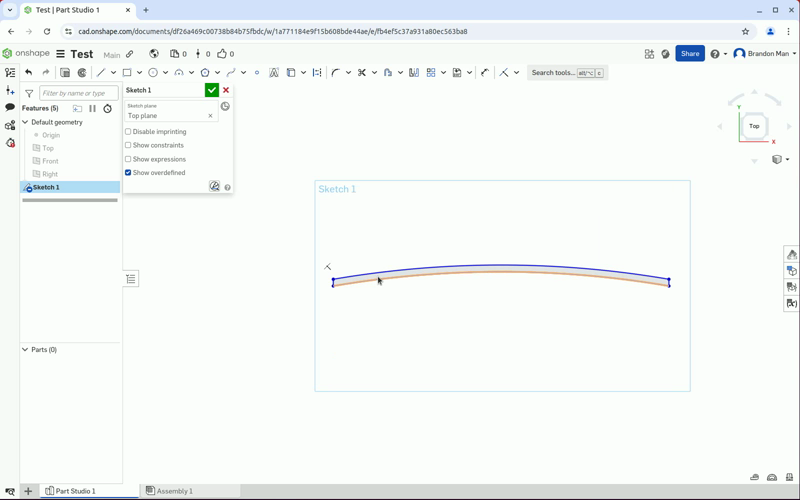
scroll(6)
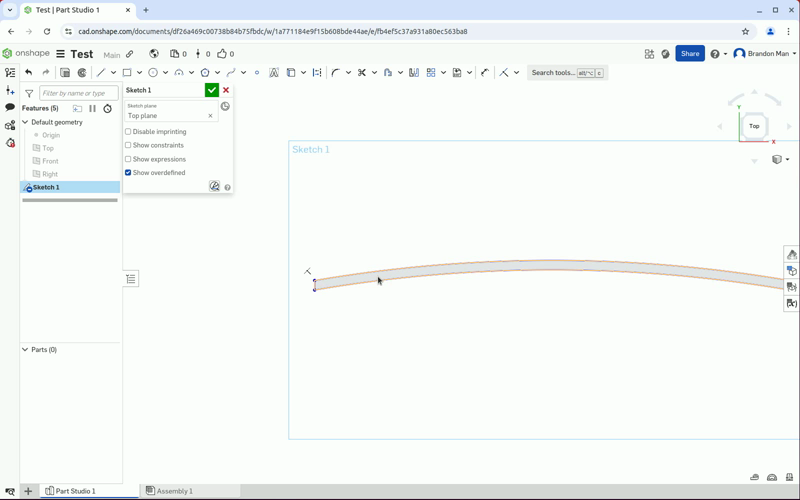
scroll(6)
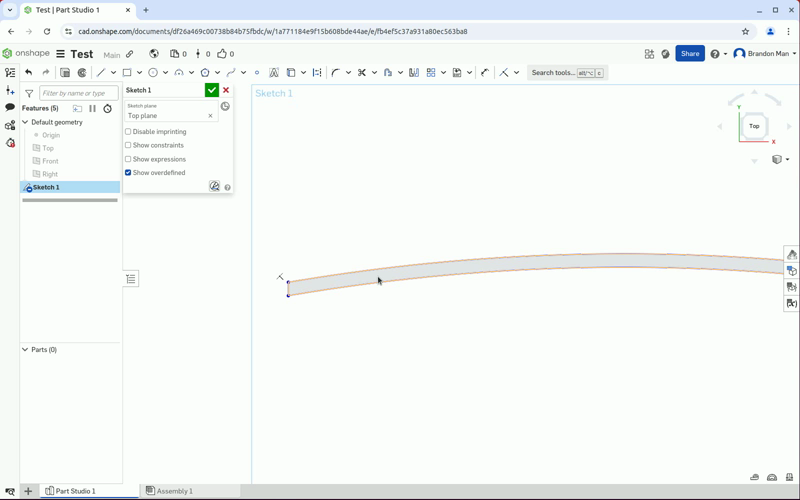
scroll(6)
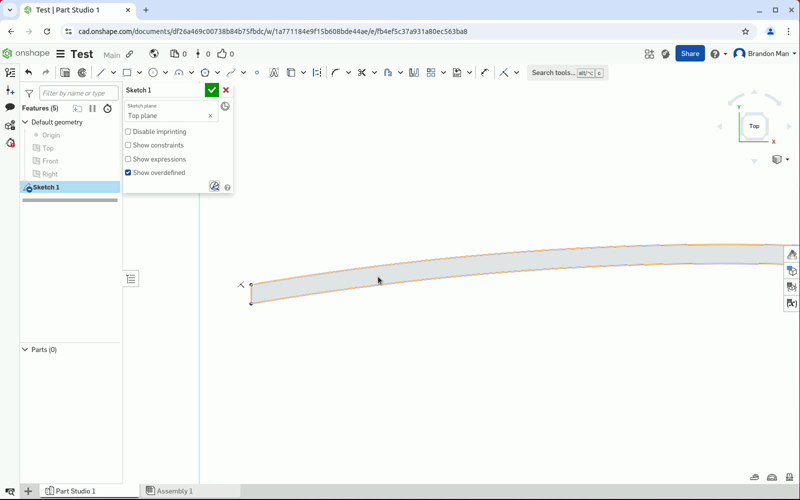
scroll(6)
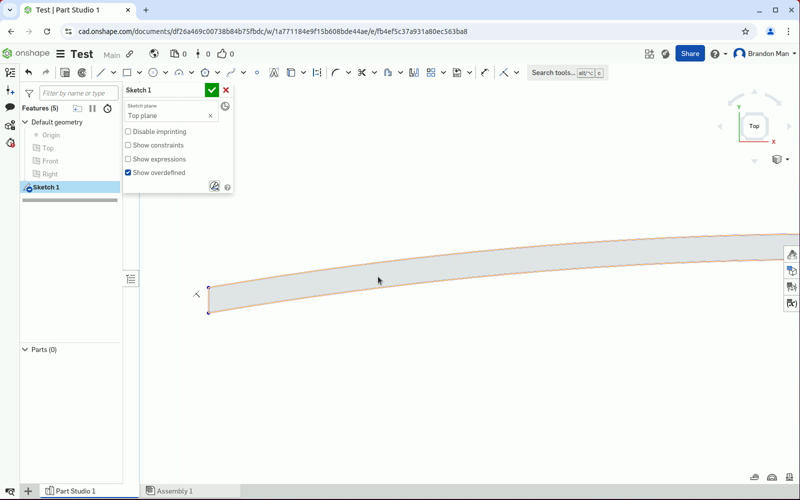
scroll(6)
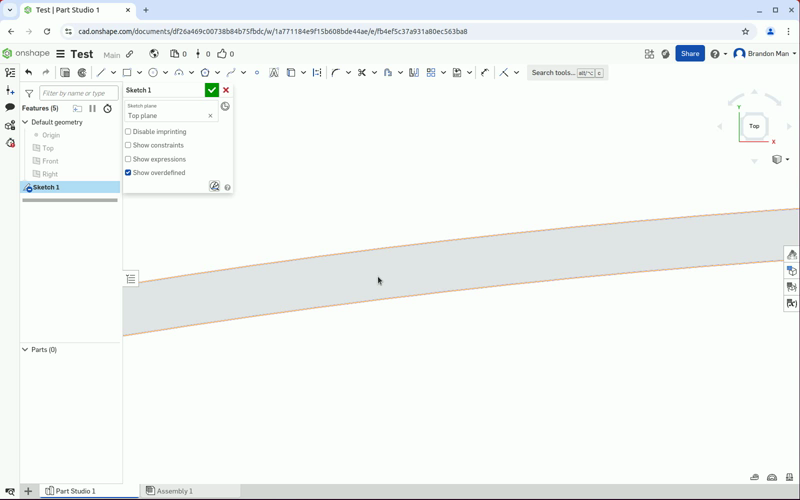
click(378, 276)
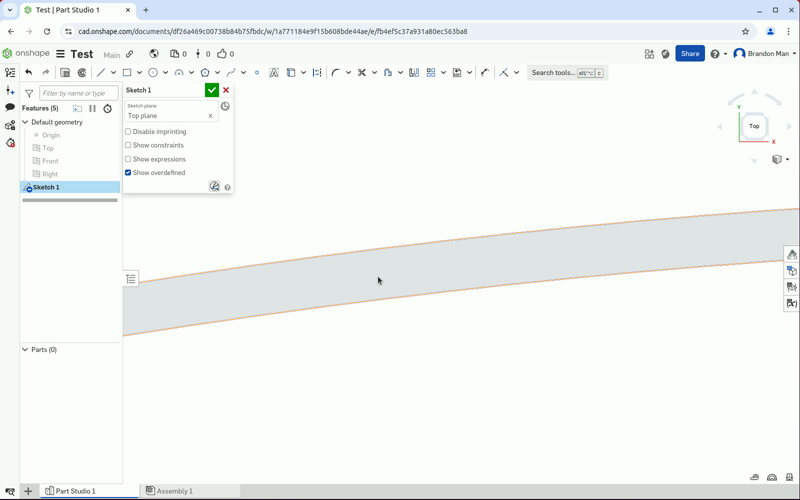
scroll(-6)
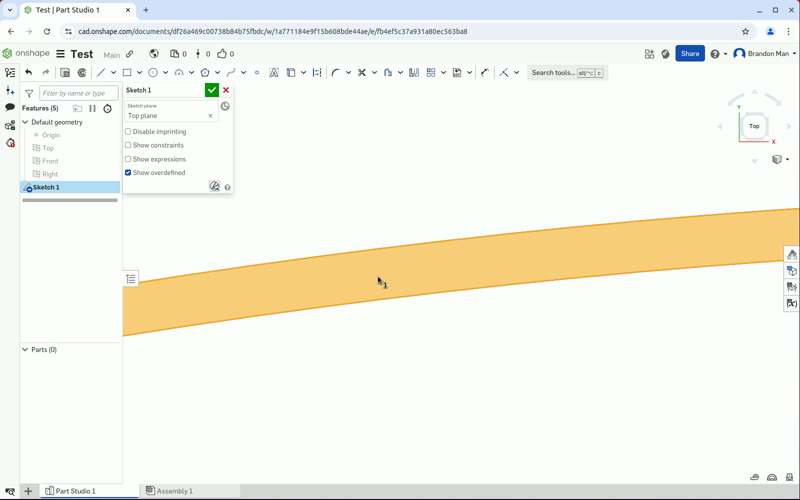
scroll(-6)
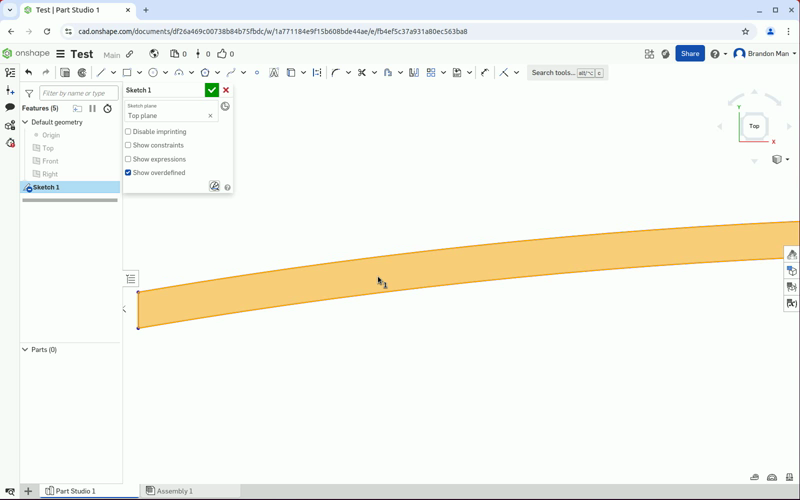
scroll(-6)
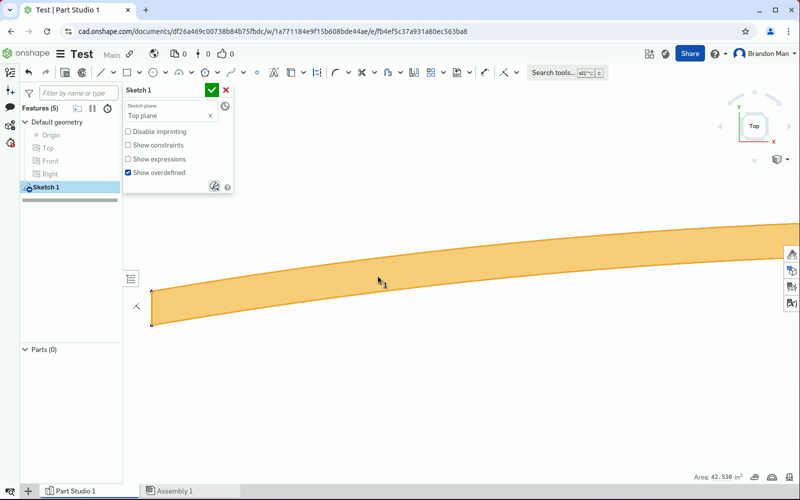
scroll(-6)
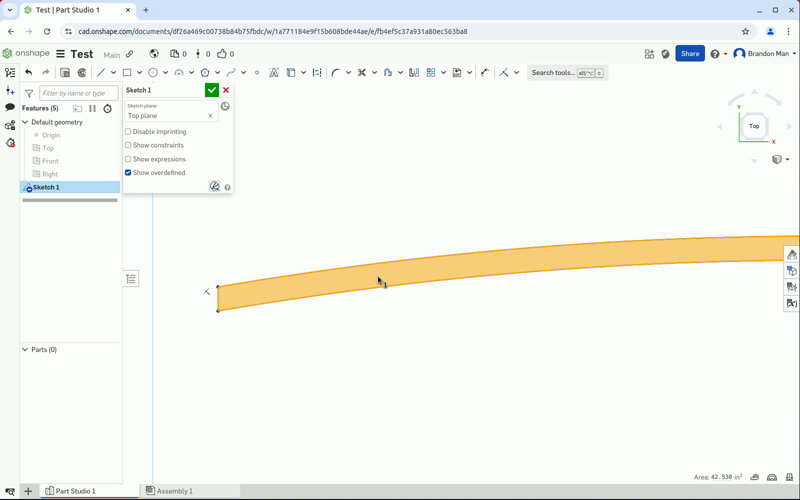
scroll(-6)
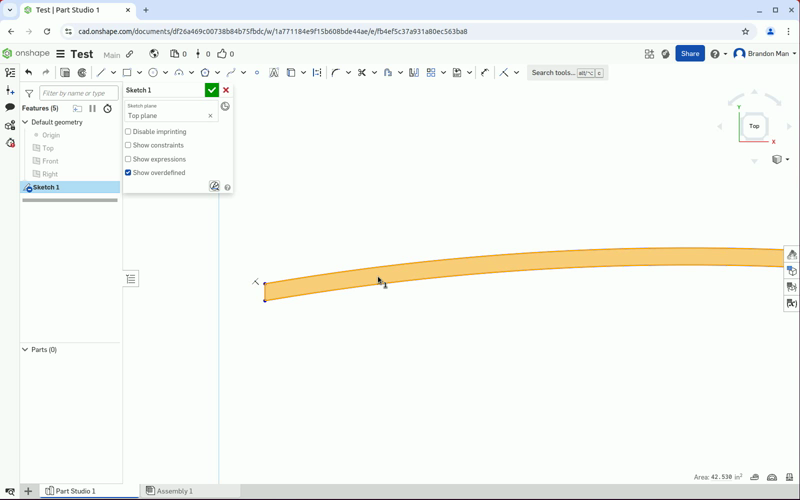
scroll(-6)
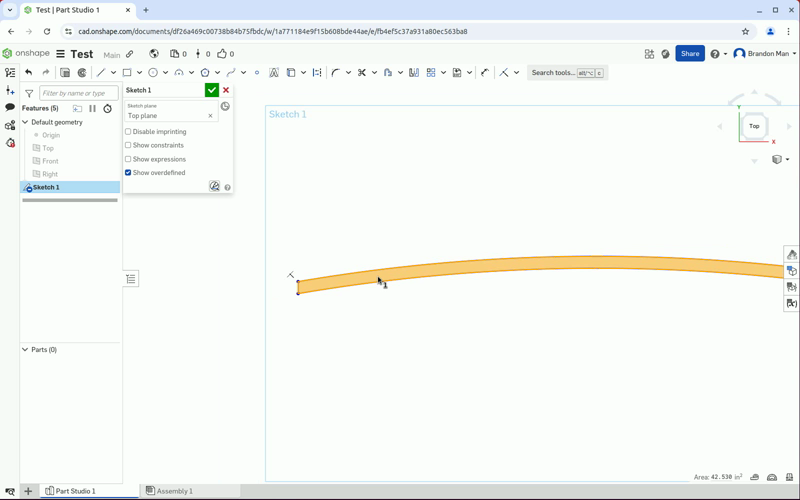
scroll(-6)
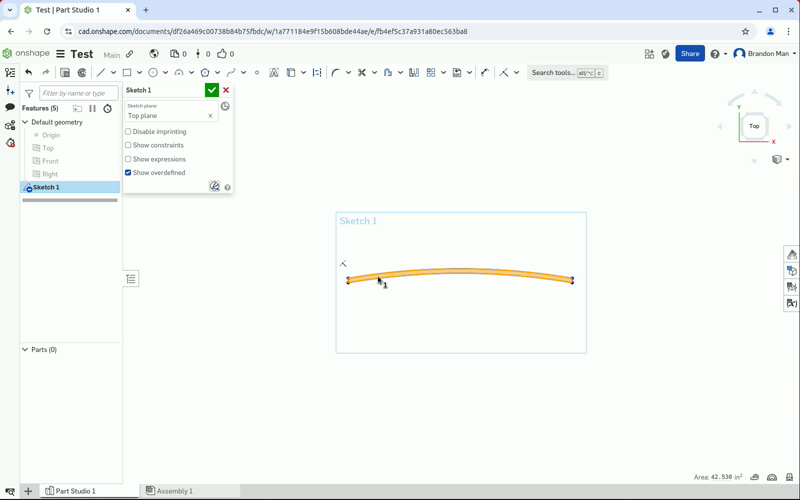
mouse_move(73, 352)
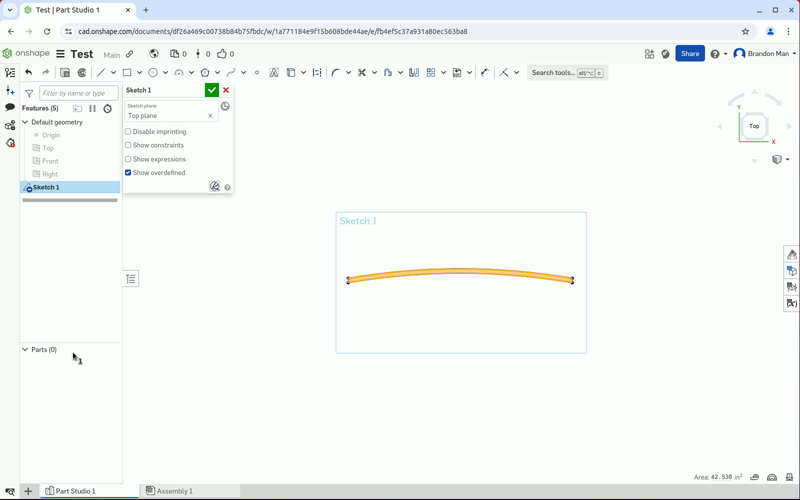
key(shift+y)
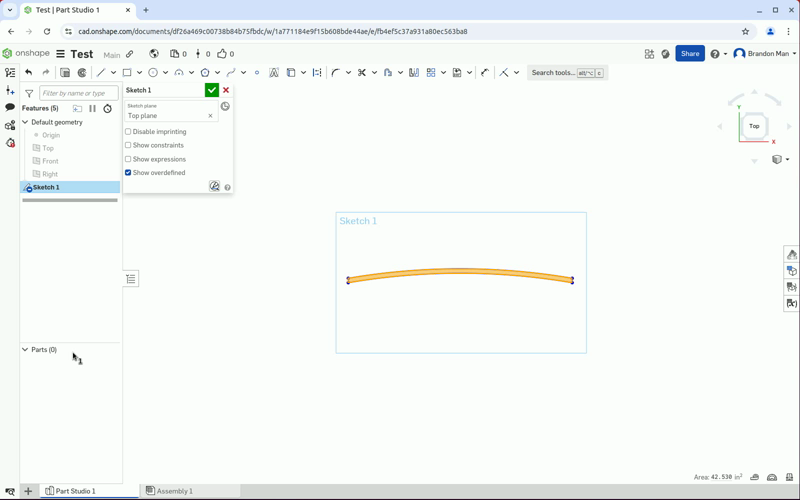
key(shift+e)
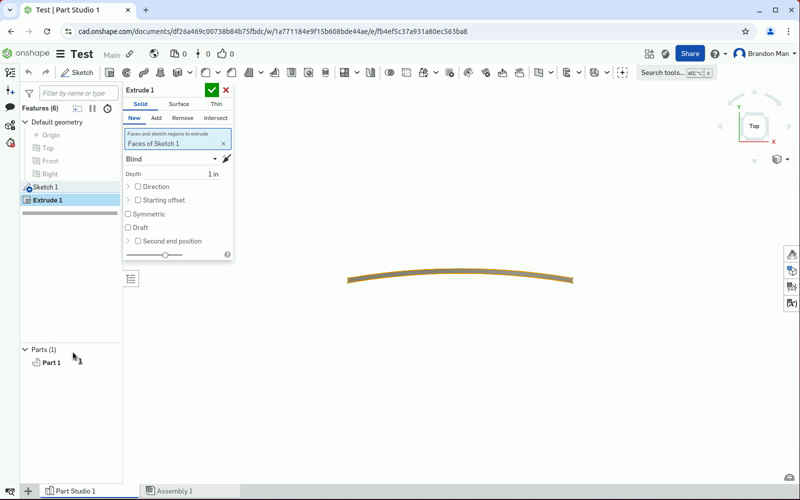
mouse_move(143, 106)
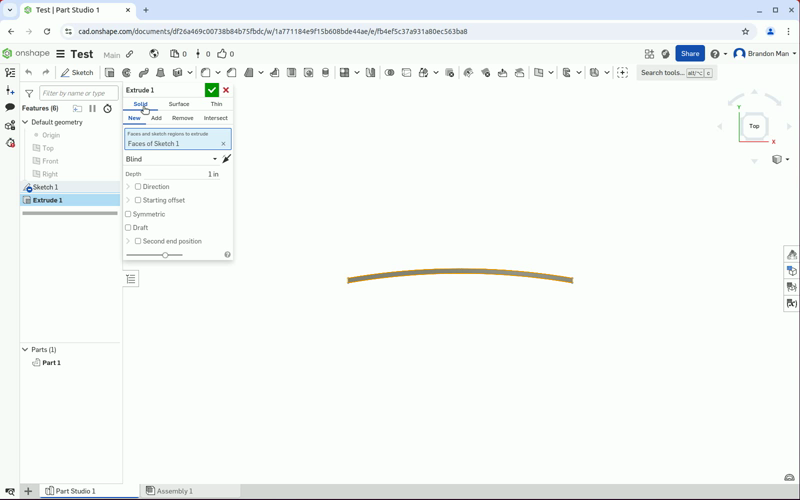
click(143, 106)
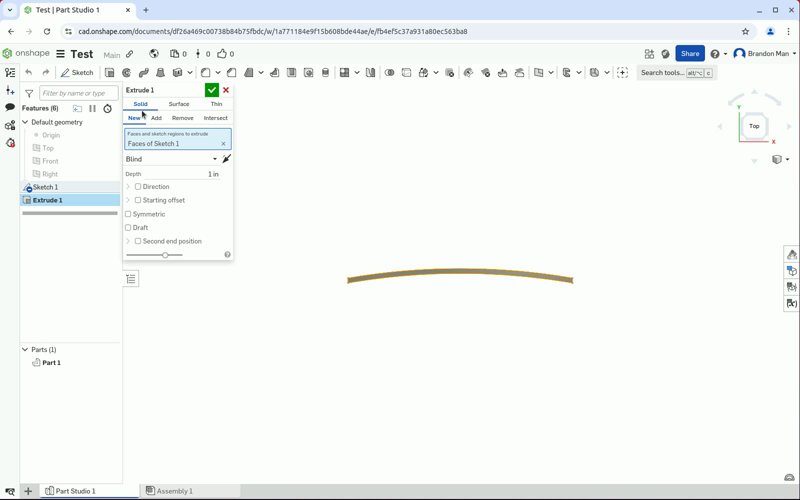
mouse_move(137, 120)
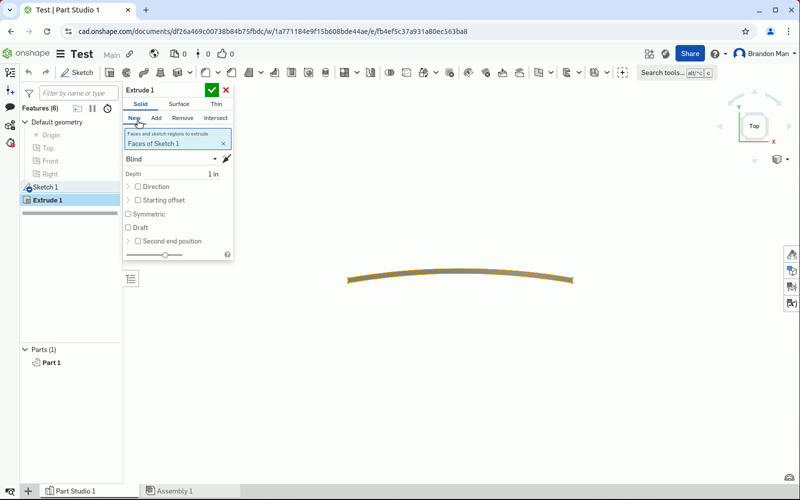
click(137, 120)
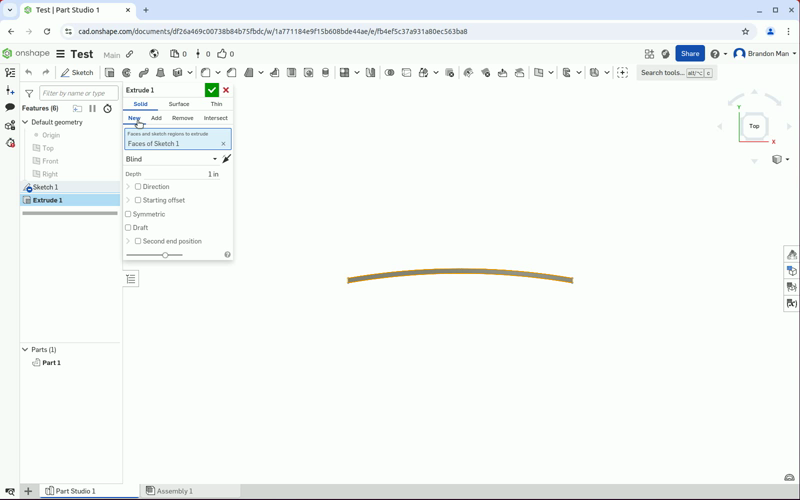
key(tab, 4)
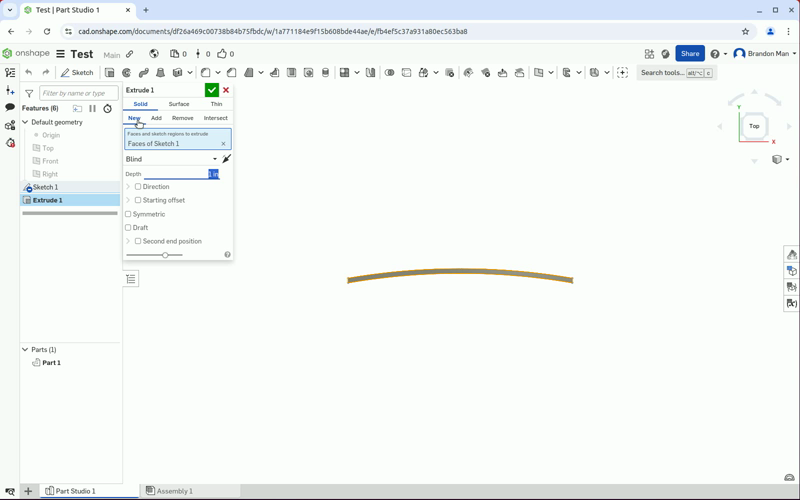
text(-0.241)
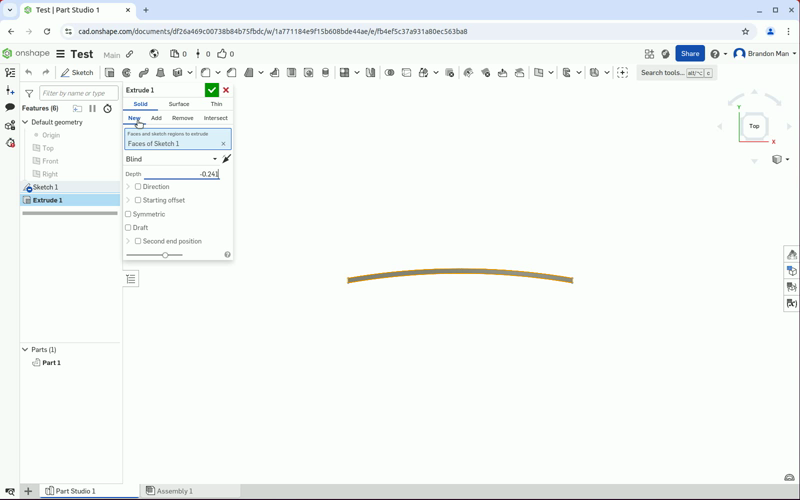
key(enter)
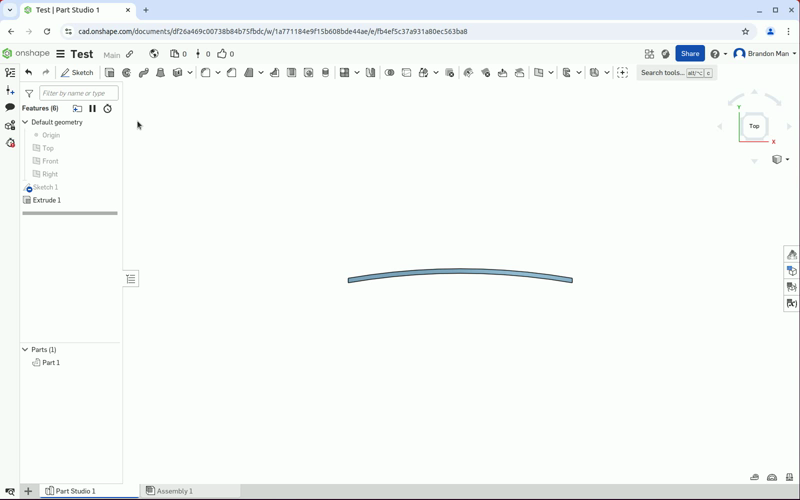
key(shift+h)
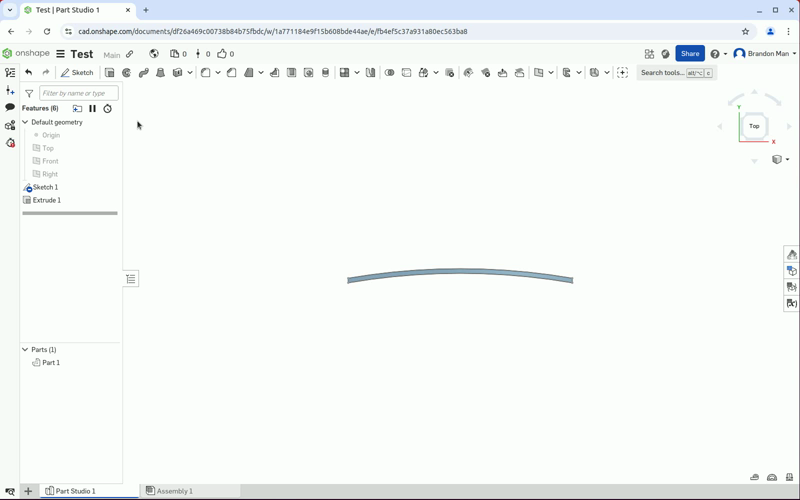
key(shift+h)
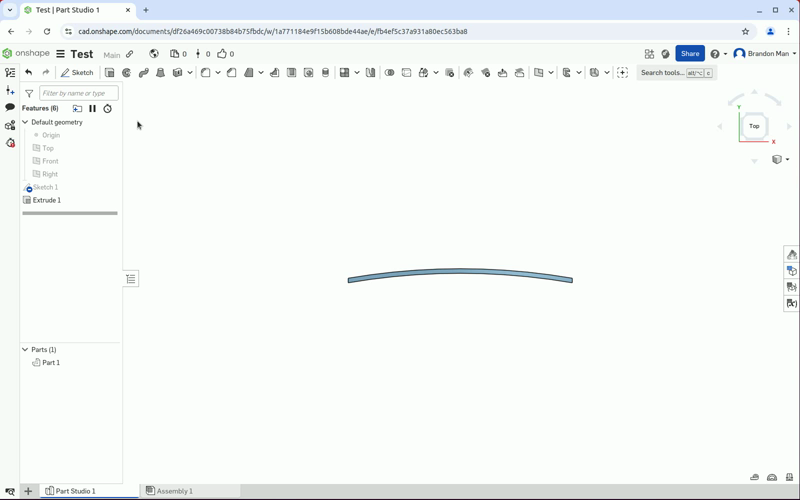
mouse_move(73, 189)
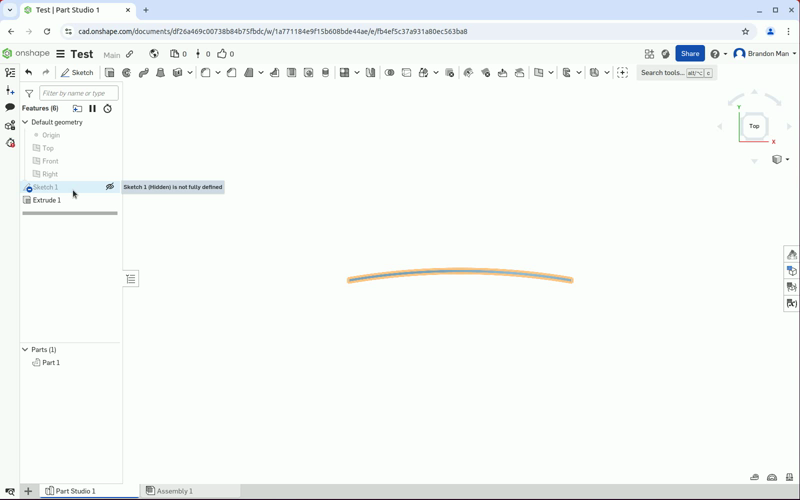
click(73, 189)
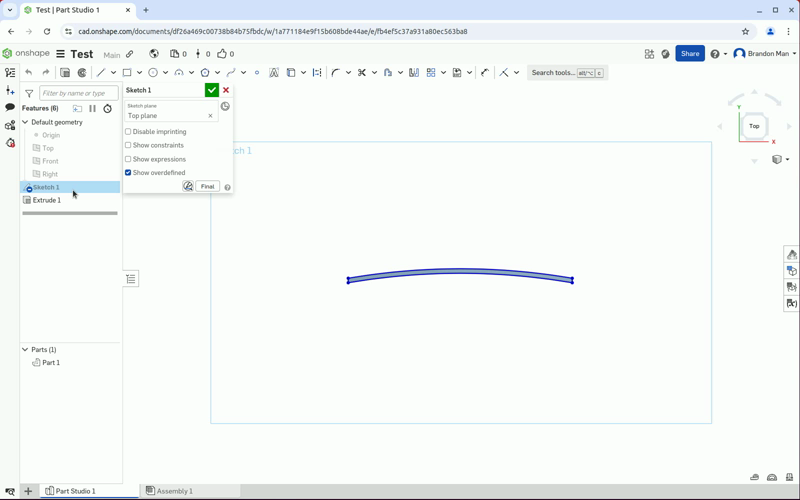
mouse_move(229, 92)
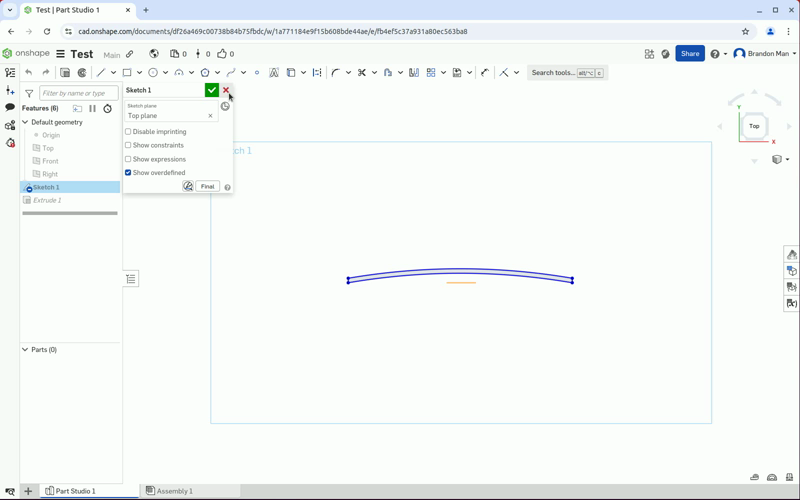
click(229, 92)
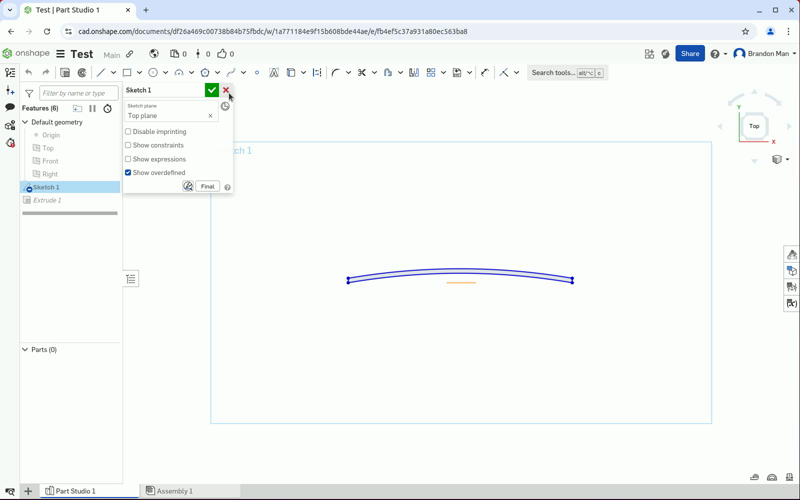
key(shift+s)
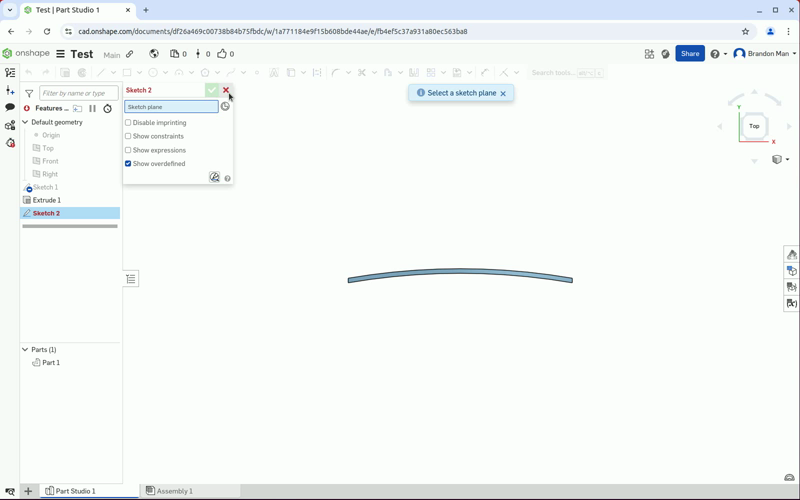
mouse_move(73, 150)
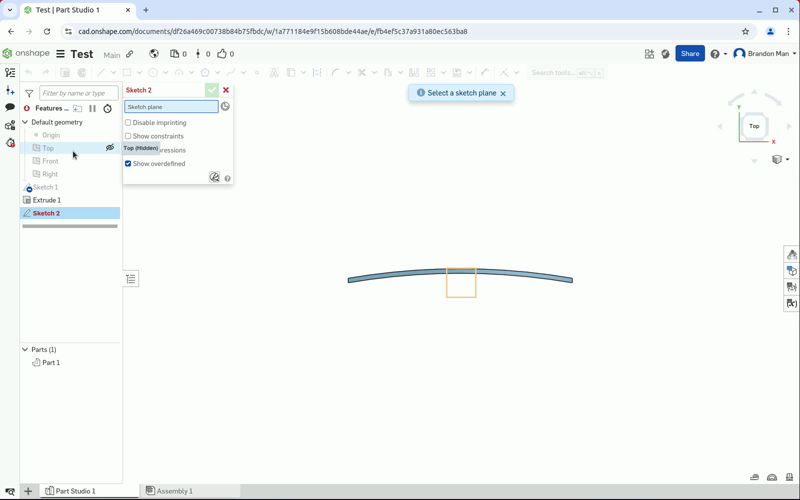
click(73, 150)
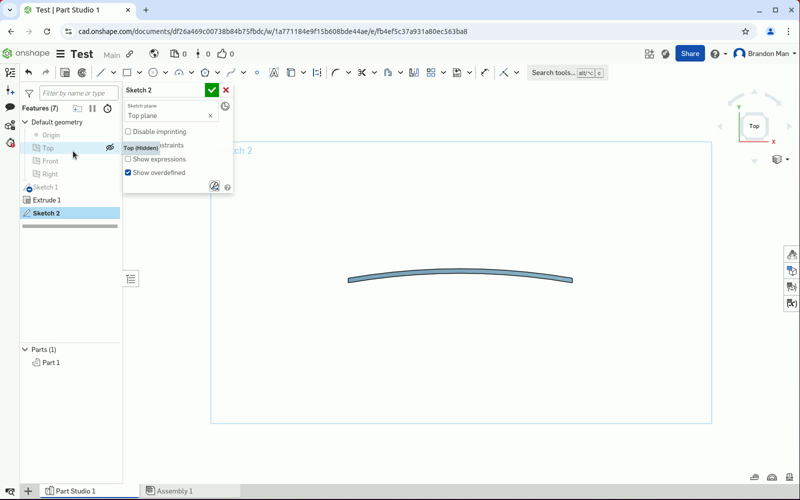
mouse_move(73, 352)
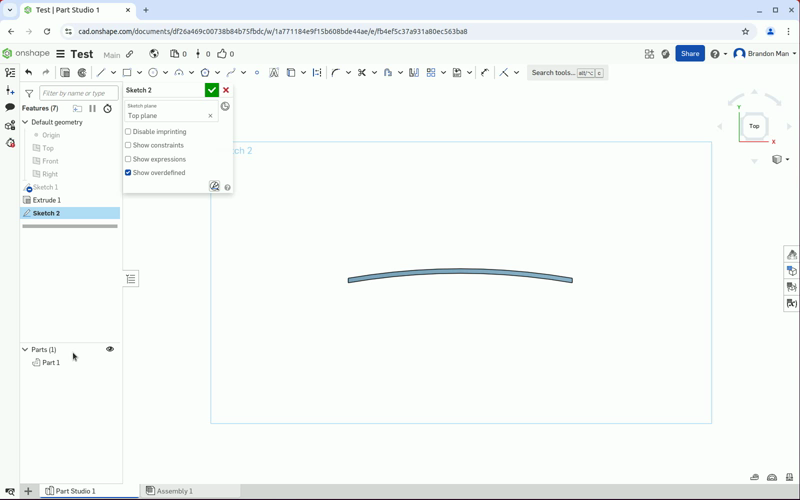
key(y)
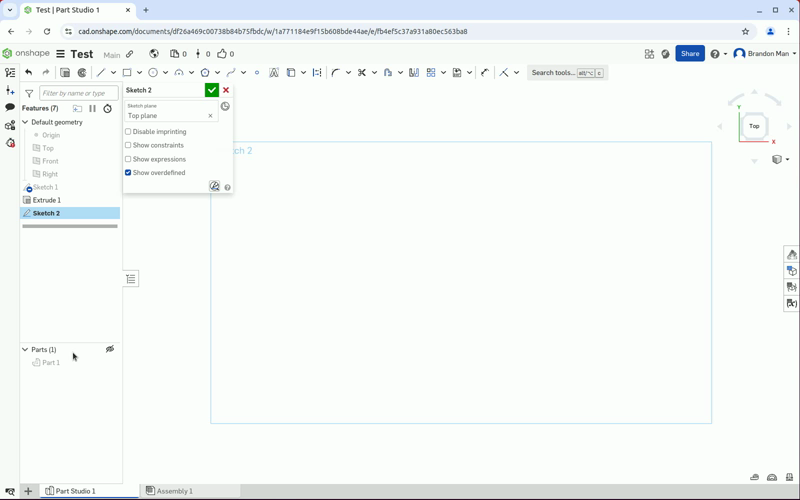
key(a)
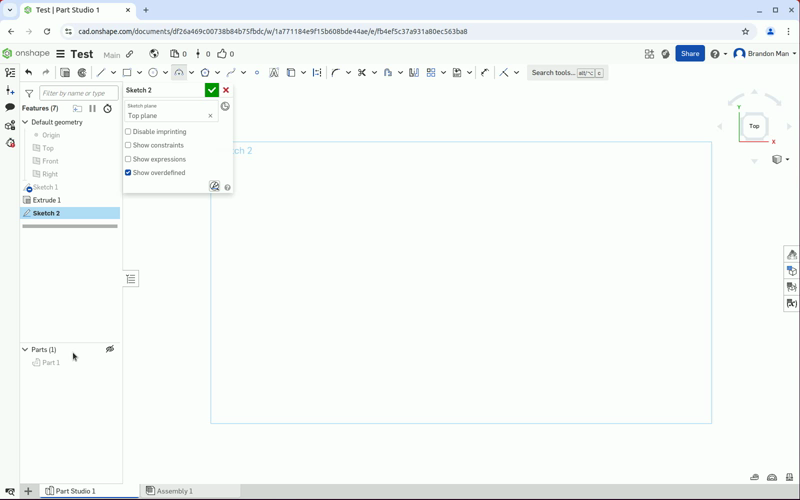
key_down(shift)
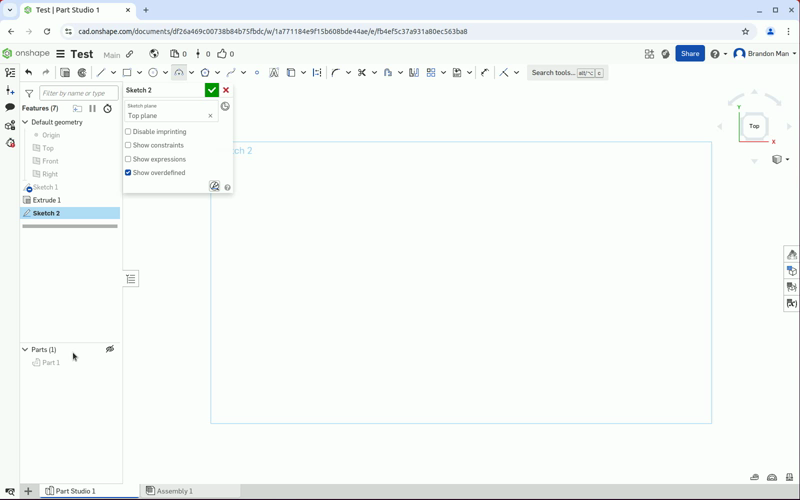
mouse_move(424, 287)
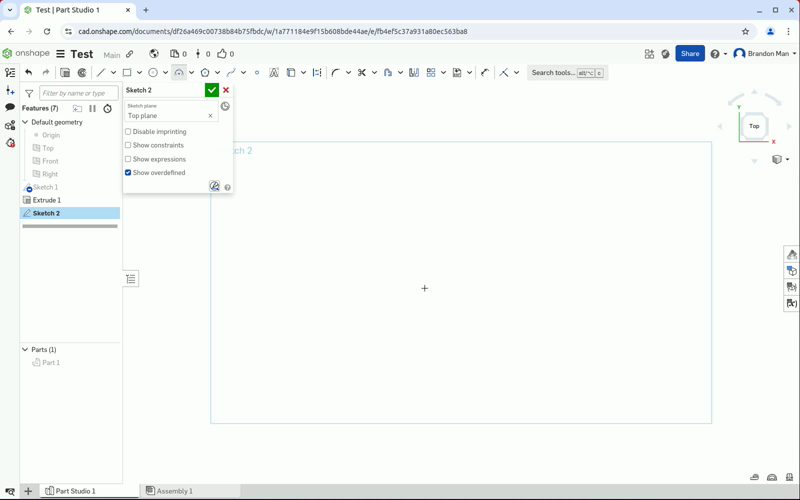
click(424, 287)
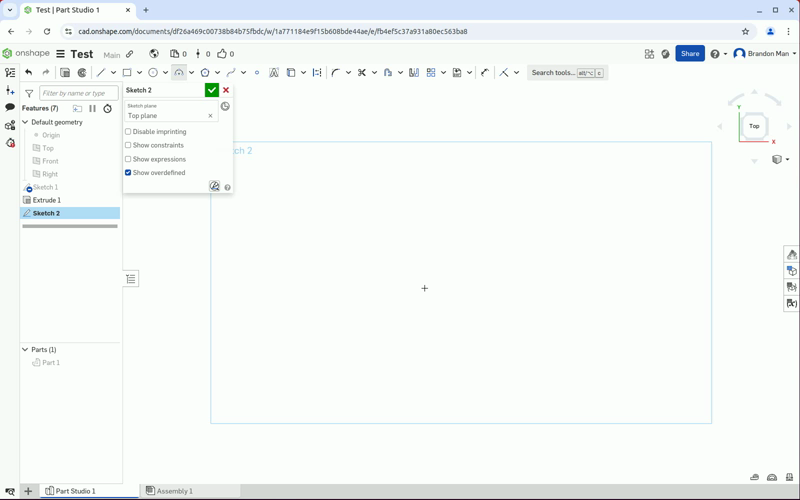
key_up(shift)
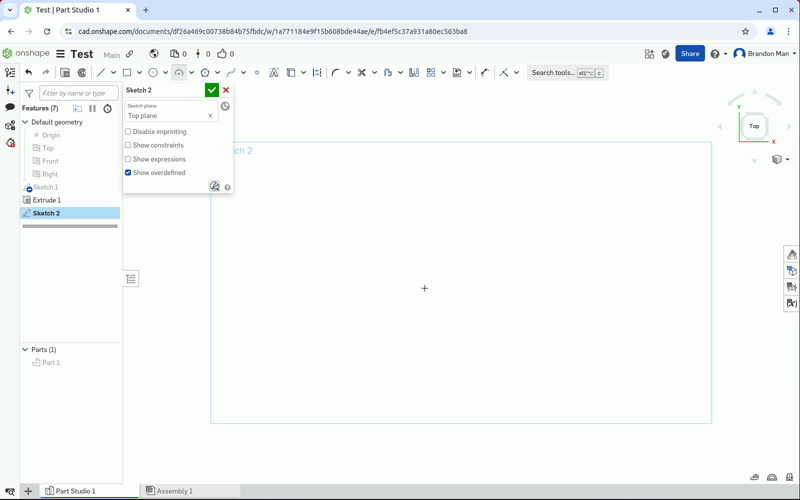
key_down(shift)
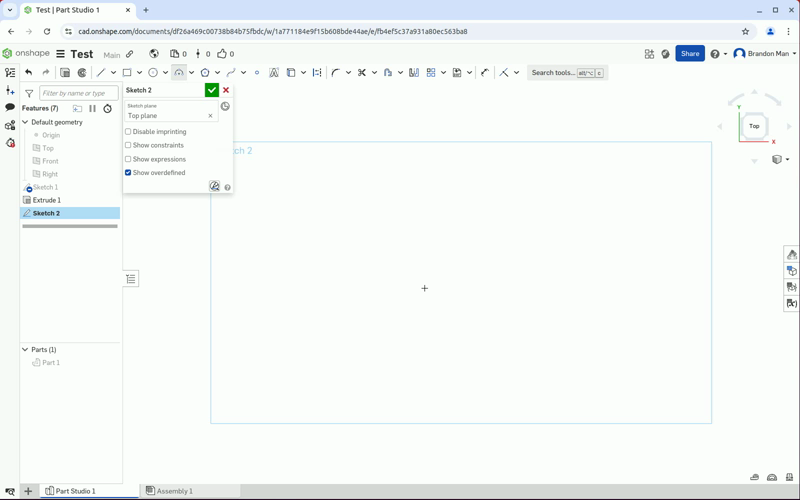
mouse_move(497, 287)
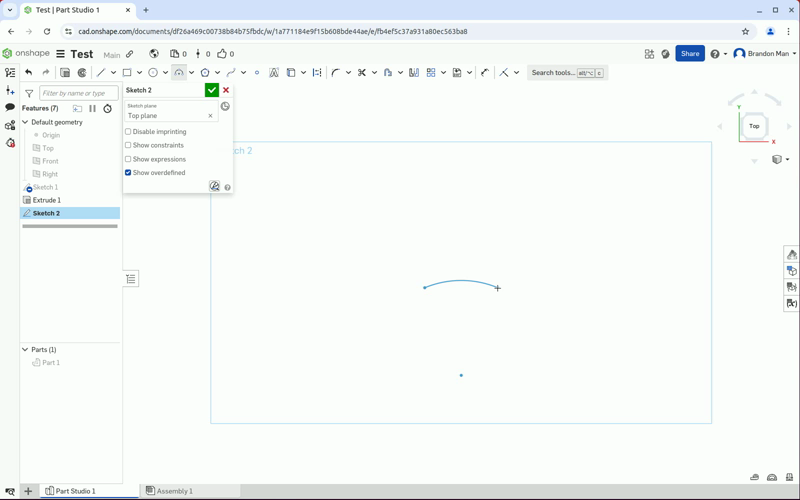
click(497, 287)
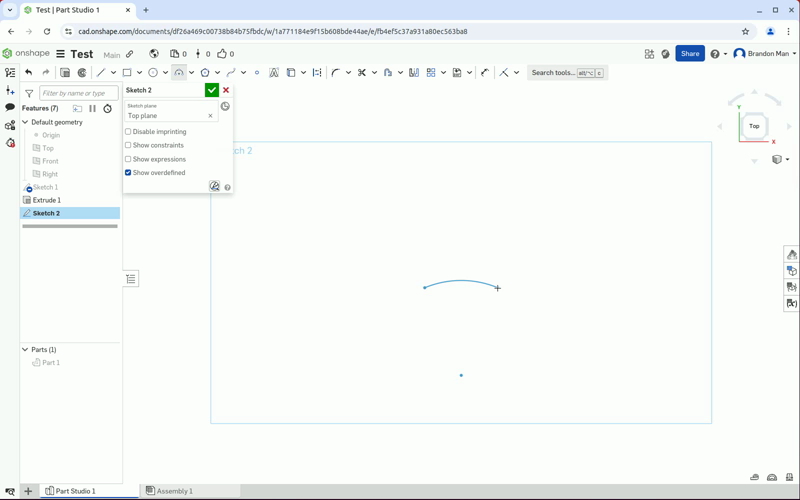
mouse_move(461, 293)
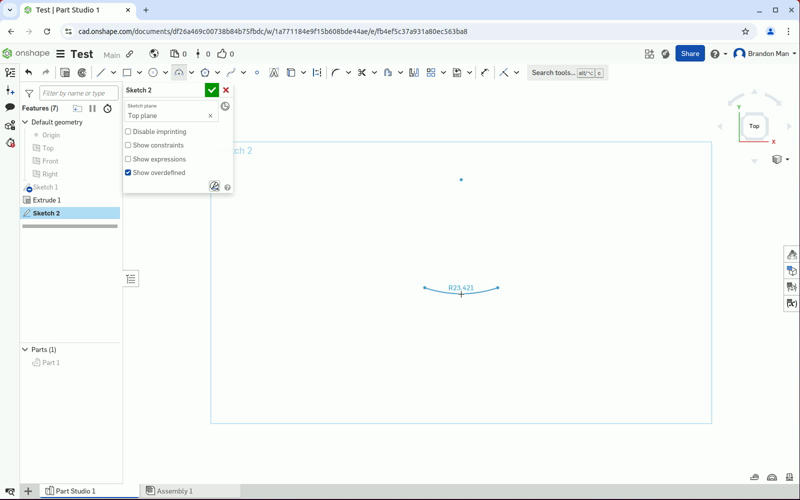
click(461, 293)
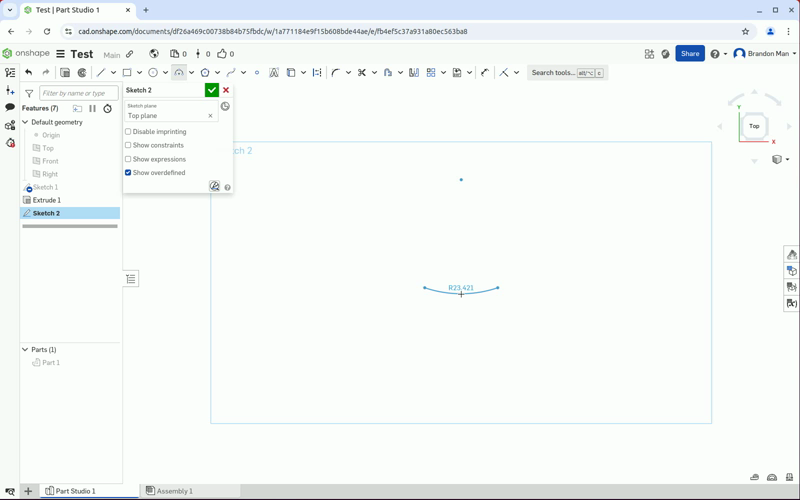
key_up(shift)
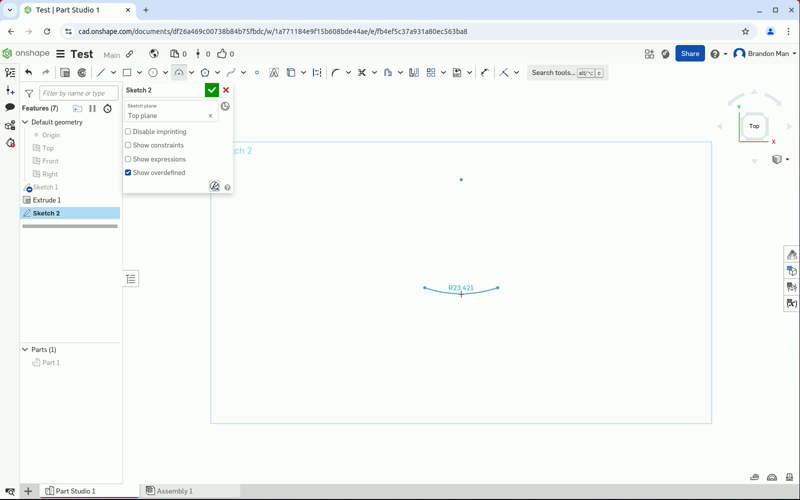
key(esc)
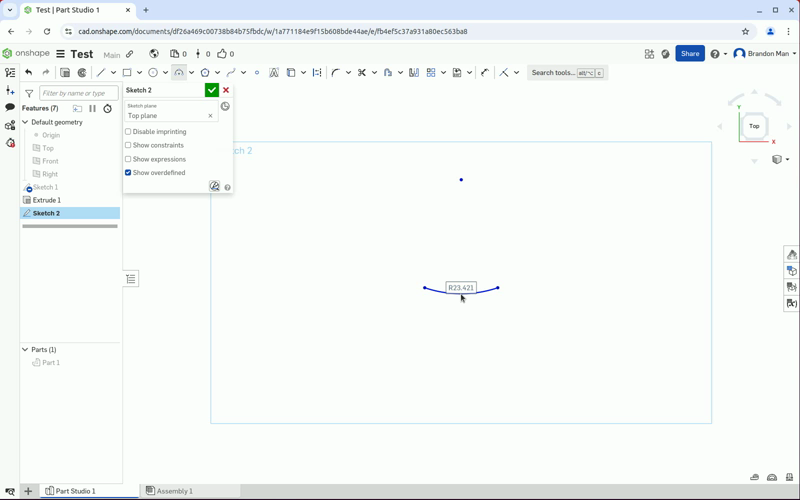
key(l)
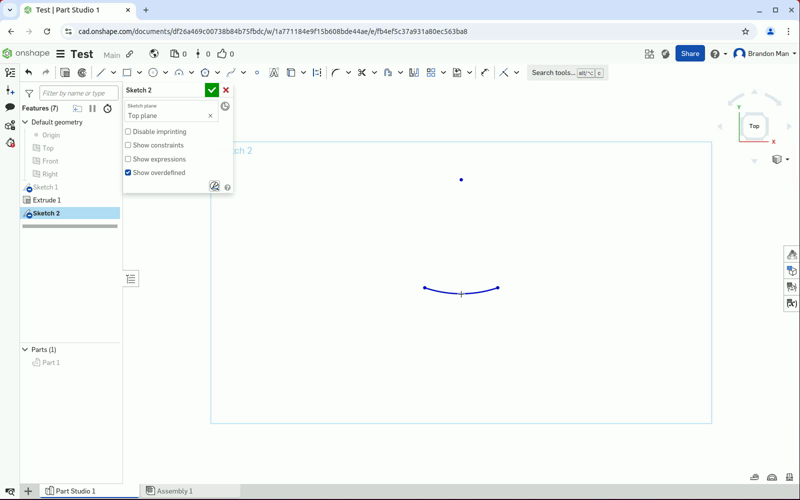
mouse_move(497, 287)
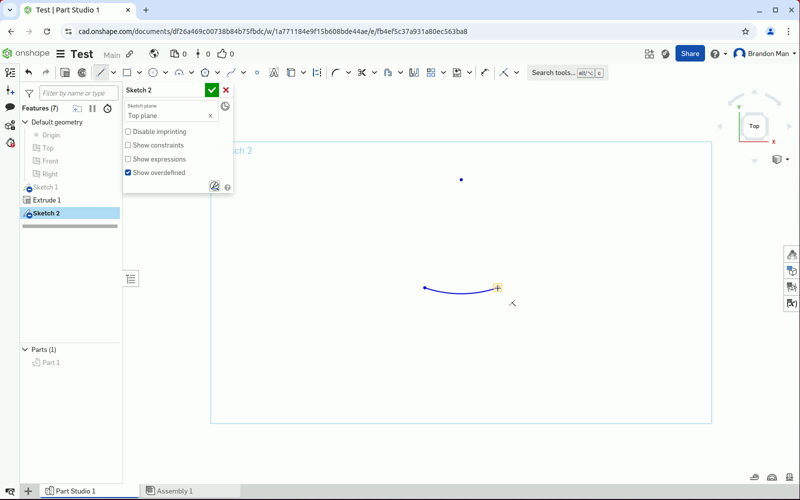
click(497, 287)
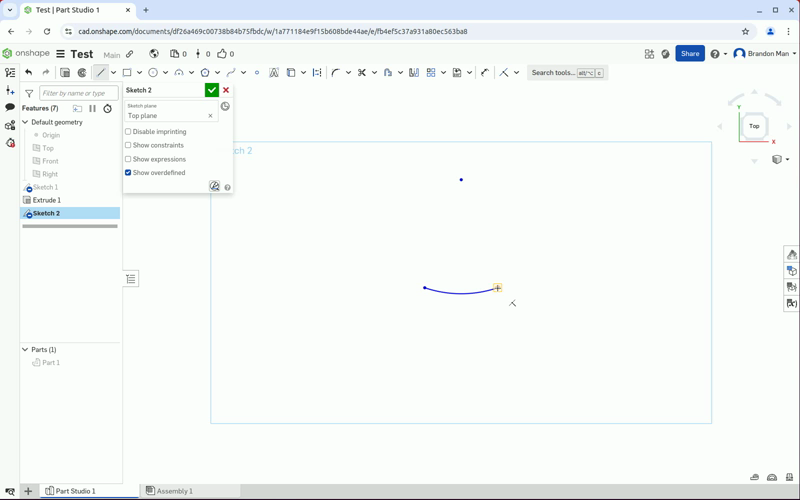
key_down(shift)
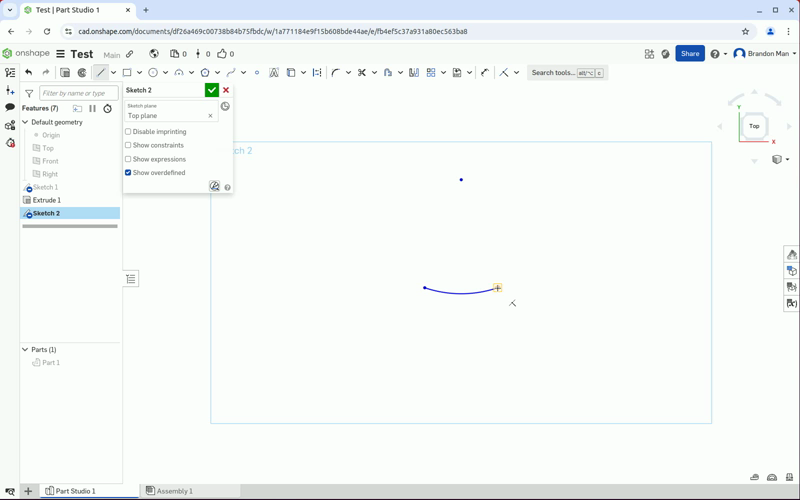
mouse_move(527, 287)
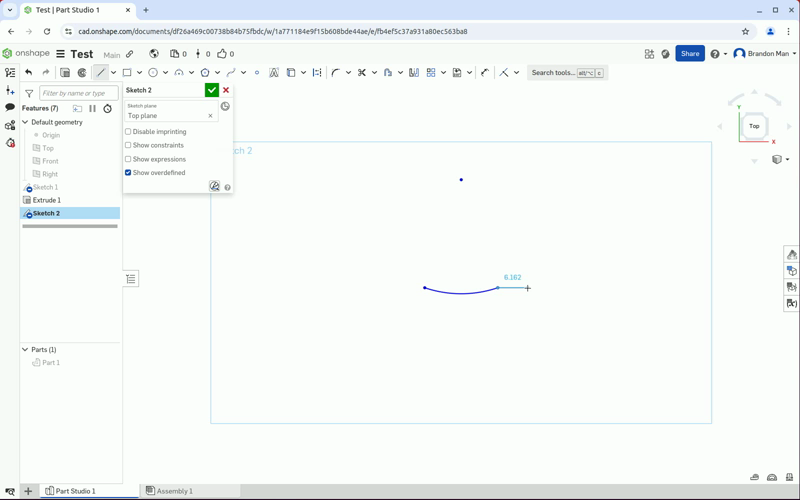
mouse_move(497, 282)
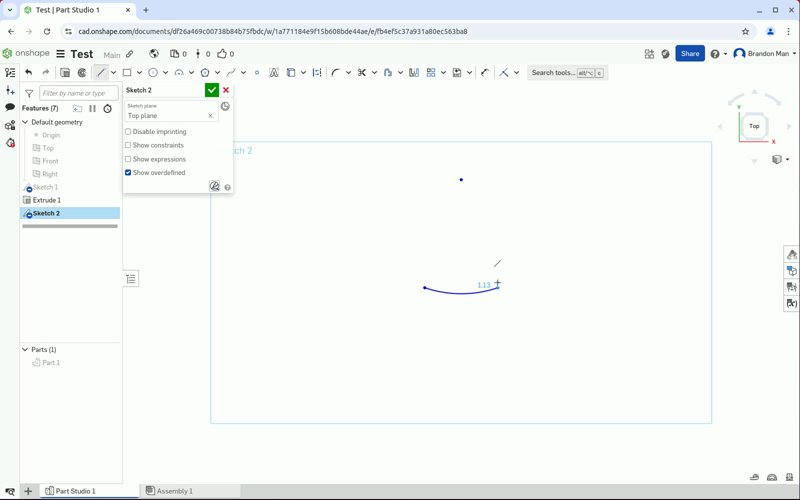
scroll(6)
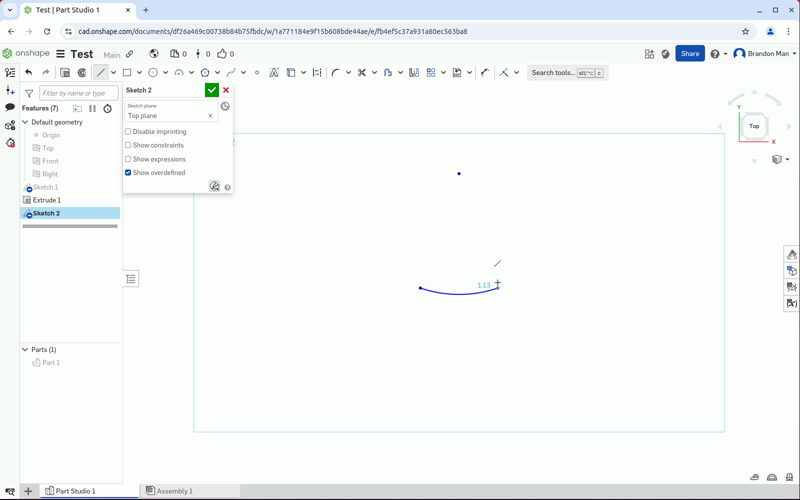
scroll(6)
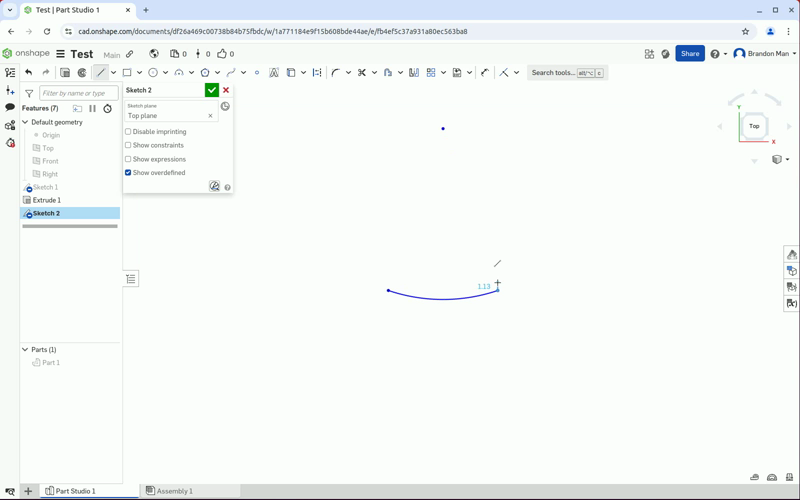
scroll(6)
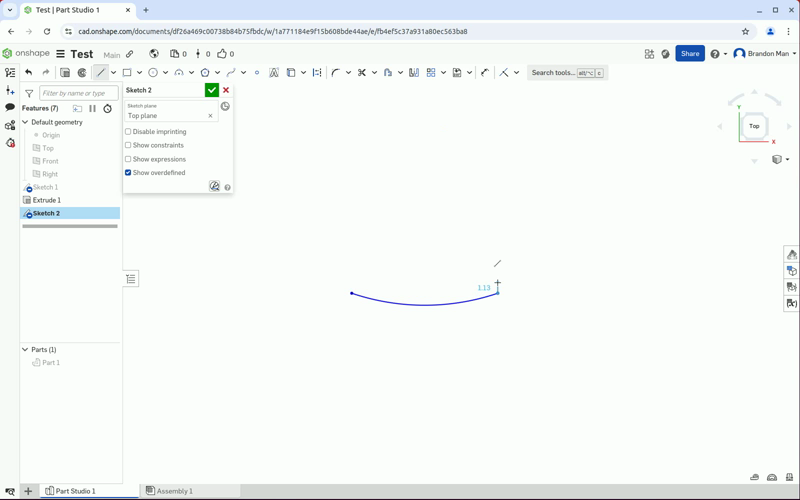
scroll(6)
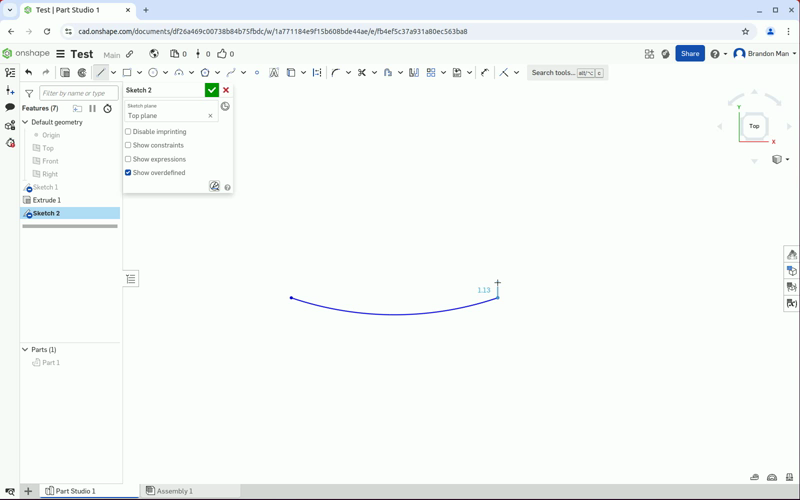
scroll(6)
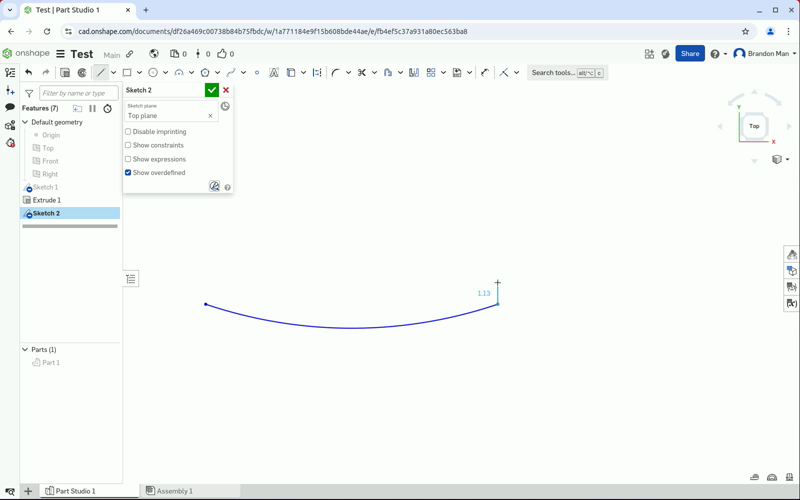
scroll(6)
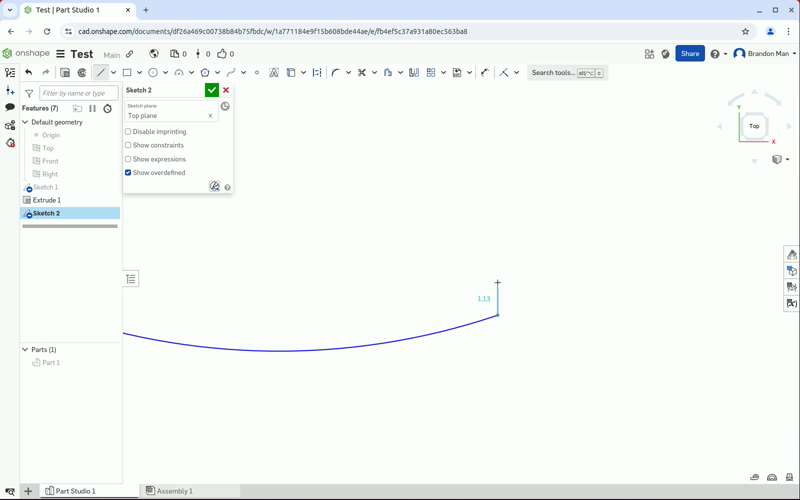
scroll(6)
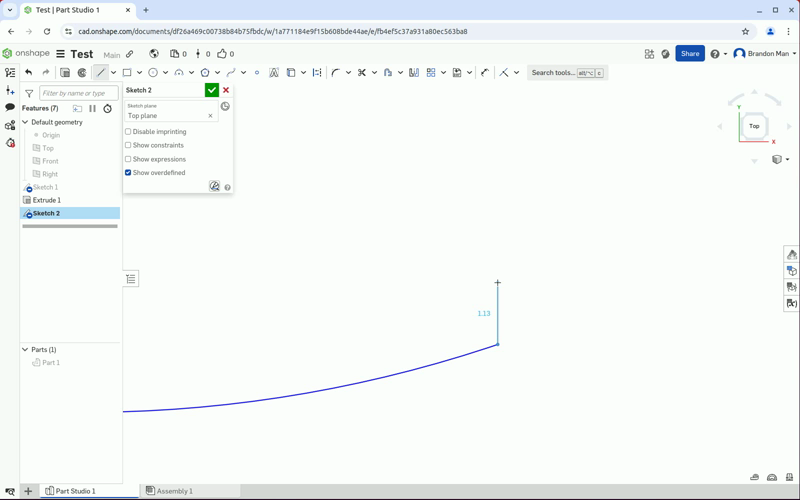
click(497, 282)
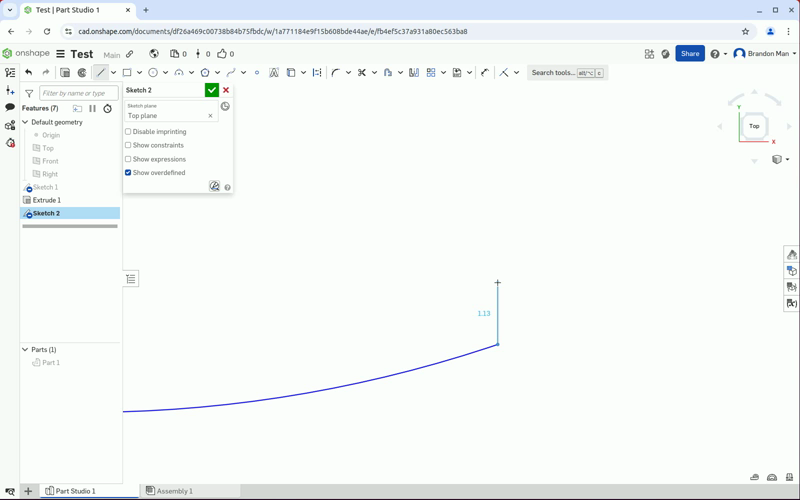
scroll(-6)
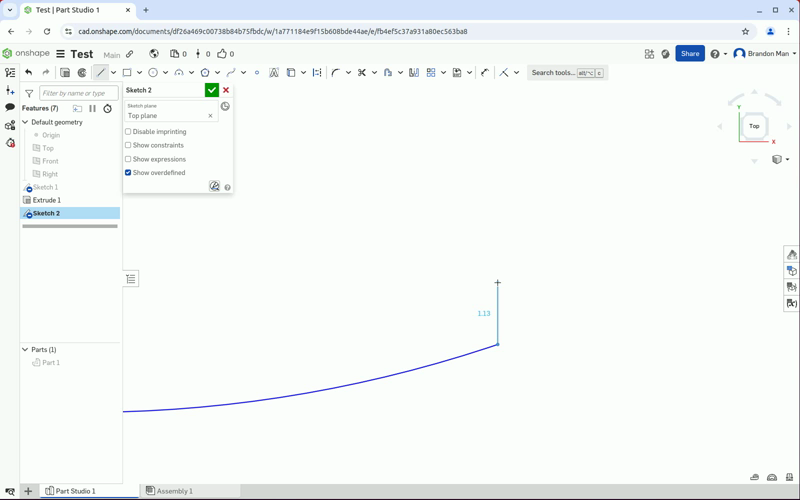
scroll(-6)
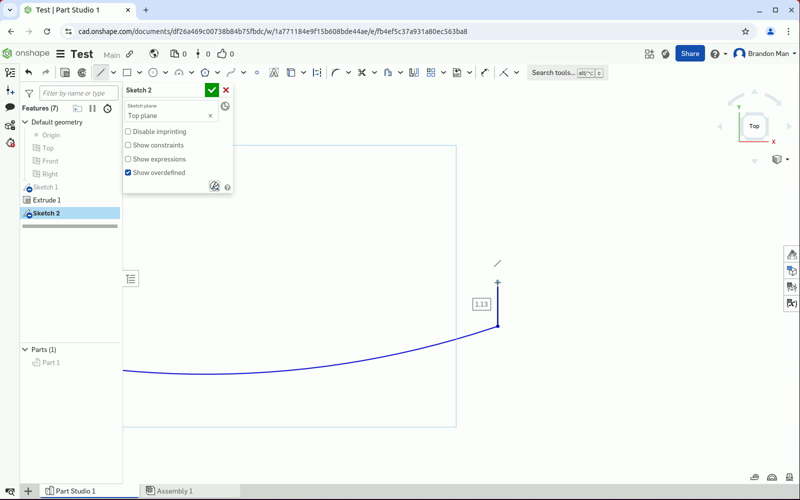
scroll(-6)
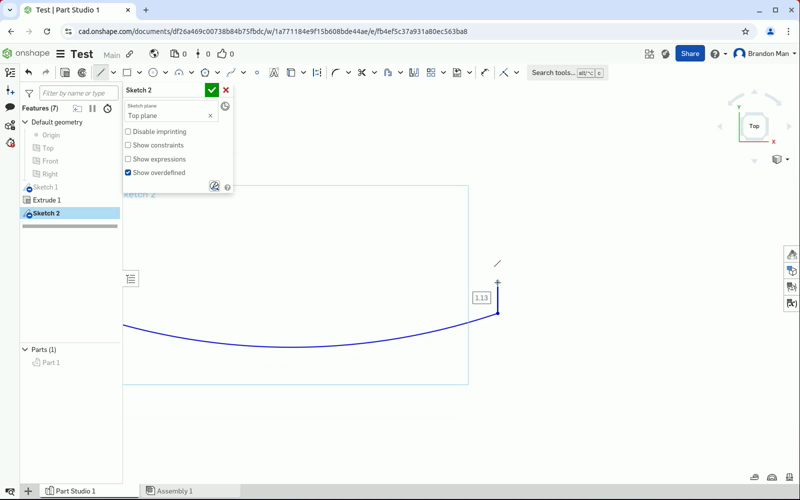
scroll(-6)
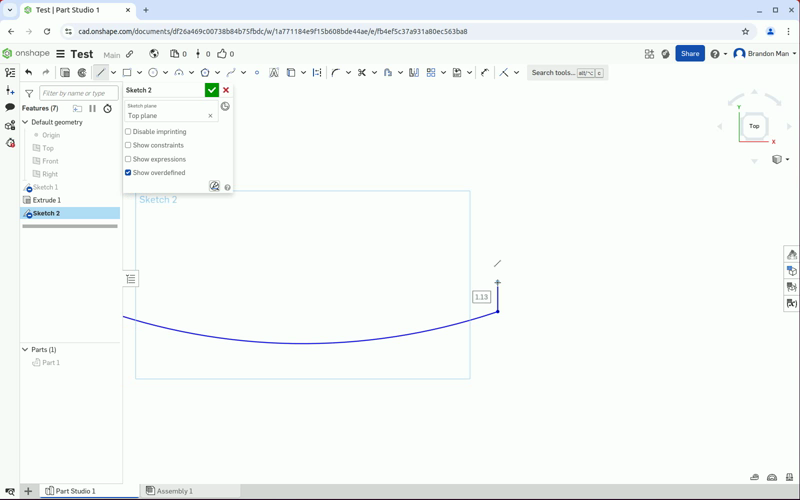
scroll(-6)
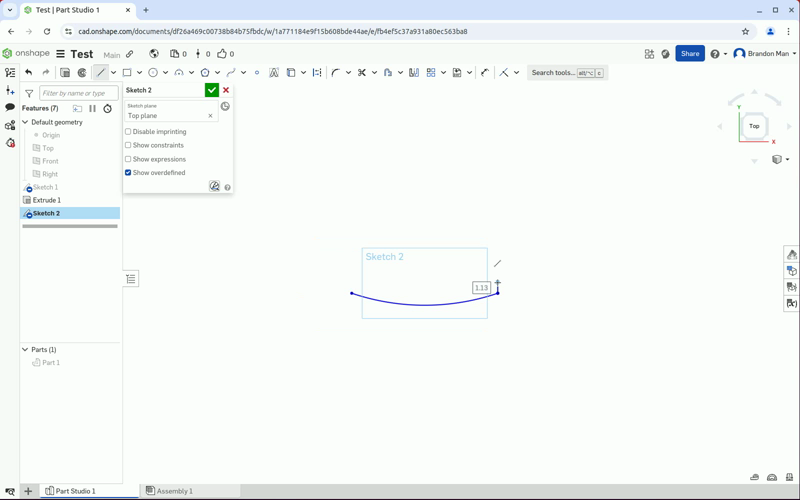
scroll(-6)
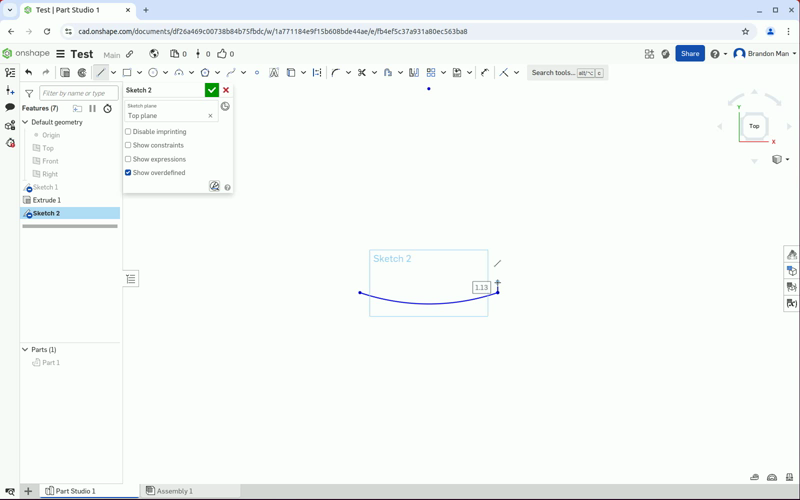
scroll(-6)
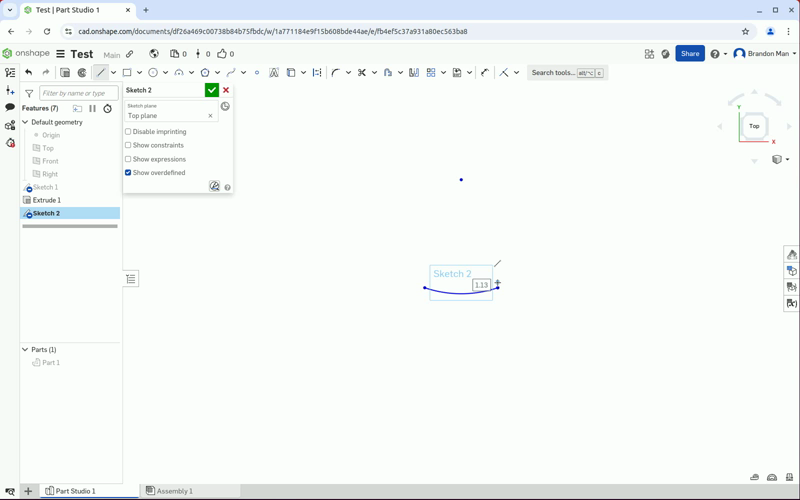
key_up(shift)
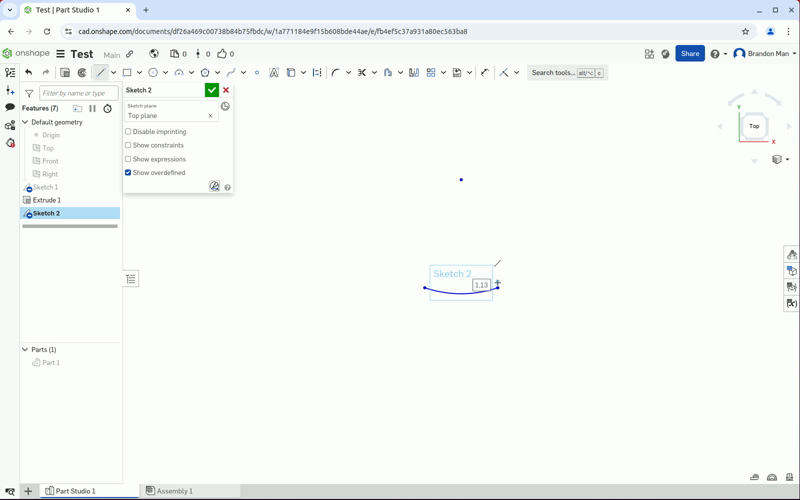
key(esc)
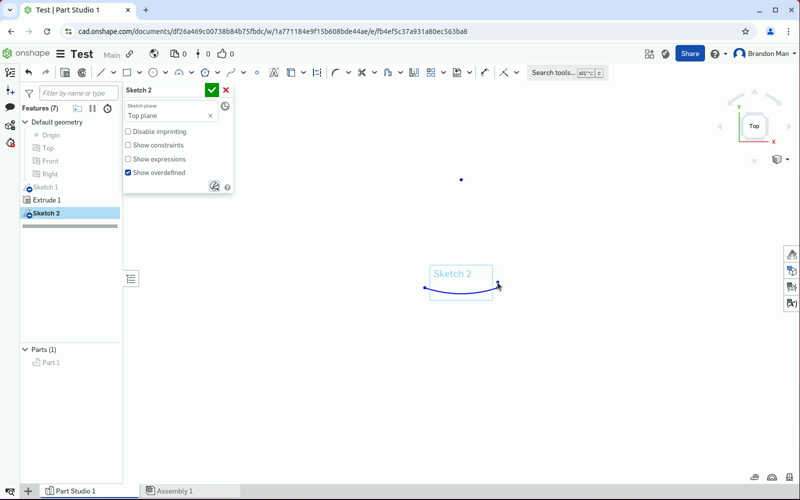
key(a)
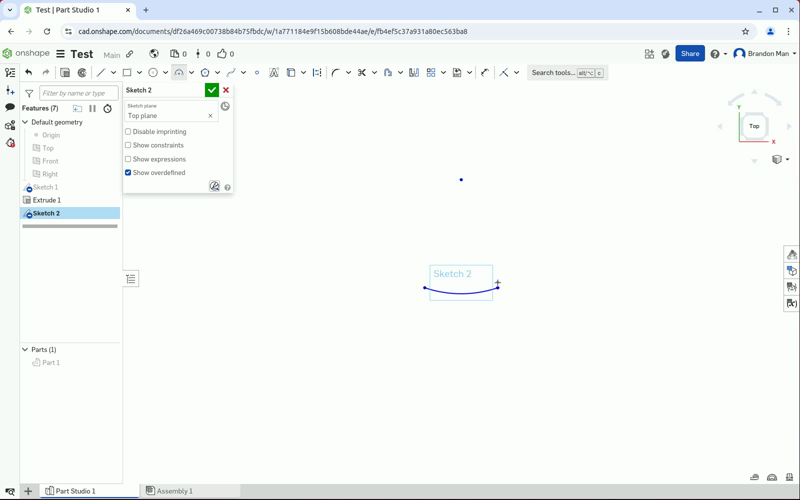
mouse_move(497, 282)
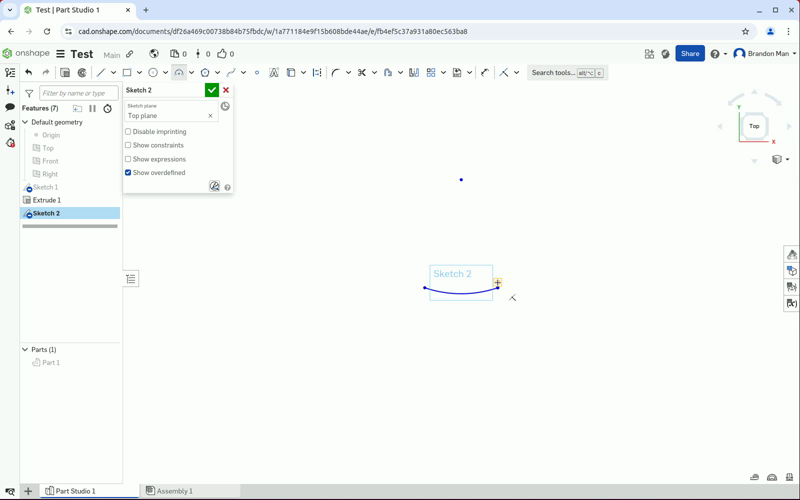
click(497, 282)
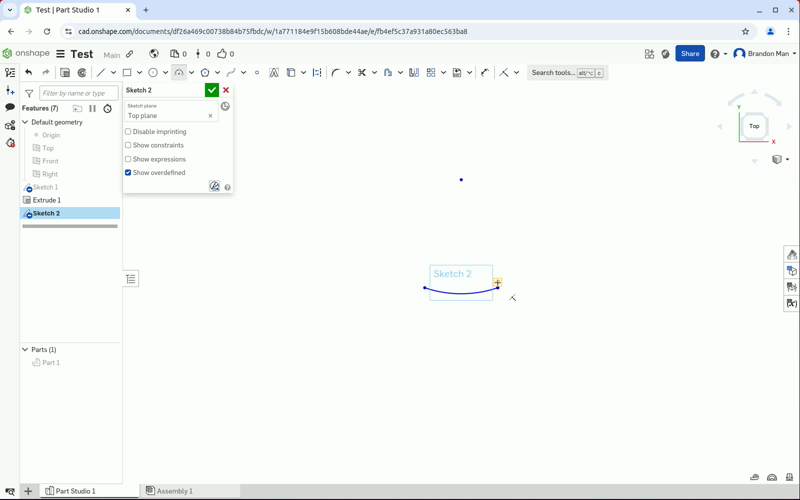
key_down(shift)
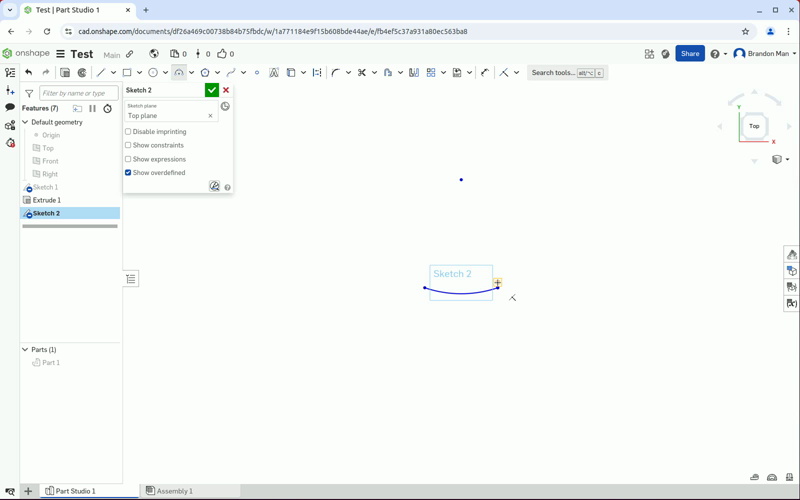
mouse_move(424, 282)
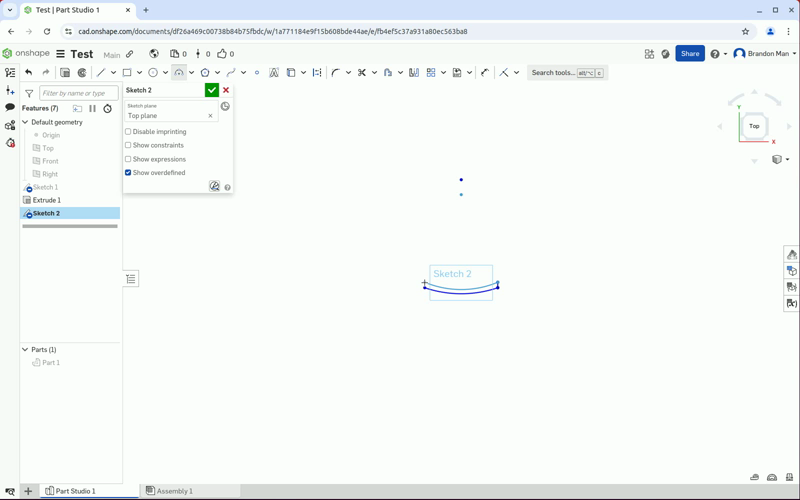
click(424, 282)
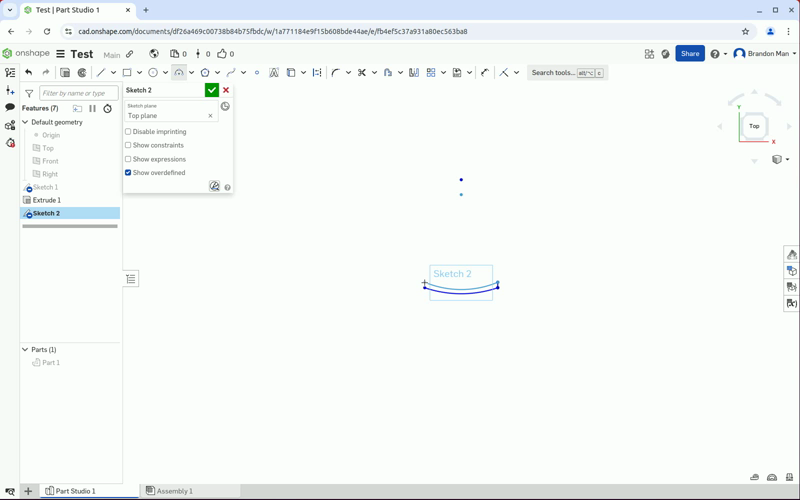
mouse_move(461, 288)
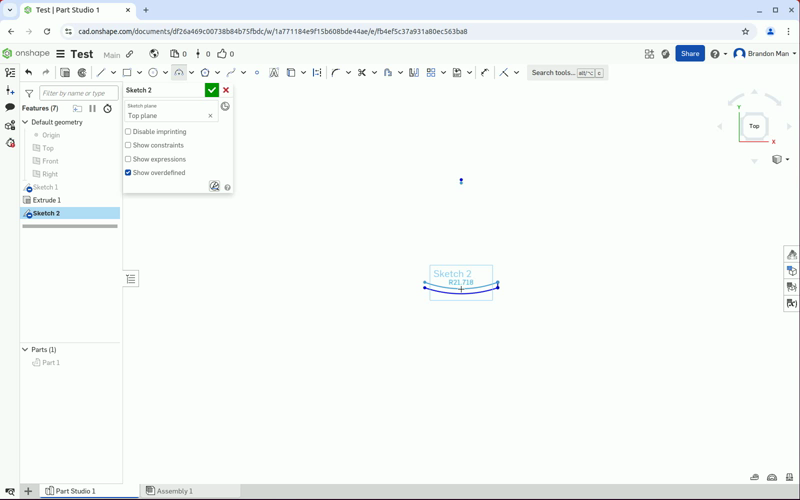
click(461, 288)
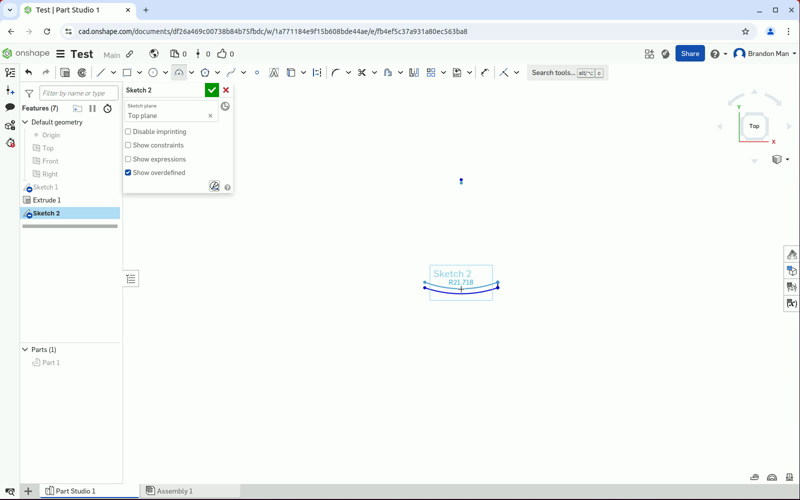
key_up(shift)
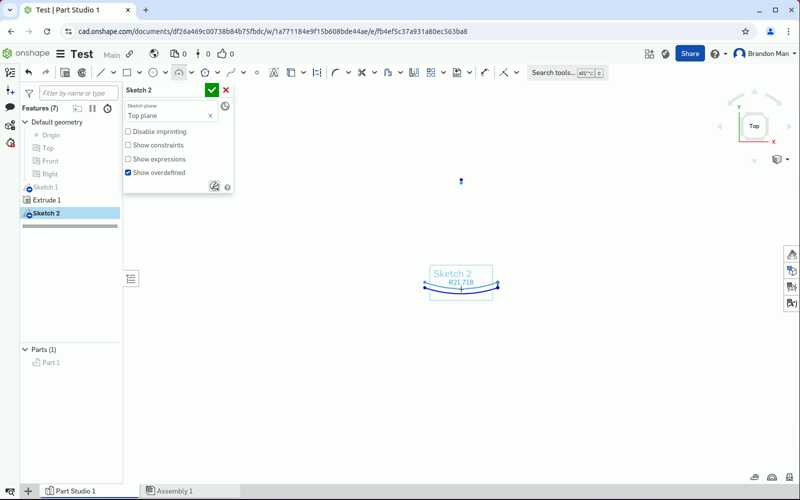
key(esc)
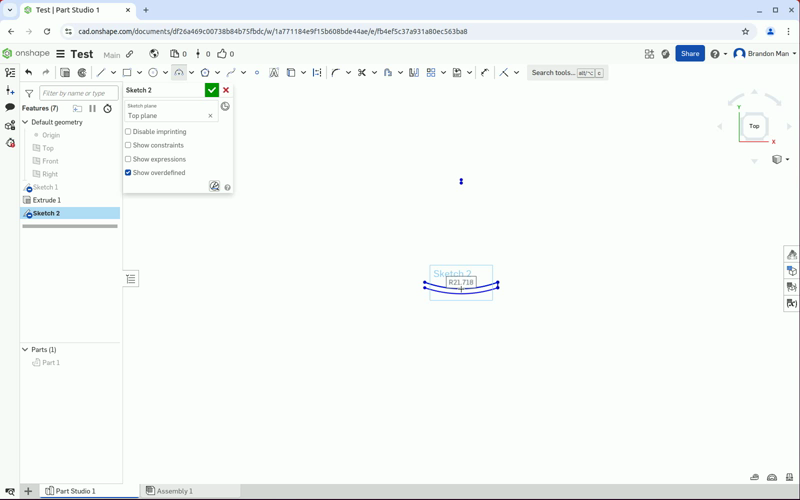
key(l)
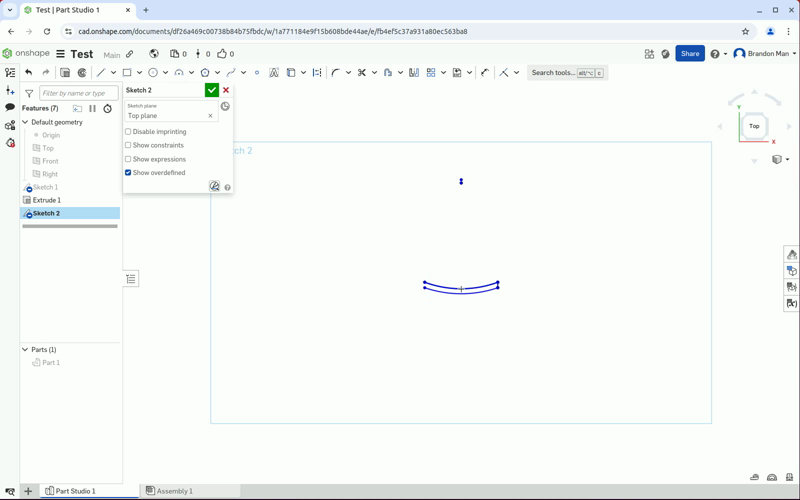
mouse_move(424, 282)
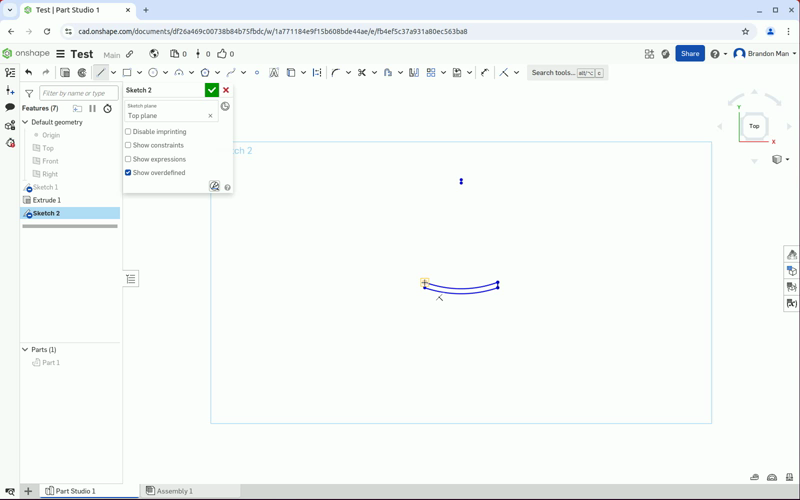
click(424, 282)
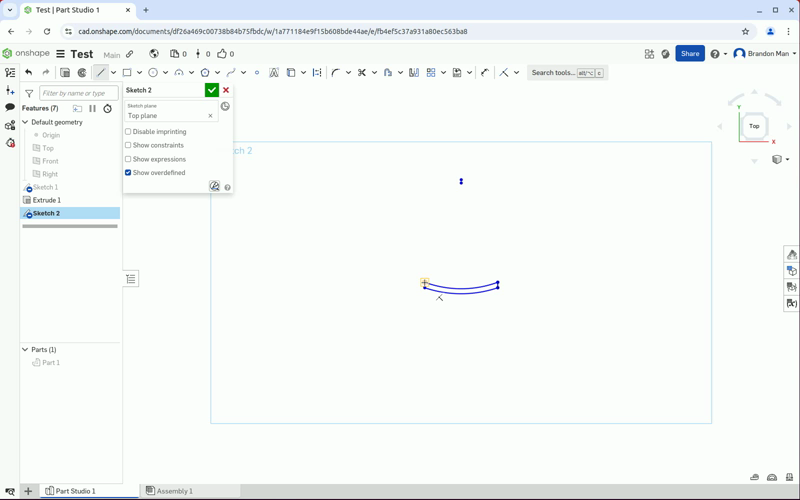
mouse_move(454, 282)
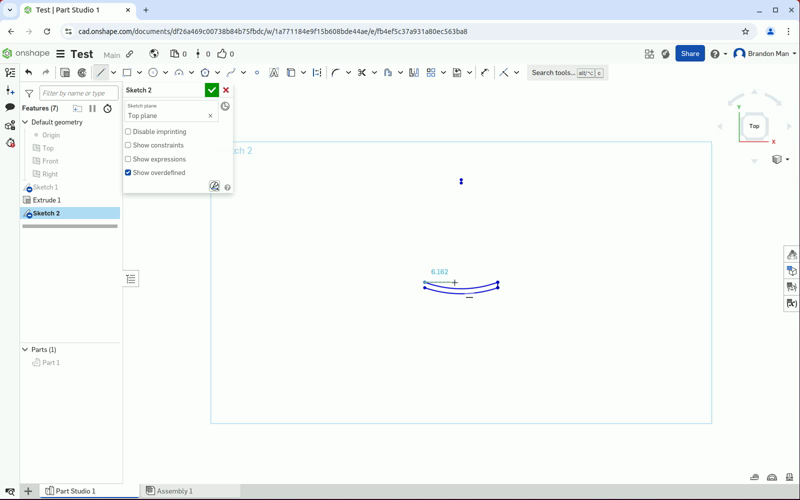
key_down(shift)
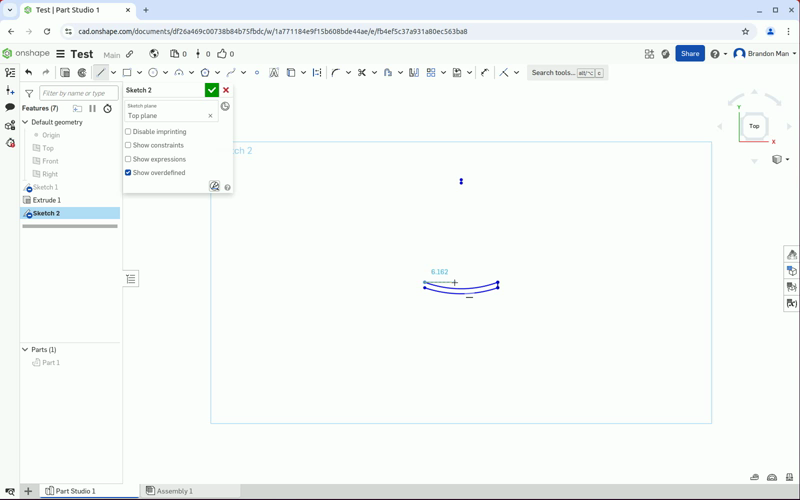
mouse_move(424, 287)
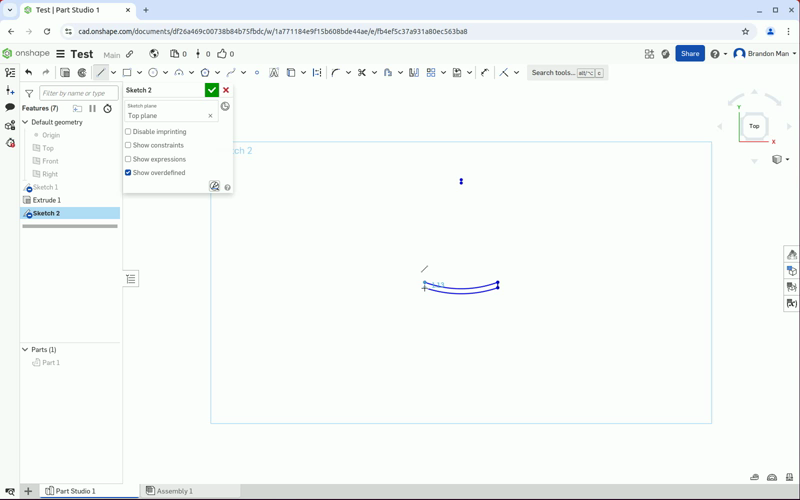
scroll(6)
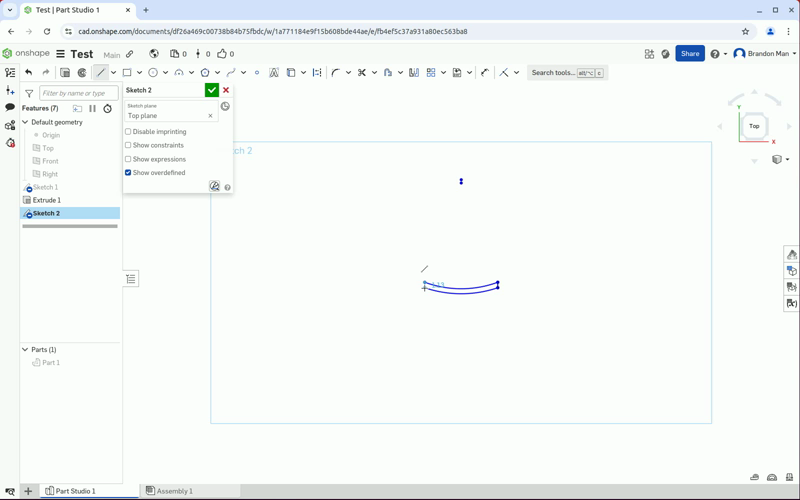
scroll(6)
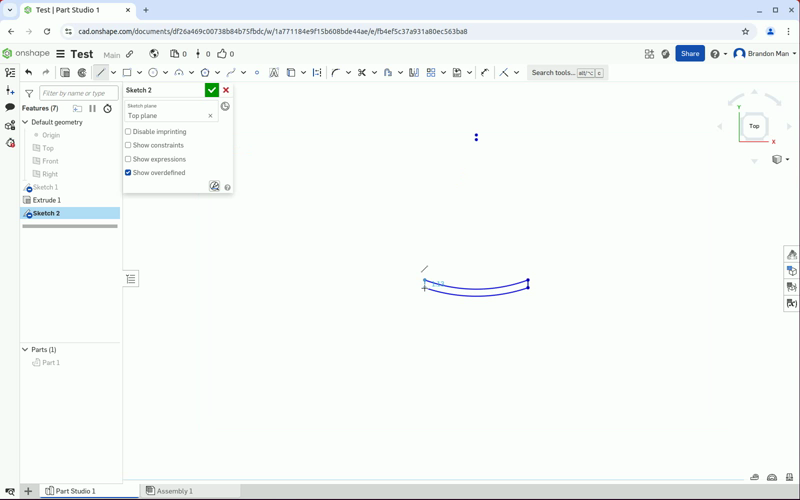
scroll(6)
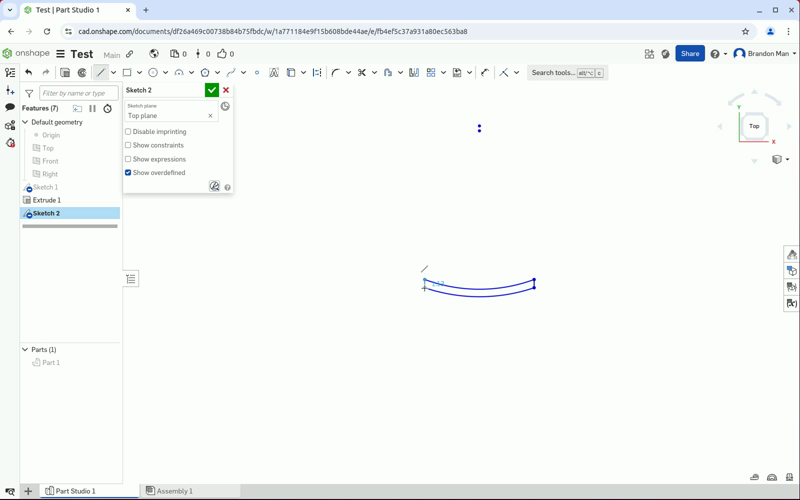
scroll(6)
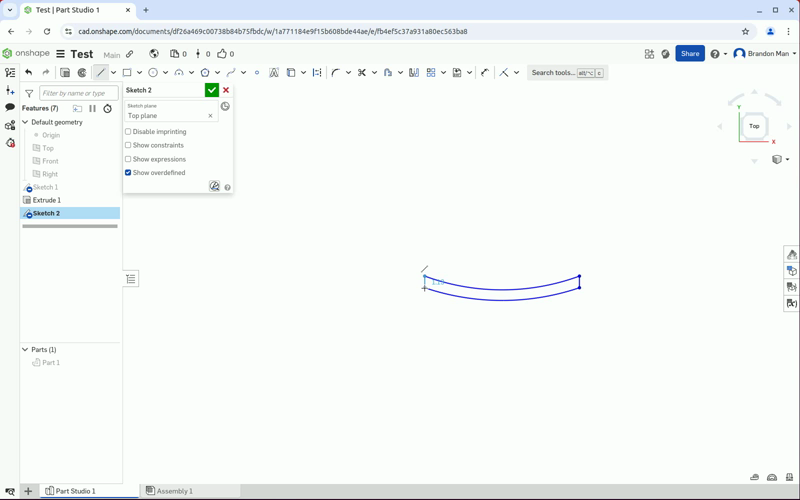
scroll(6)
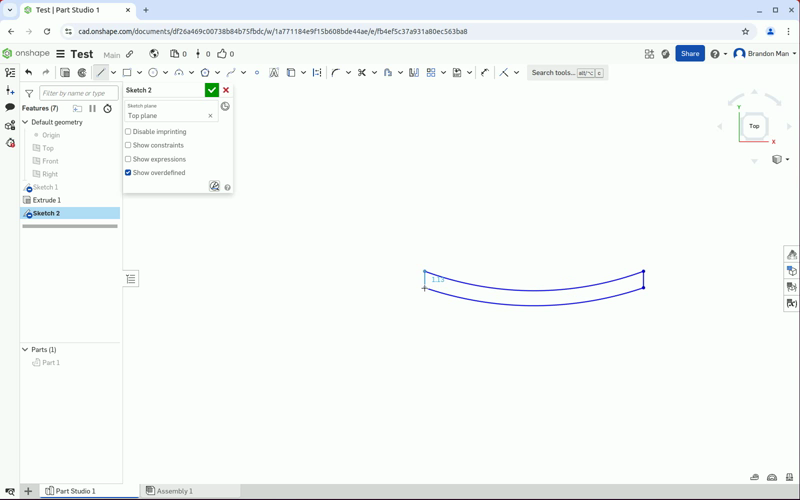
scroll(6)
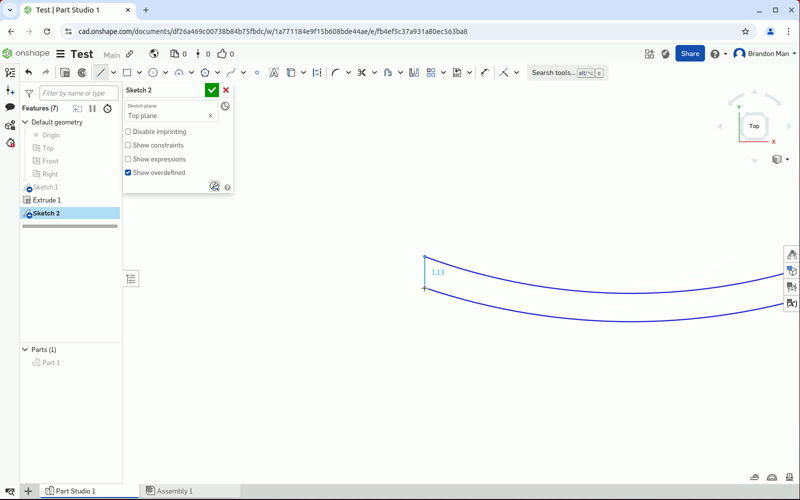
scroll(6)
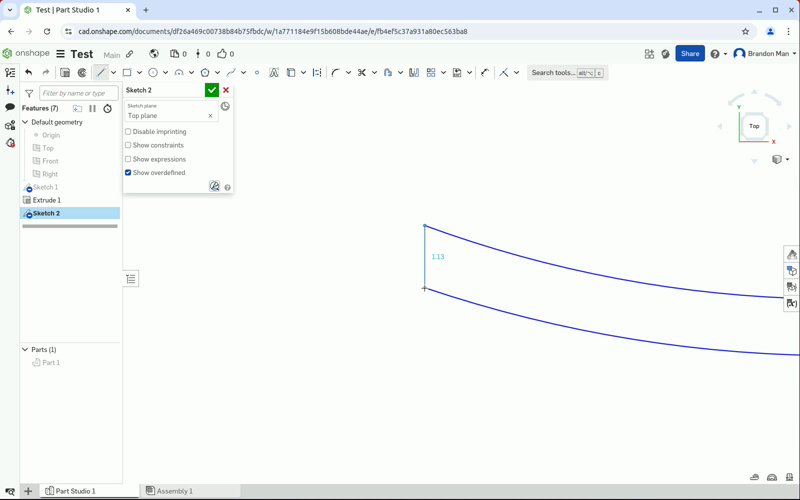
key_up(shift)
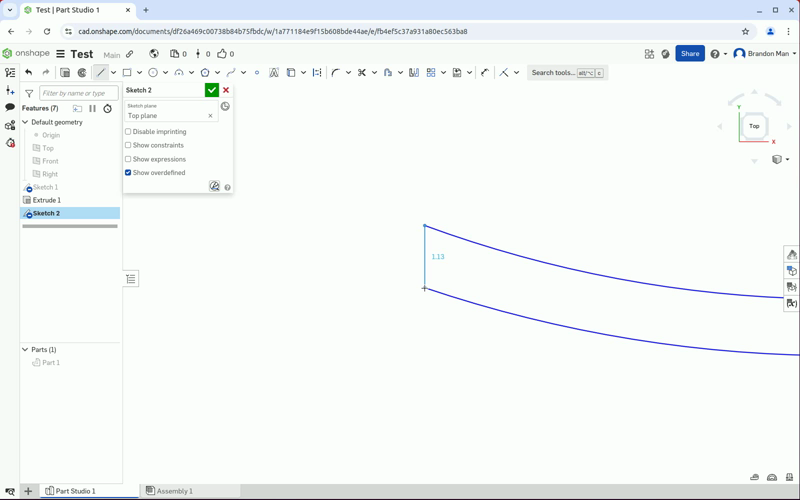
click(424, 287)
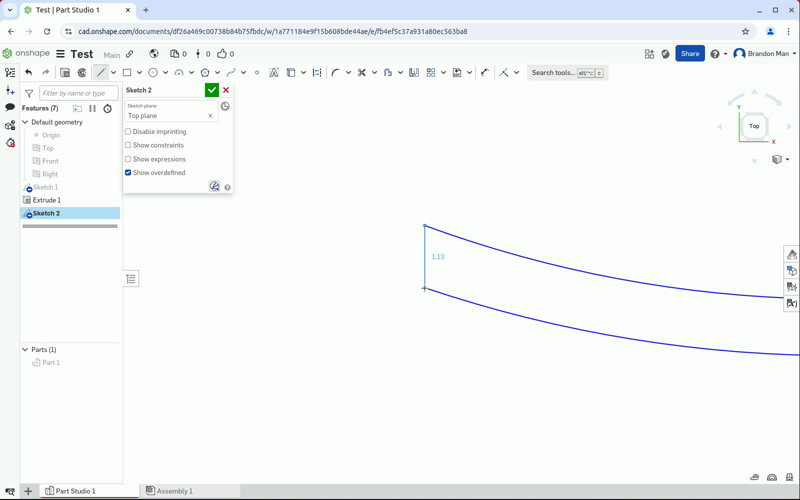
scroll(-6)
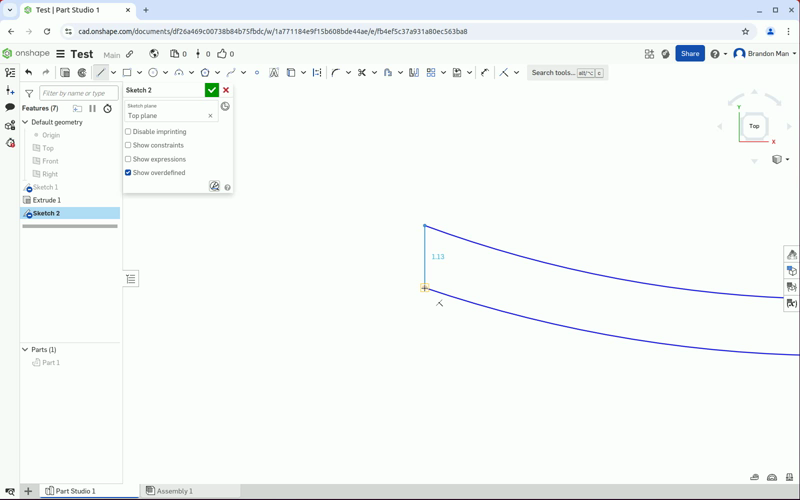
scroll(-6)
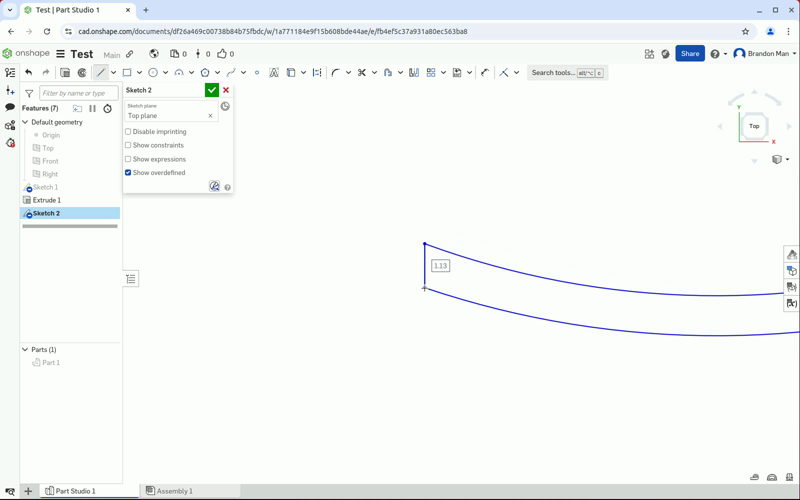
scroll(-6)
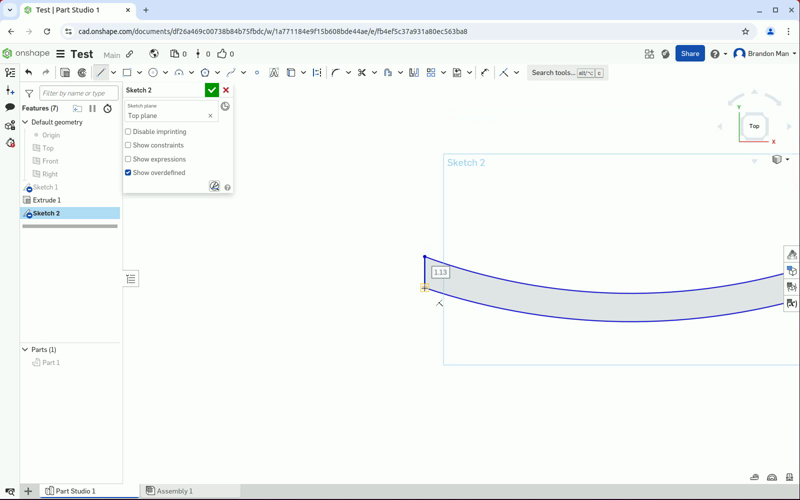
scroll(-6)
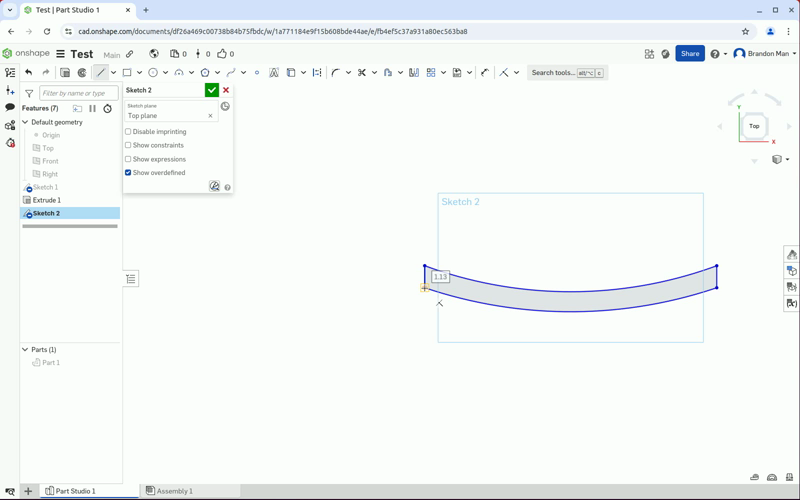
scroll(-6)
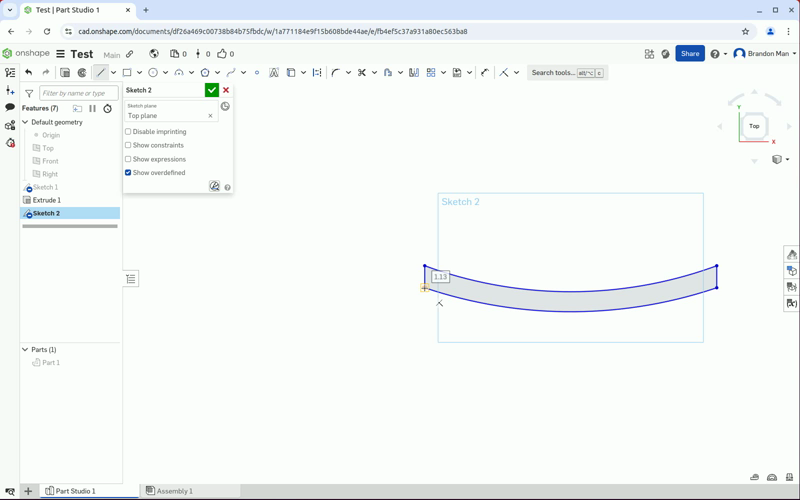
scroll(-6)
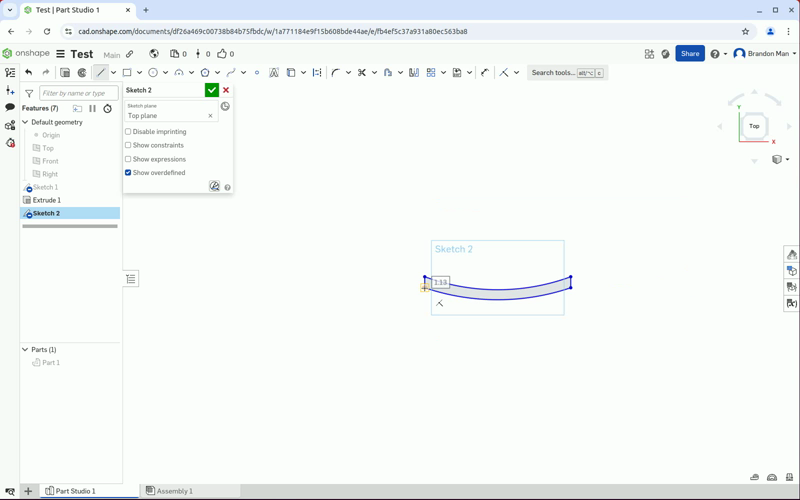
scroll(-6)
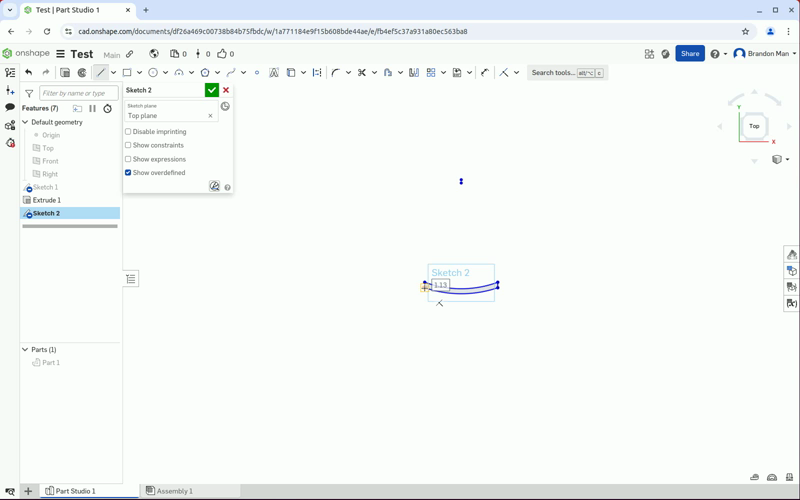
key(esc)
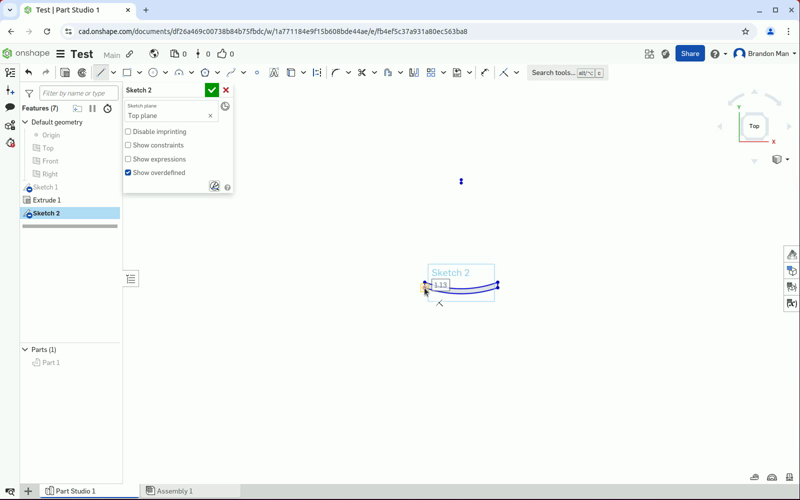
mouse_move(490, 284)
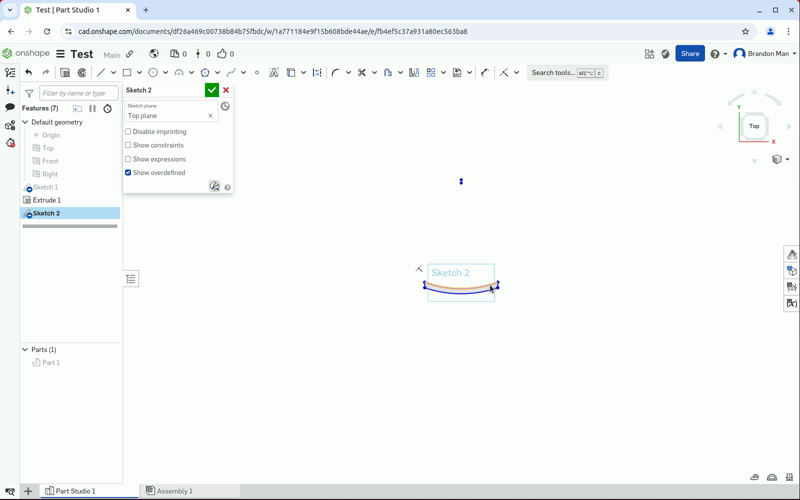
scroll(6)
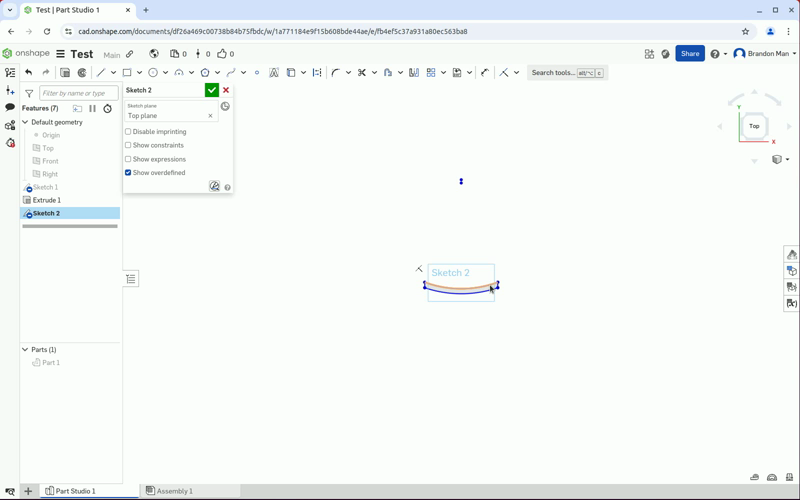
scroll(6)
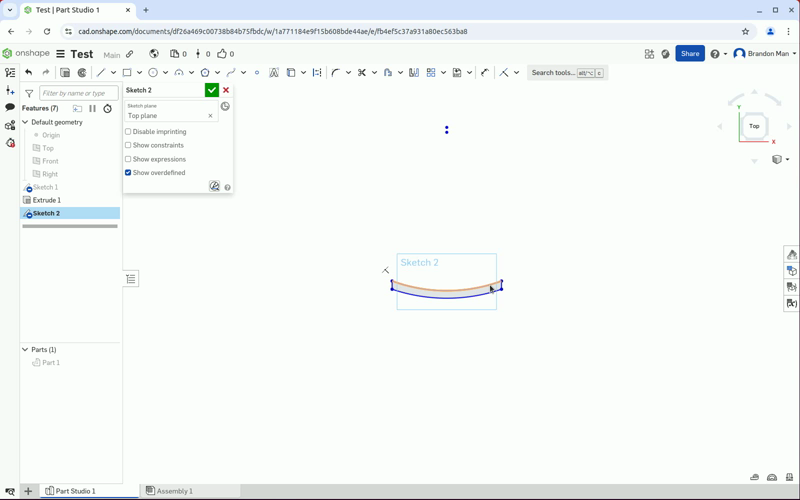
scroll(6)
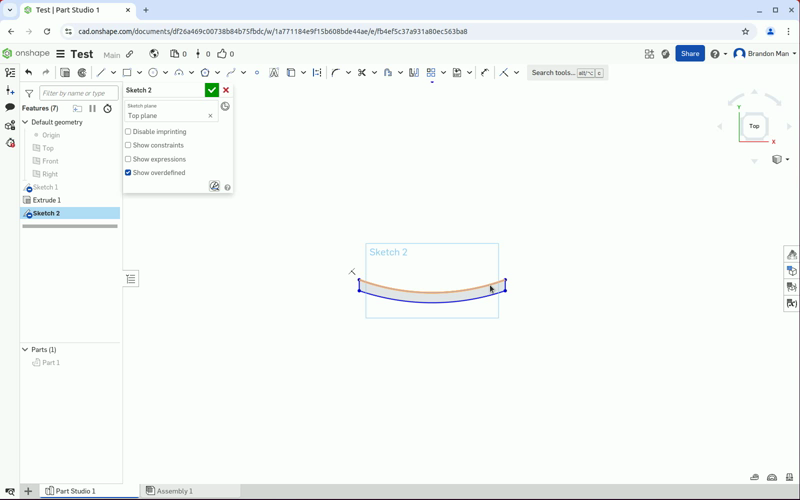
scroll(6)
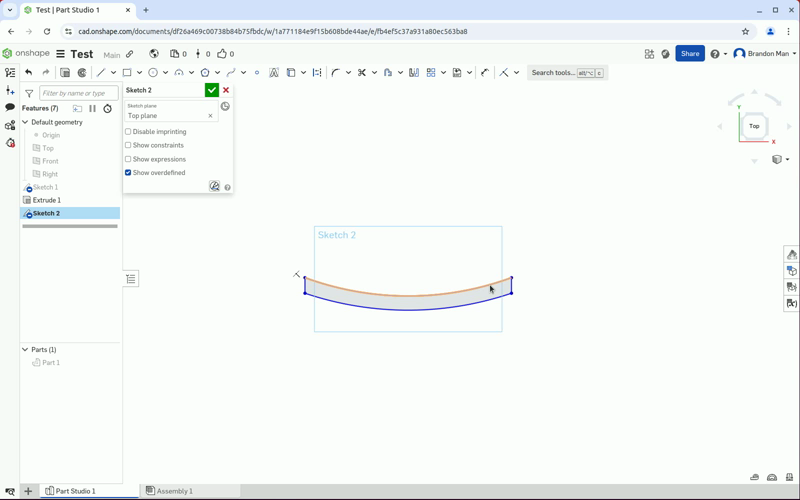
scroll(6)
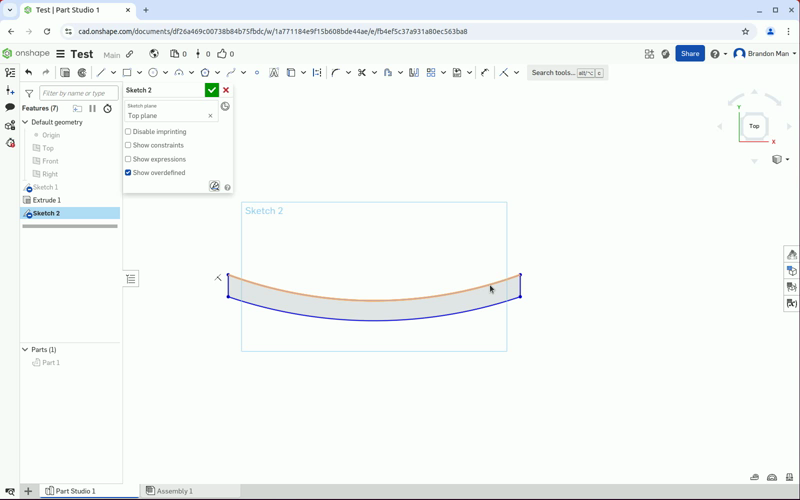
scroll(6)
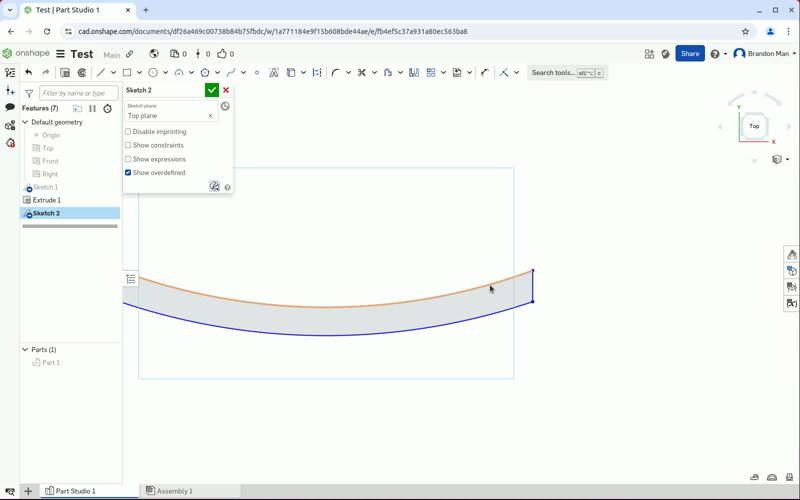
scroll(6)
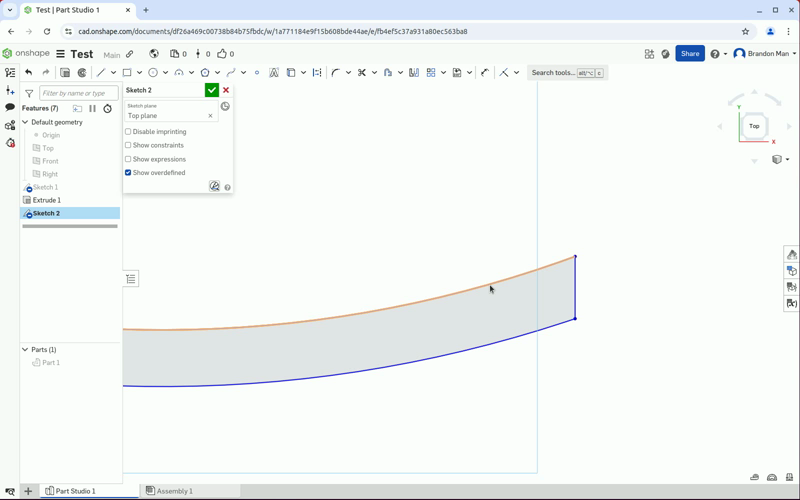
click(490, 284)
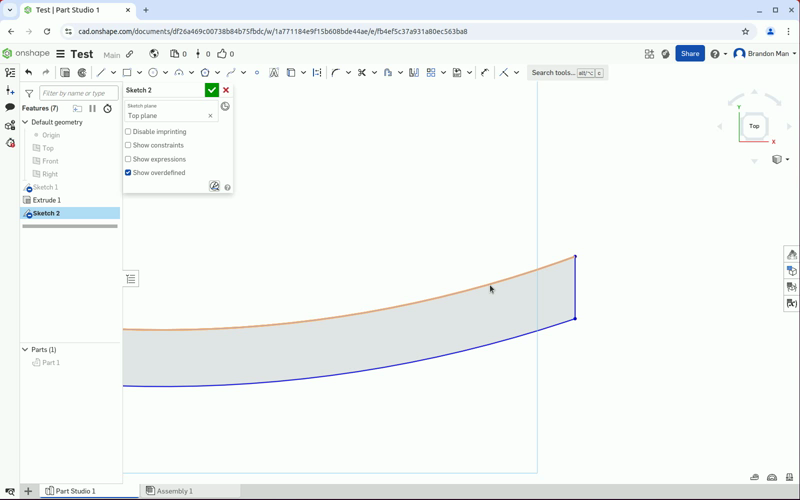
scroll(-6)
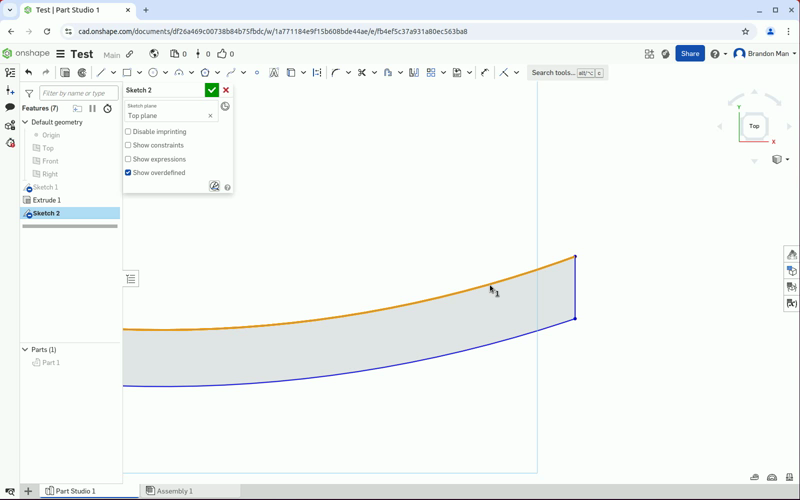
scroll(-6)
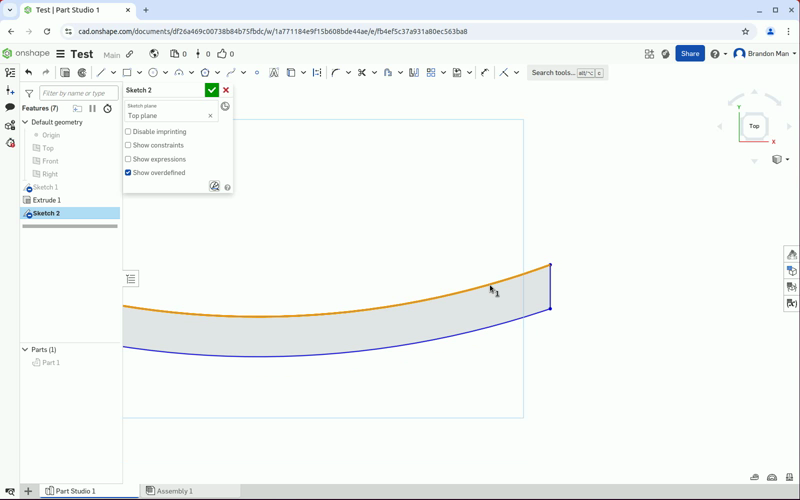
scroll(-6)
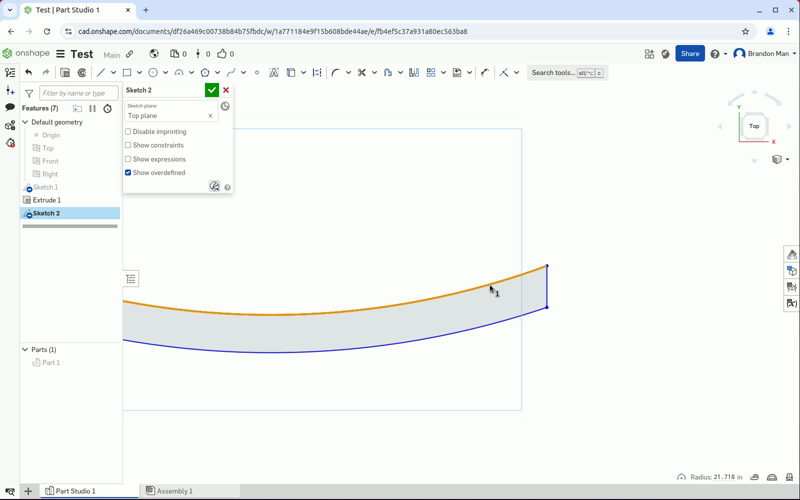
scroll(-6)
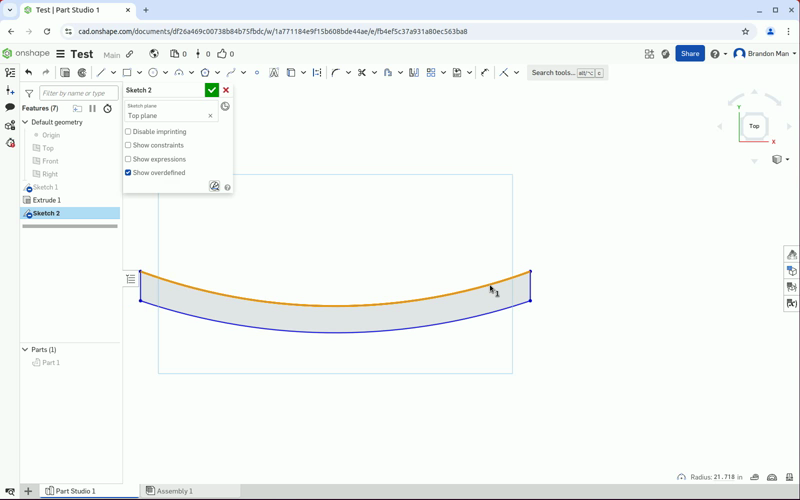
scroll(-6)
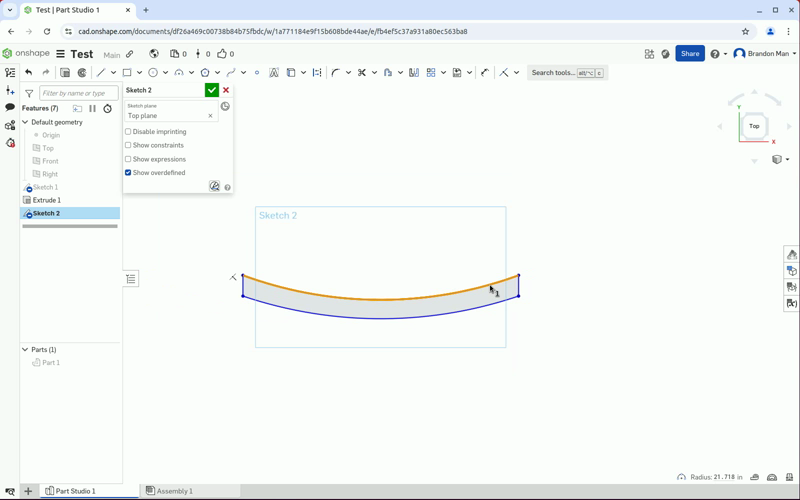
scroll(-6)
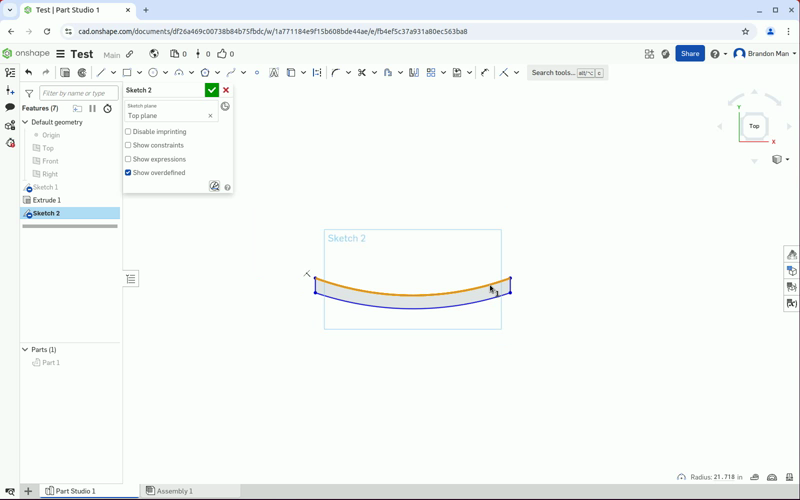
scroll(-6)
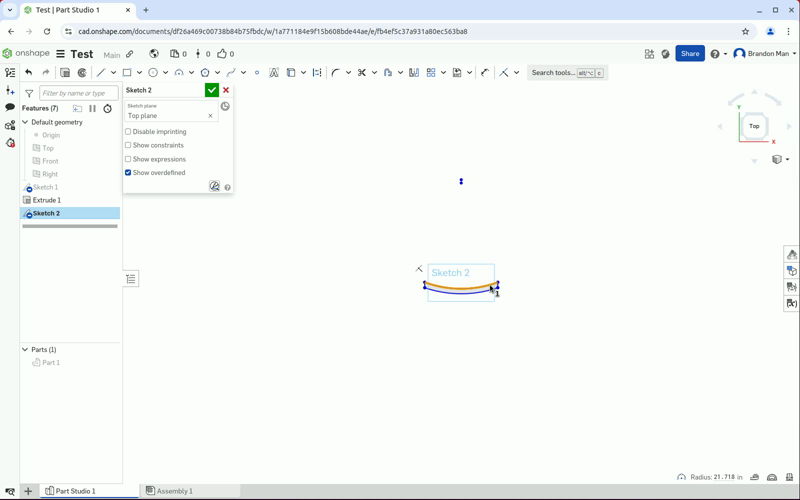
mouse_move(73, 352)
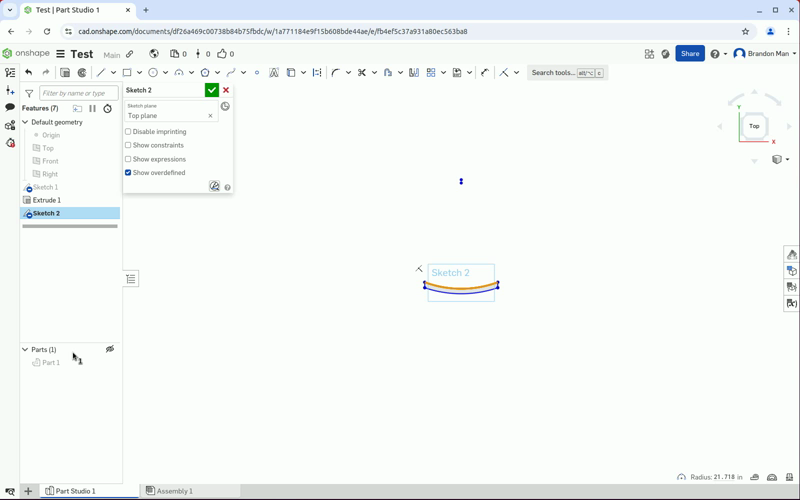
key(shift+y)
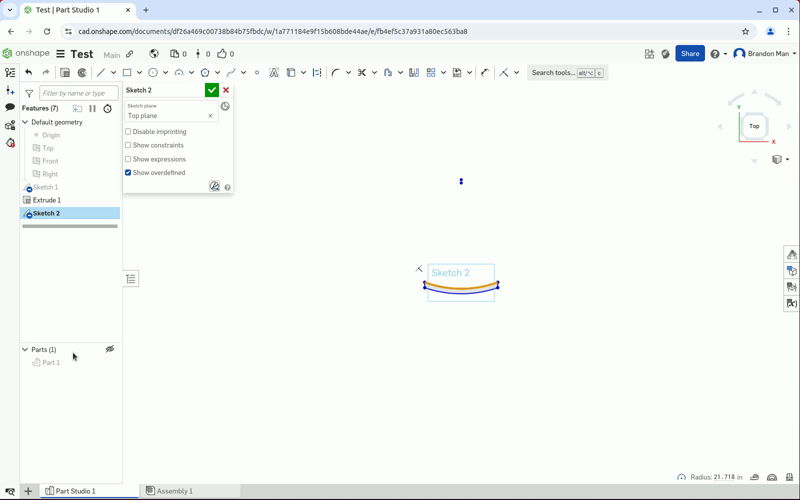
key(shift+e)
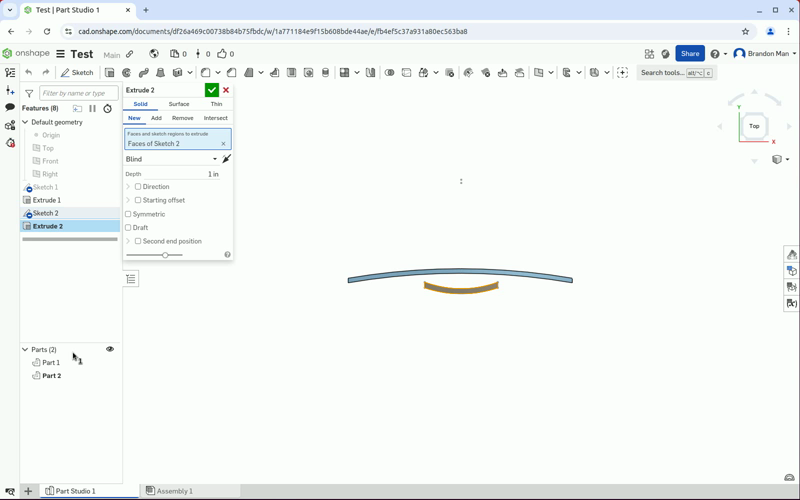
mouse_move(143, 106)
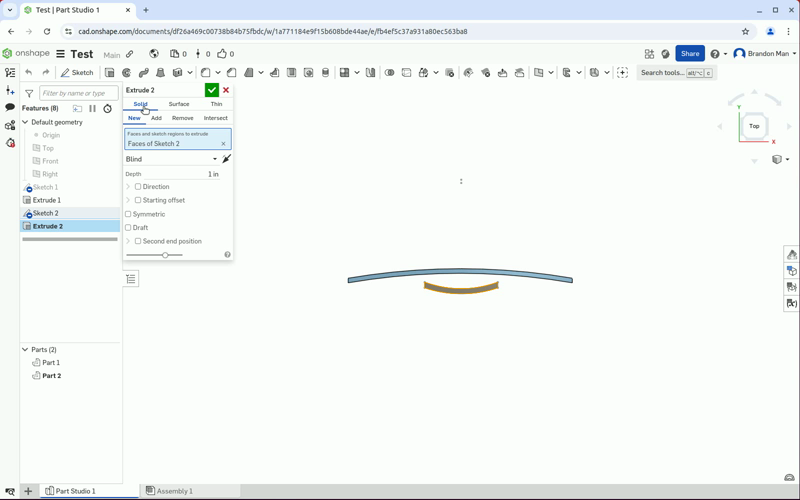
click(143, 106)
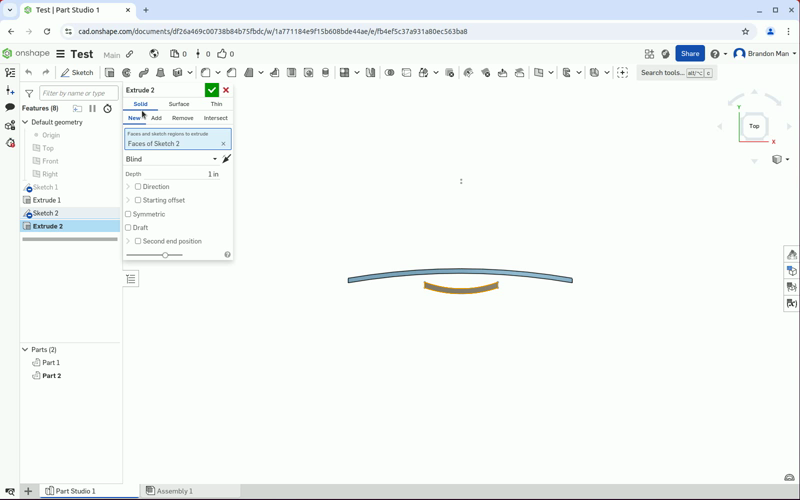
mouse_move(137, 120)
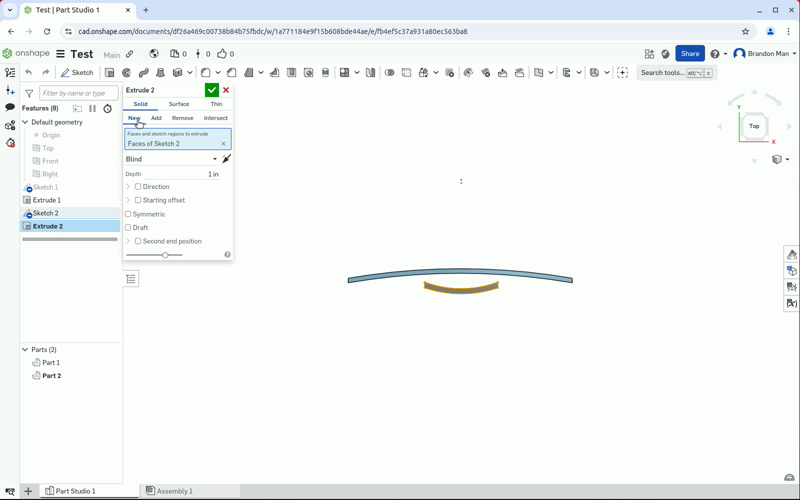
click(137, 120)
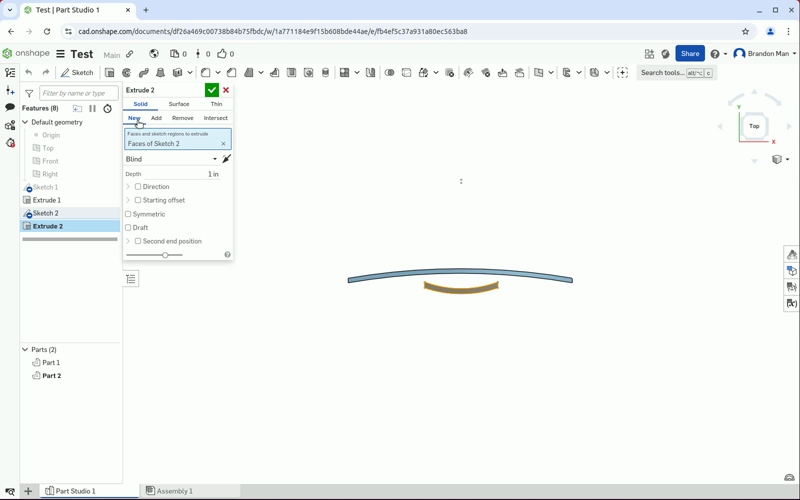
key(tab, 4)
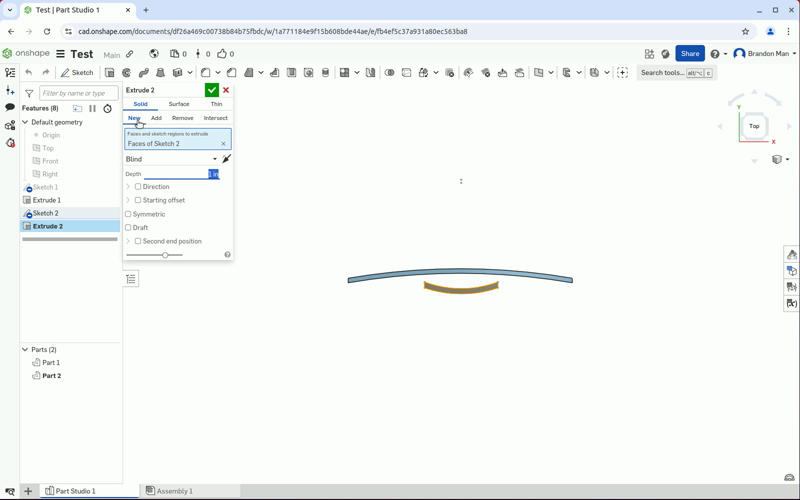
text(-0.241)
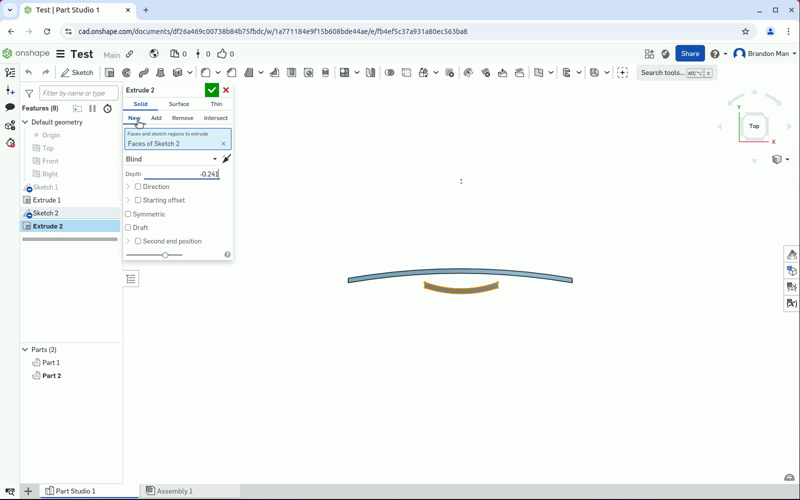
key(enter)
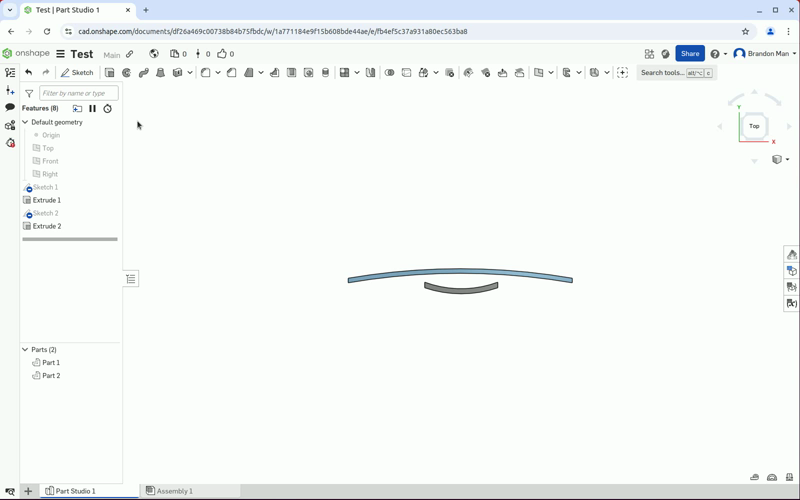
key(shift+h)
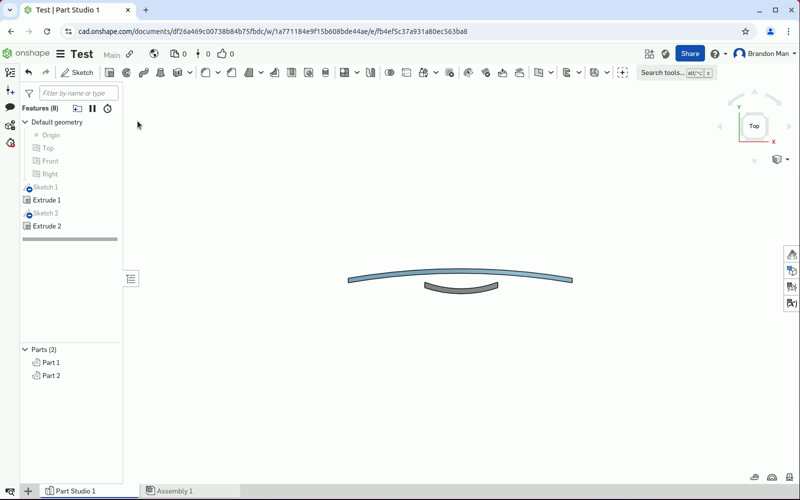
key(shift+h)
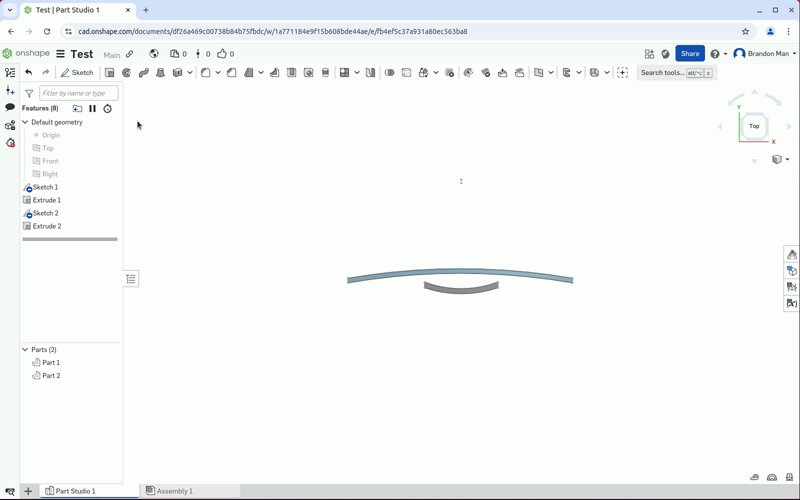
key(shift+7)
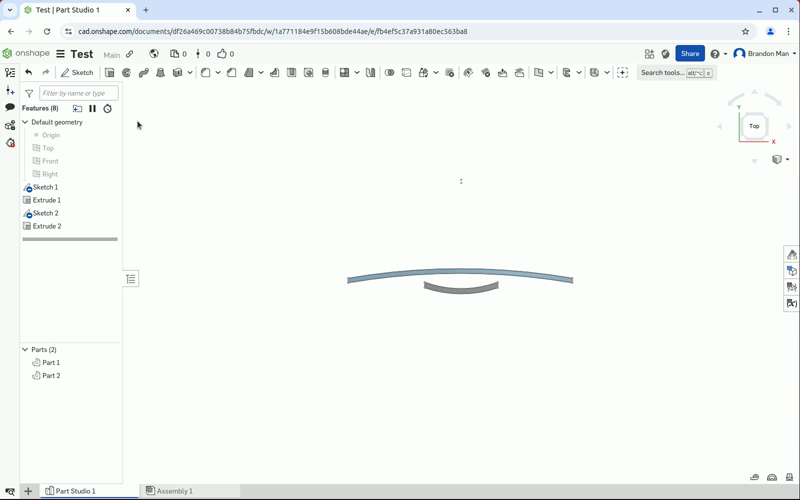
key(up, 3)
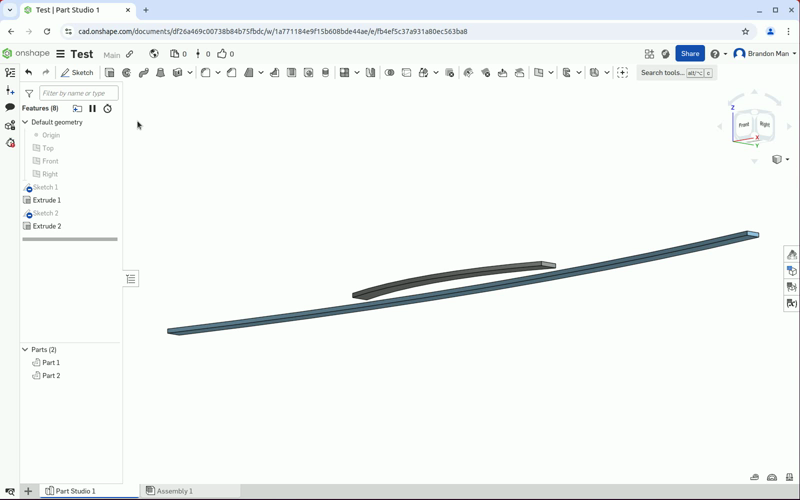
key(left, 3)
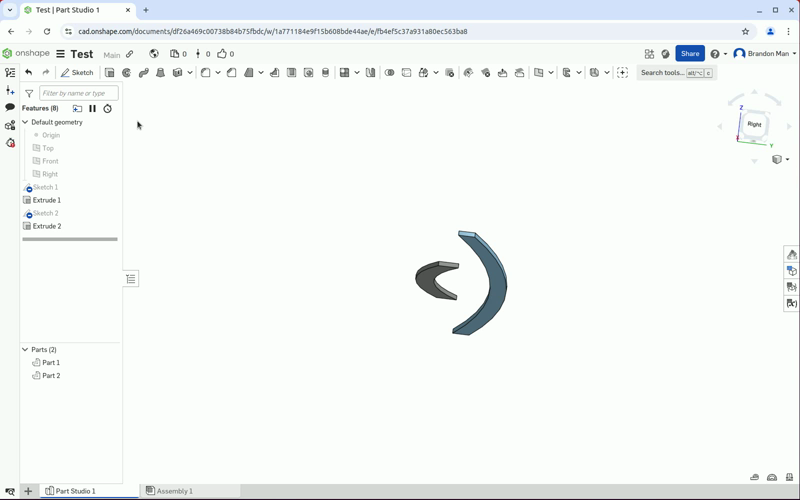
key(right, 3)
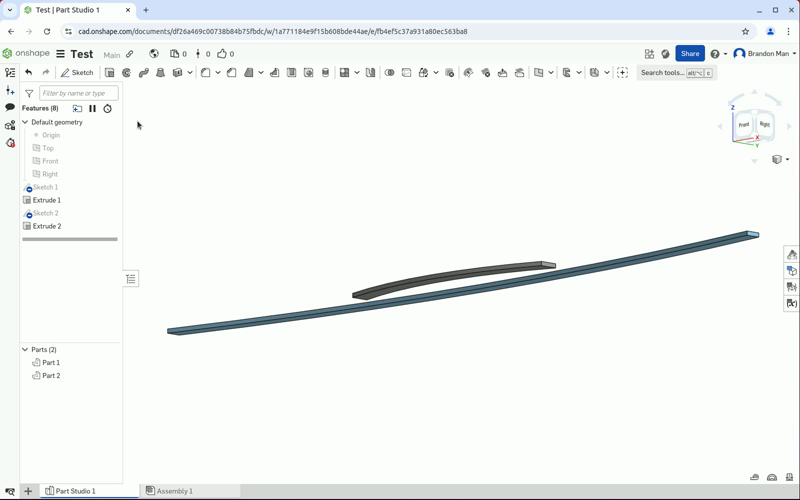
key(down, 3)
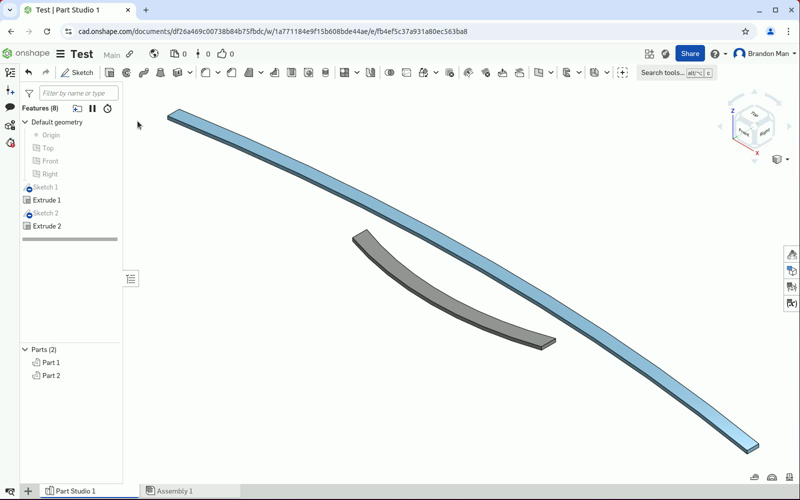
mouse_move(73, 189)
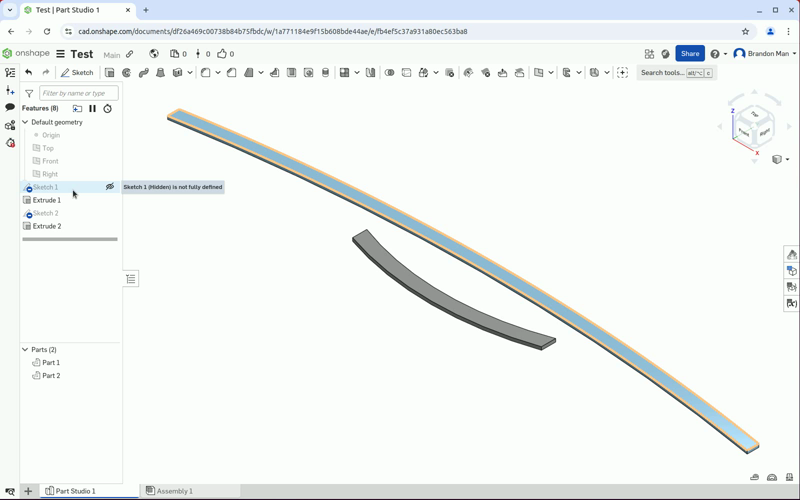
click(73, 189)